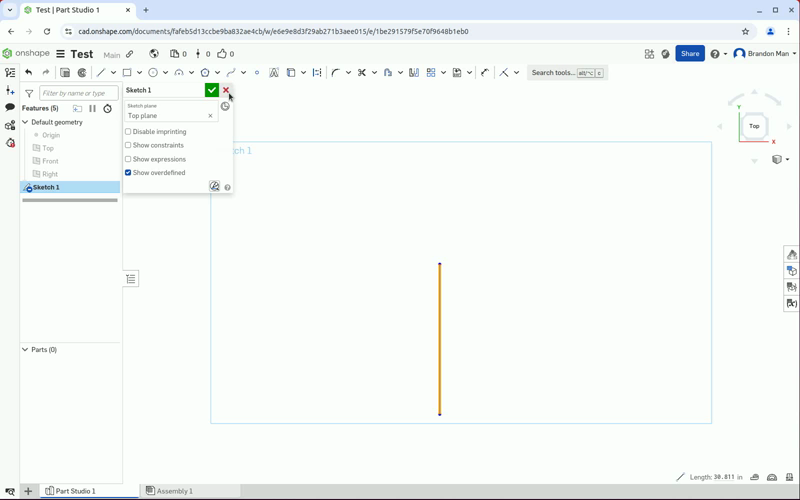
key(shift+h)
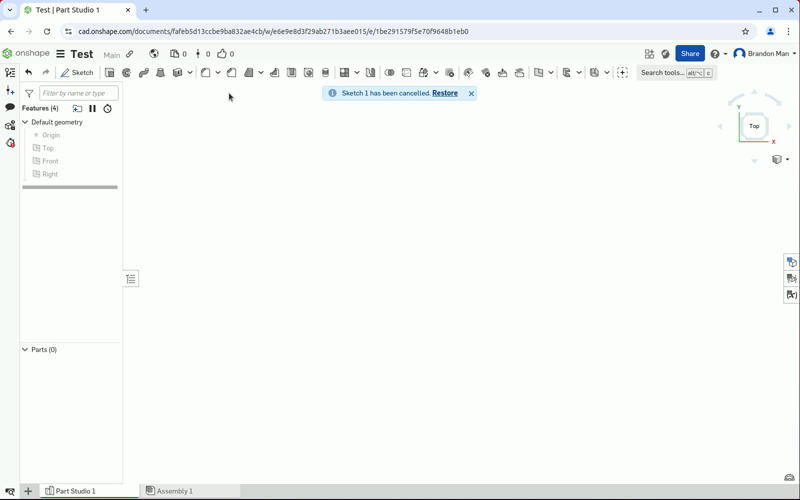
mouse_move(73, 352)
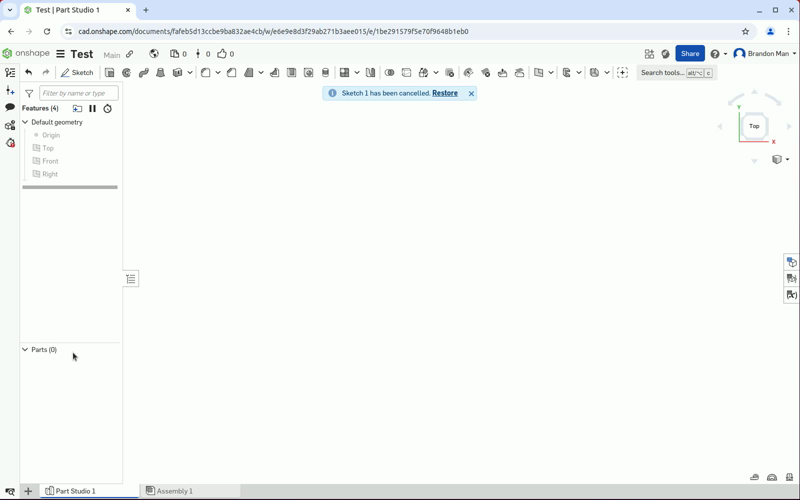
key(y)
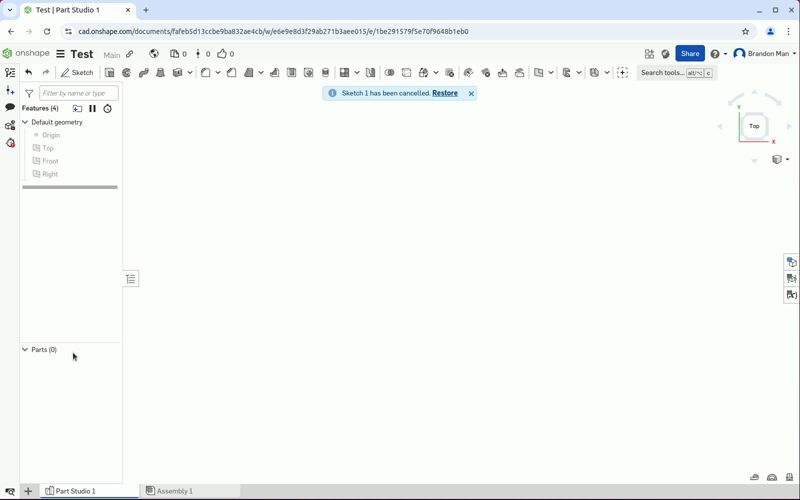
key(shift+p)
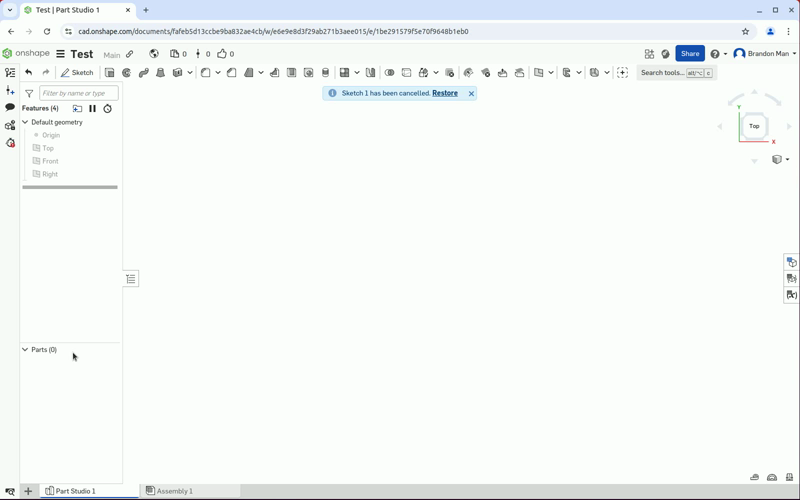
key(space)
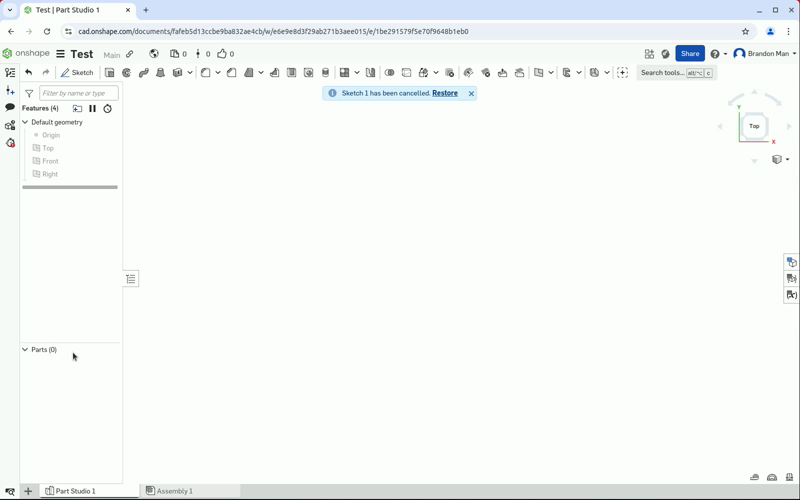
key_down(shift)
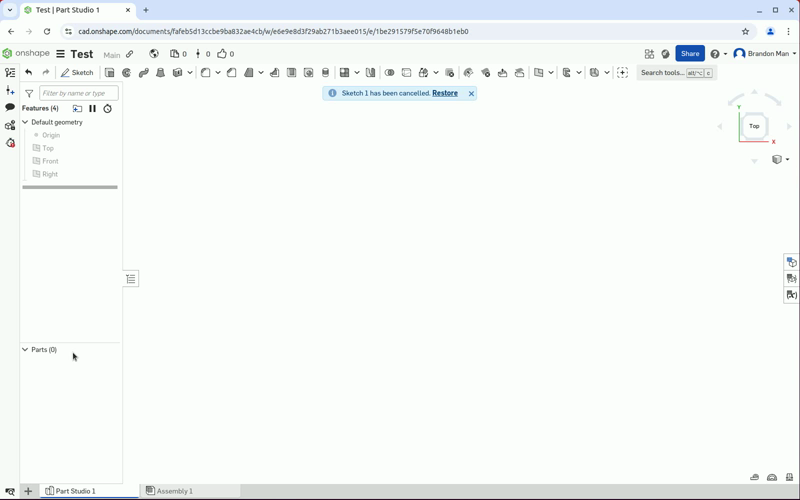
key(up)
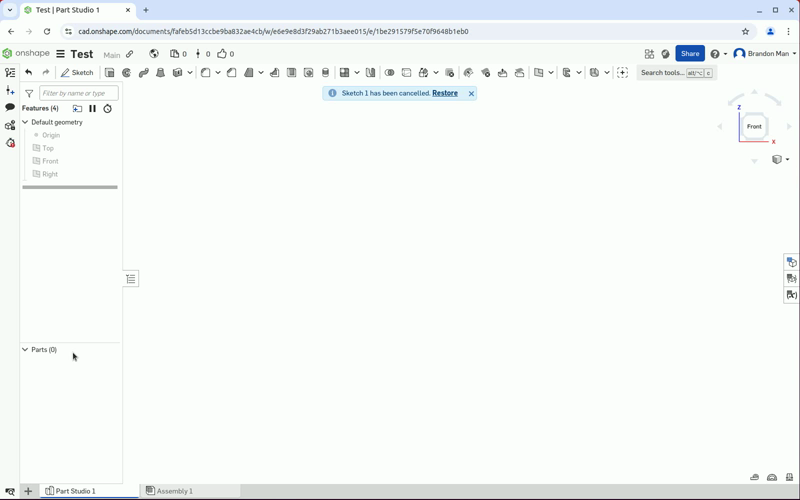
key_up(shift)
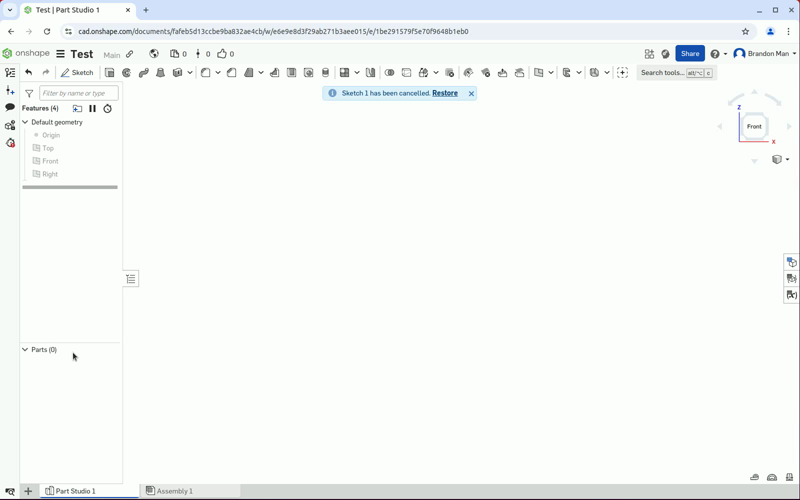
mouse_move(73, 352)
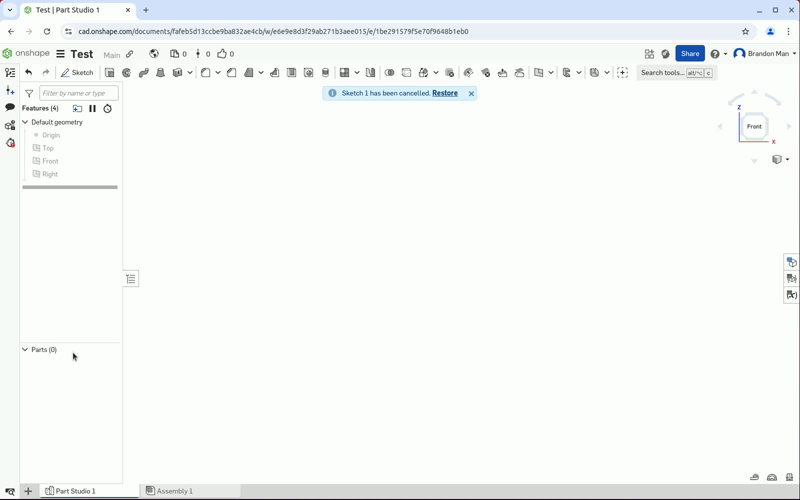
key(shift+y)
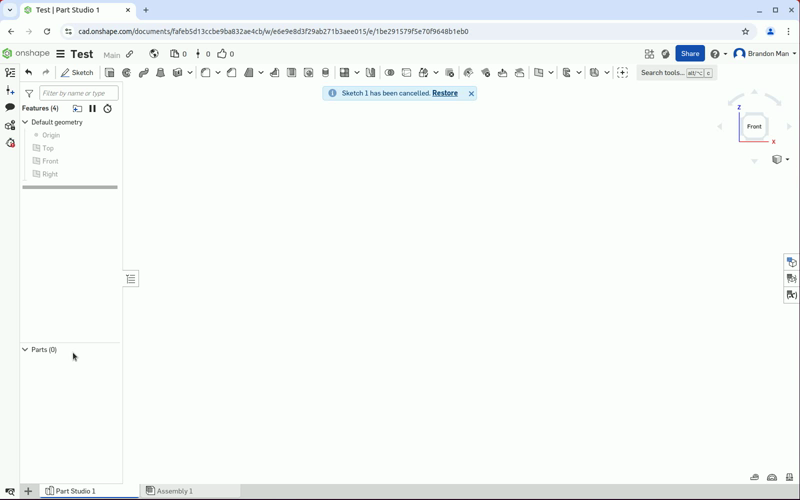
key(shift+s)
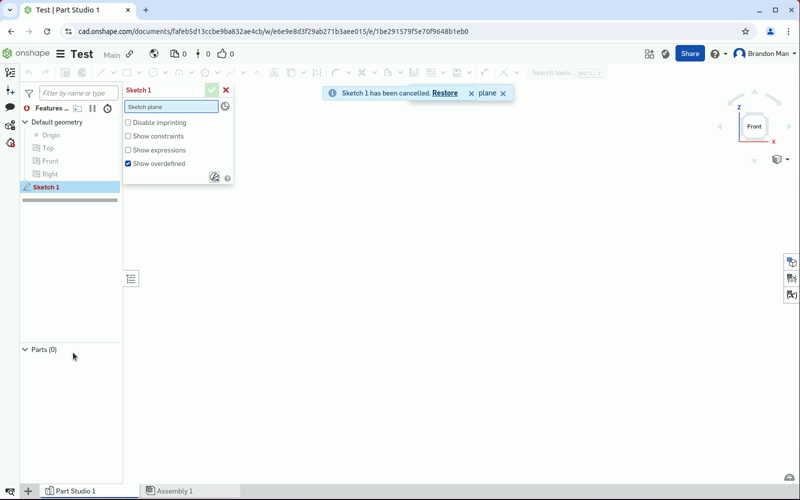
mouse_move(73, 163)
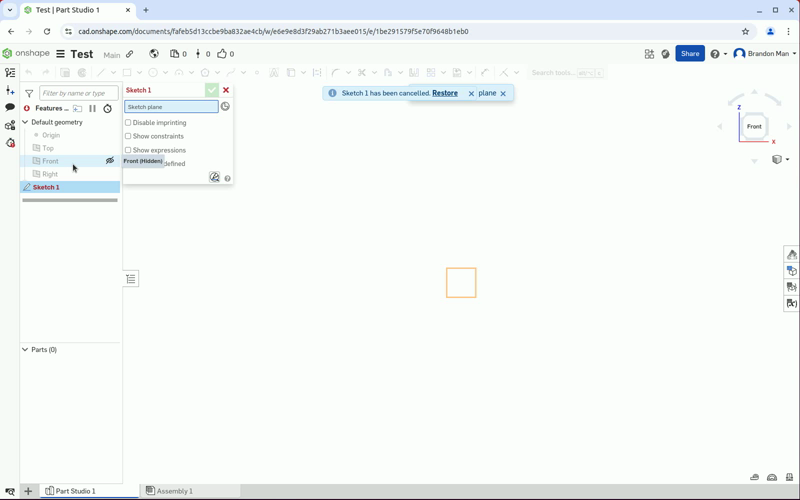
click(73, 163)
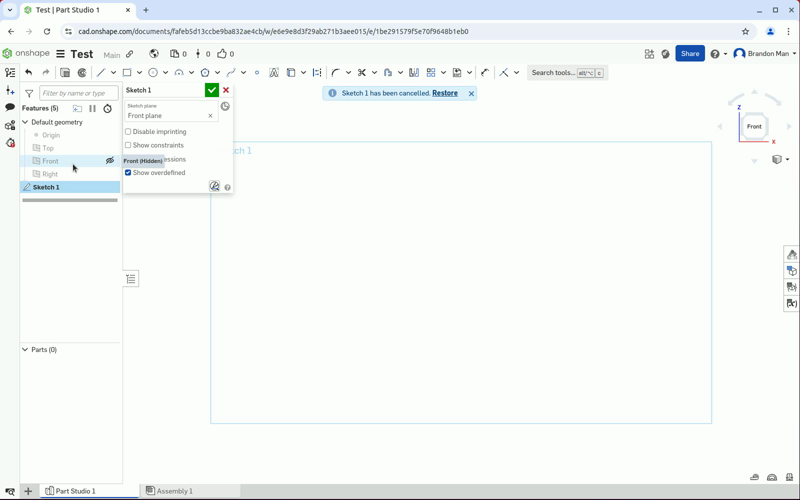
mouse_move(73, 352)
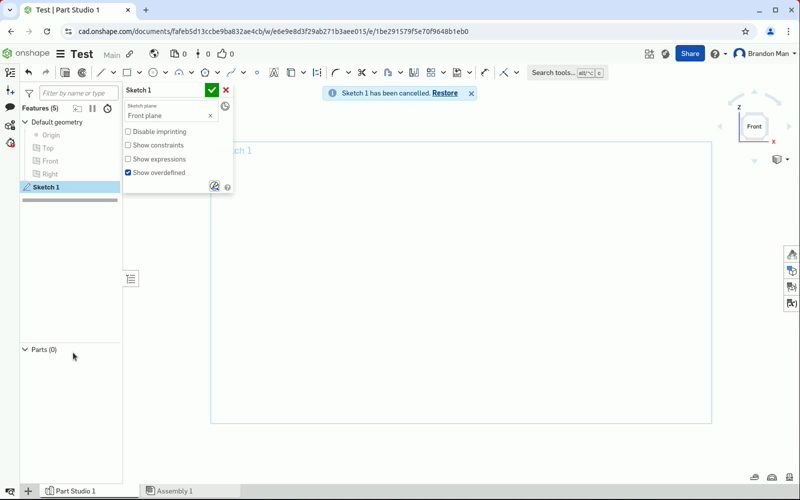
key(y)
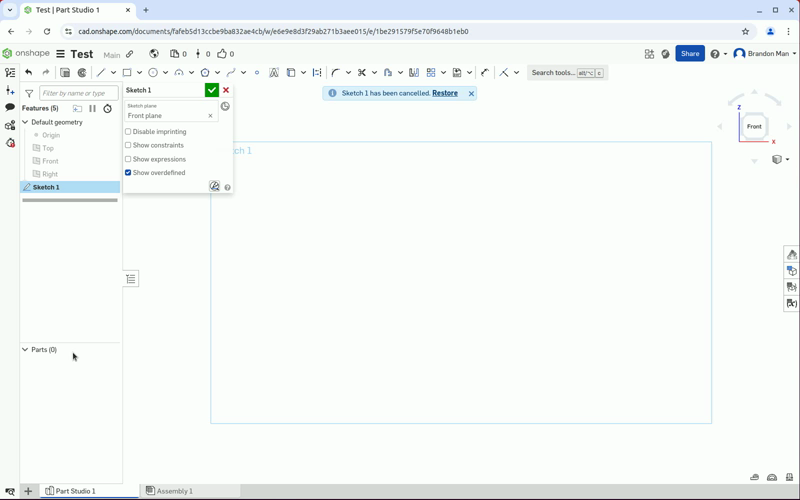
key(l)
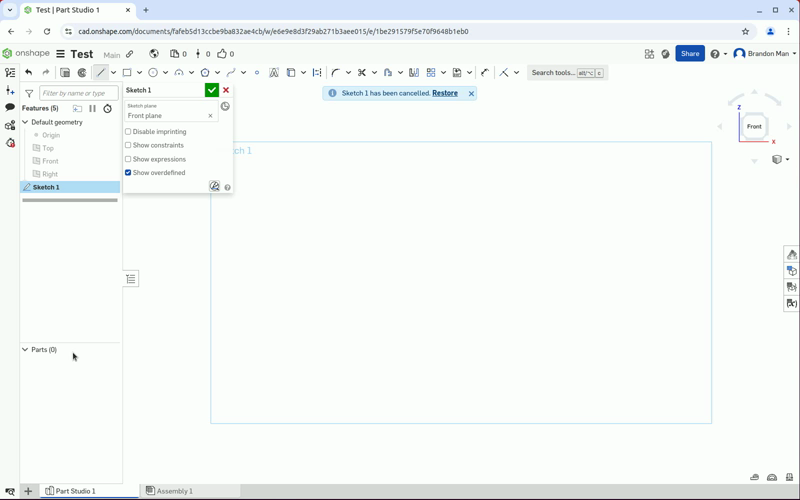
key_down(shift)
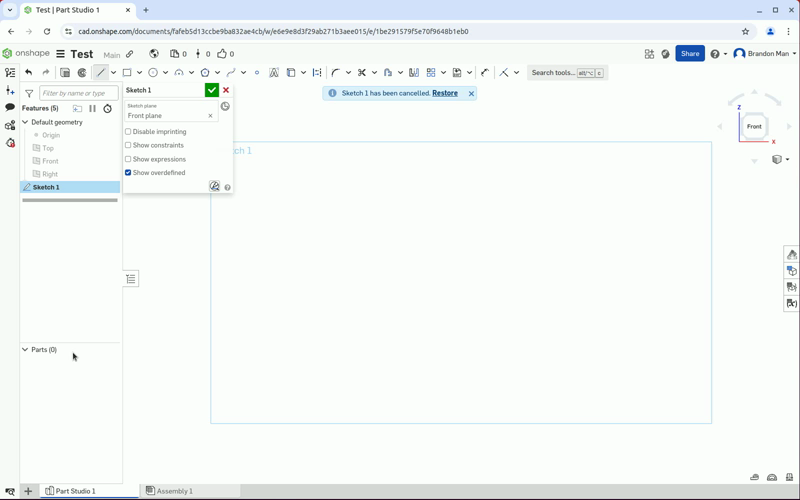
mouse_move(348, 270)
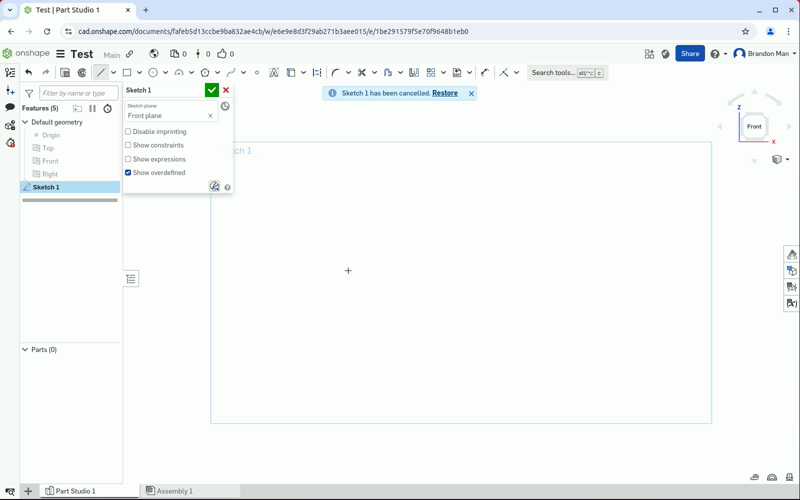
click(348, 270)
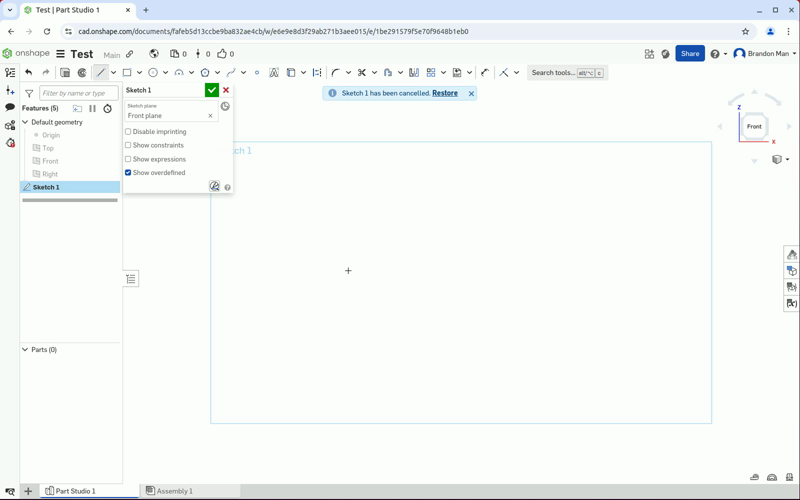
key_up(shift)
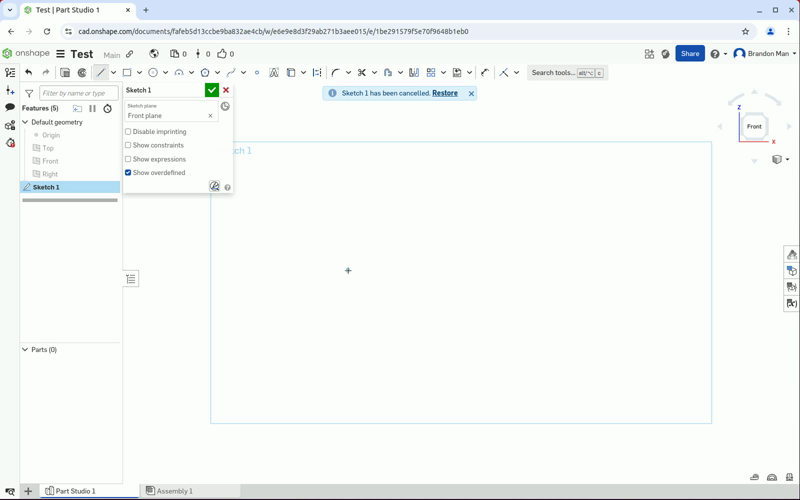
key_down(shift)
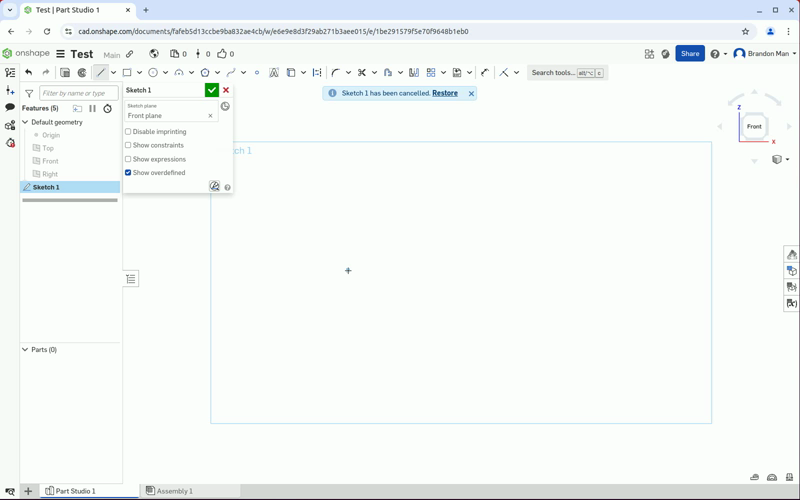
mouse_move(378, 270)
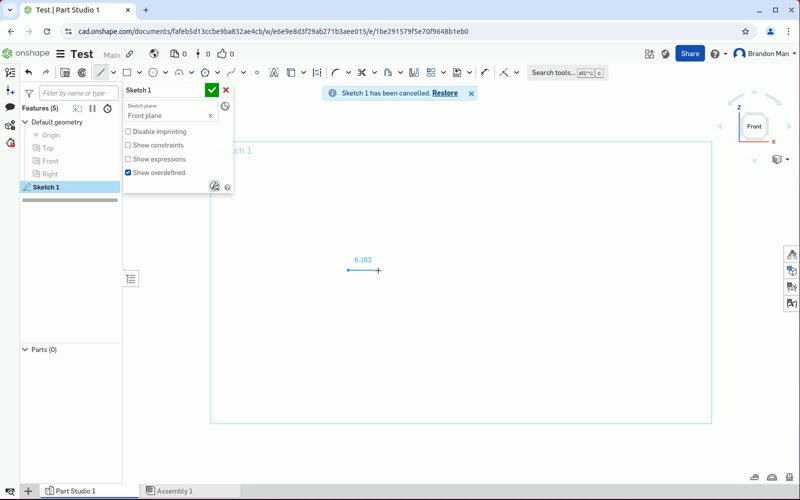
mouse_move(394, 270)
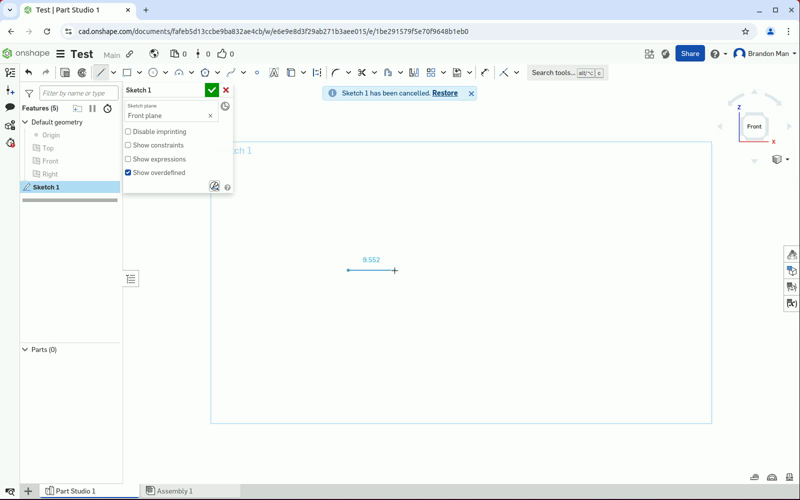
click(394, 270)
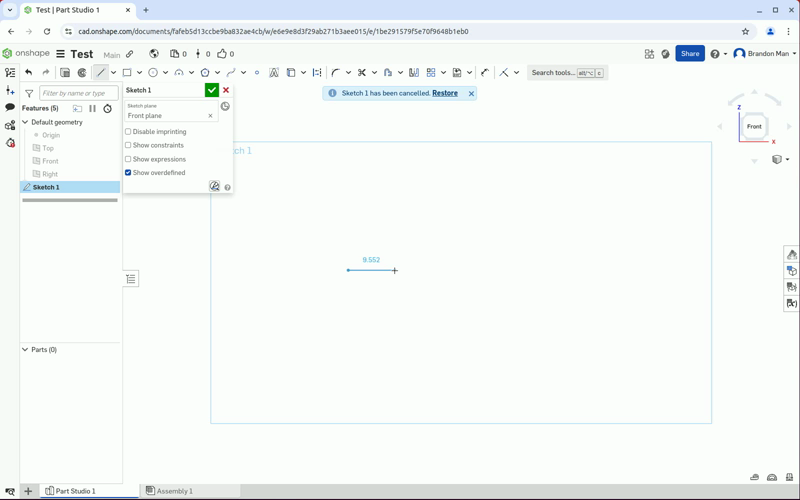
key_up(shift)
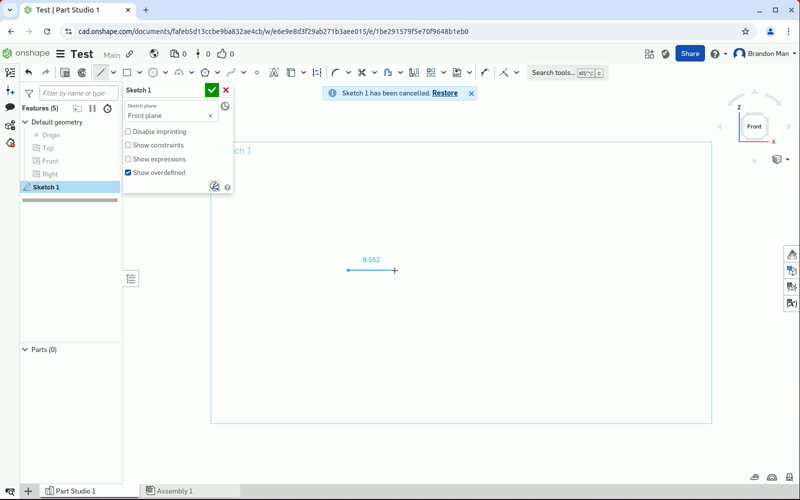
key_down(shift)
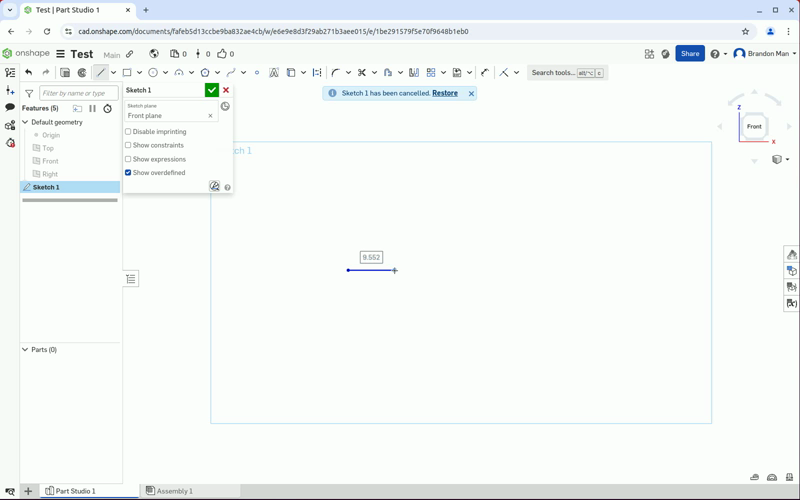
mouse_move(424, 270)
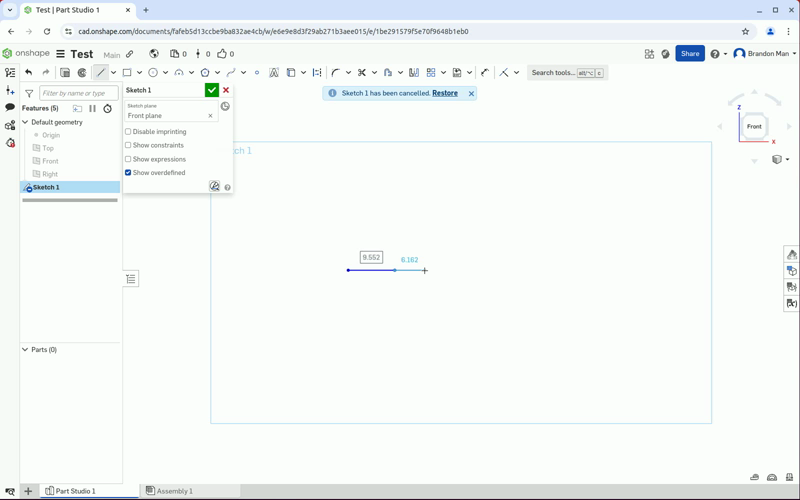
mouse_move(394, 251)
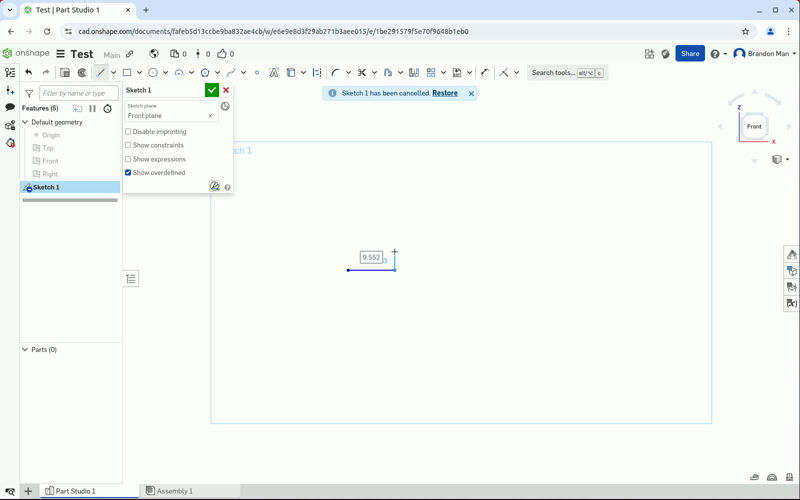
click(394, 251)
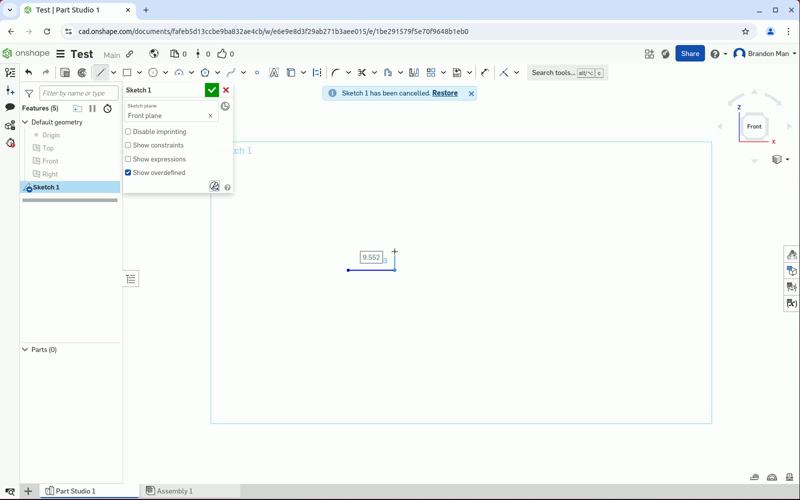
key_up(shift)
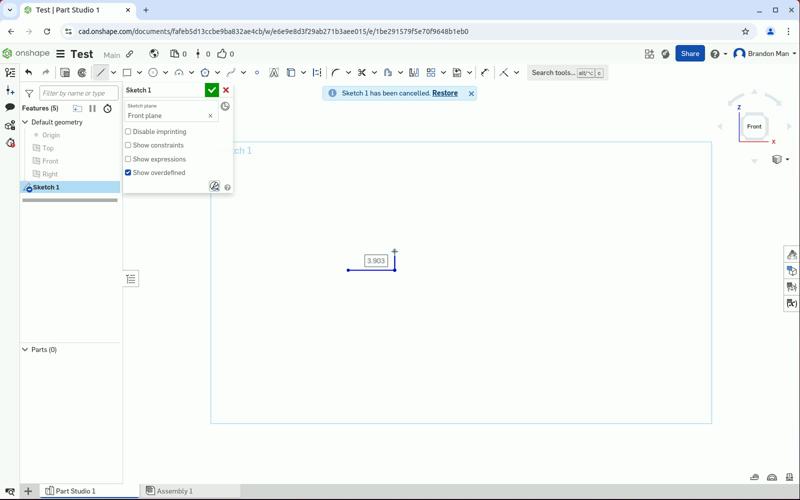
key_down(shift)
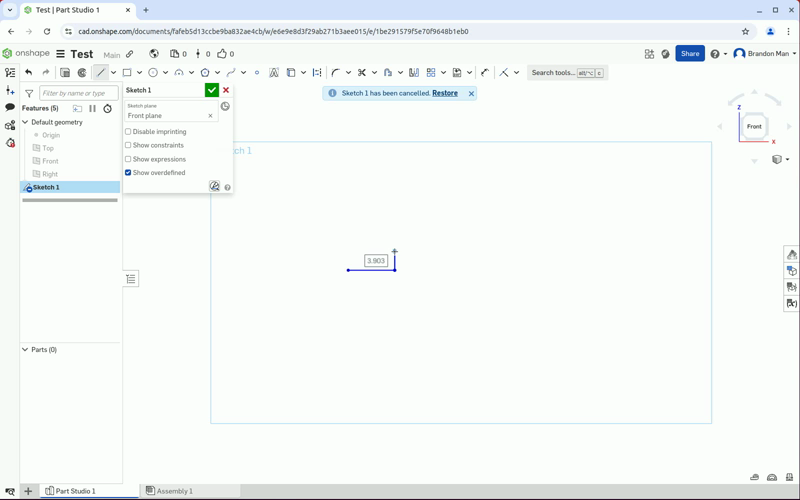
mouse_move(424, 251)
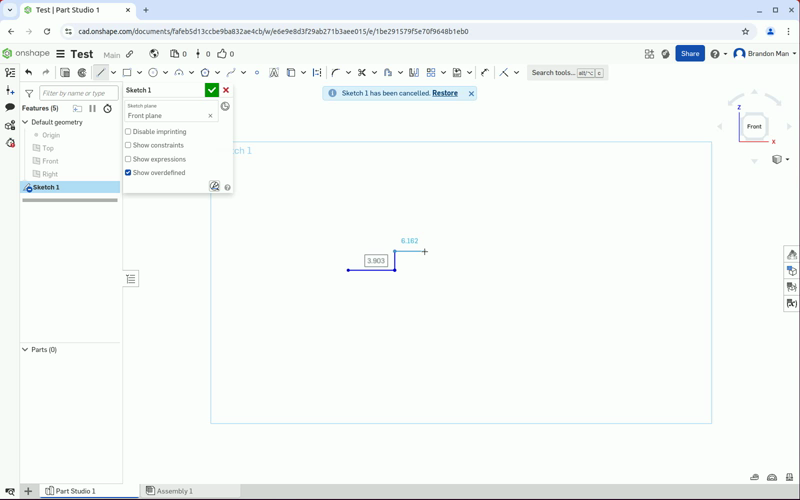
mouse_move(348, 251)
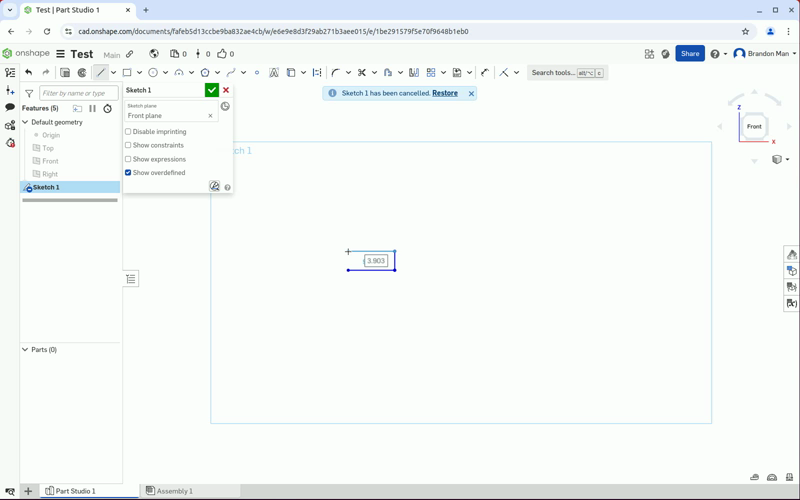
click(348, 251)
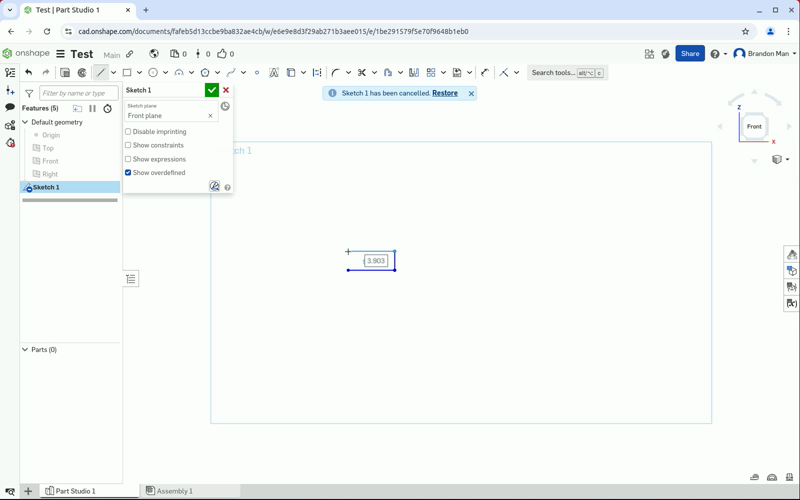
key_up(shift)
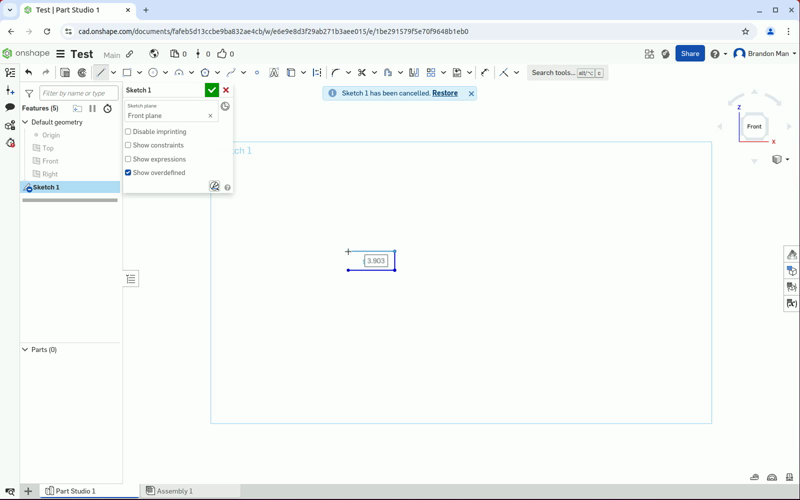
mouse_move(378, 251)
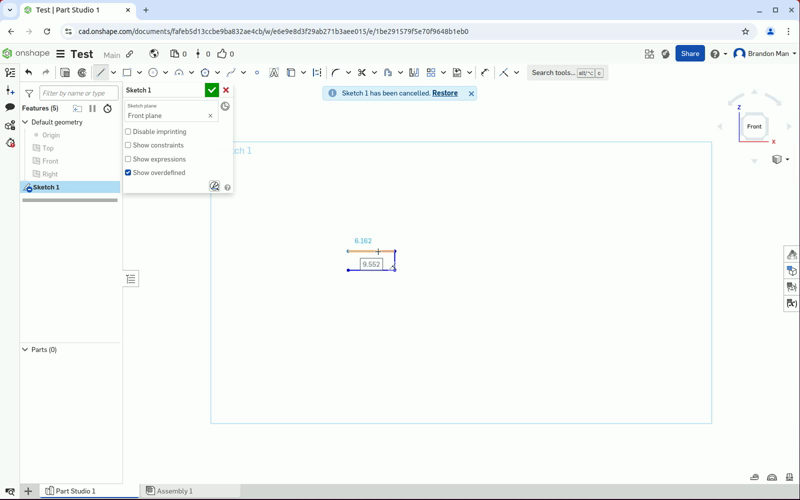
key_down(shift)
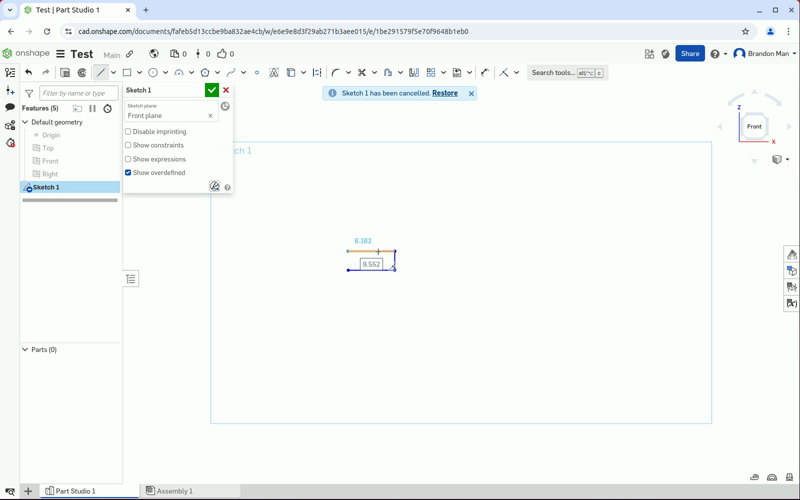
mouse_move(348, 270)
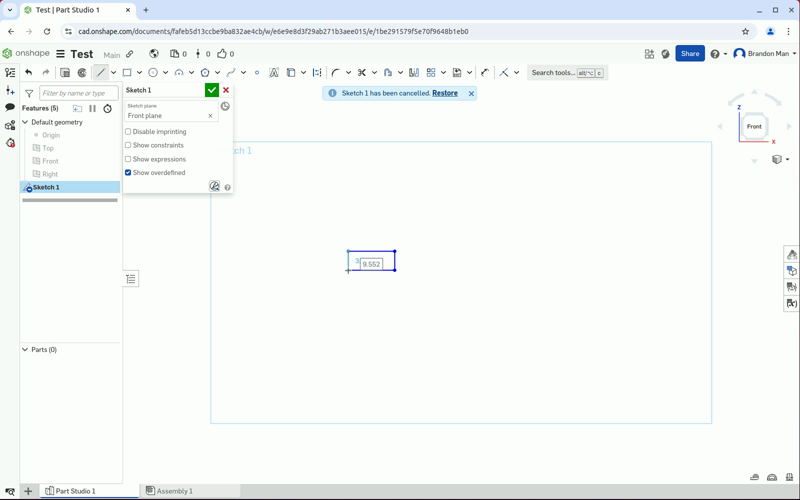
key_up(shift)
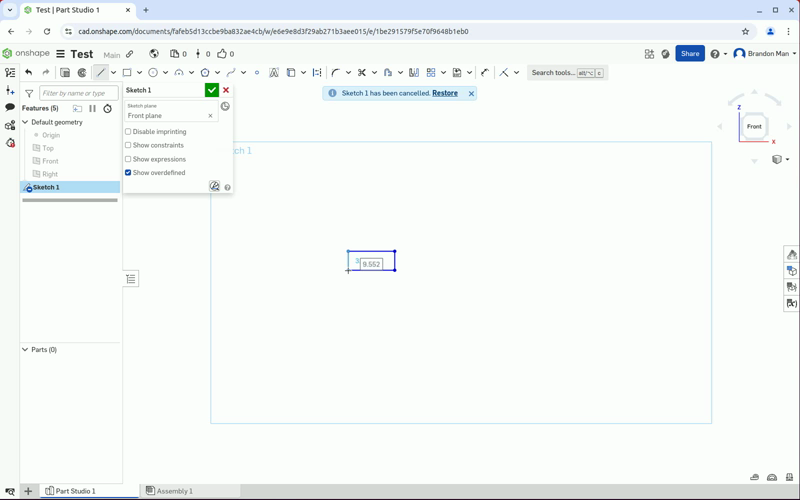
click(348, 270)
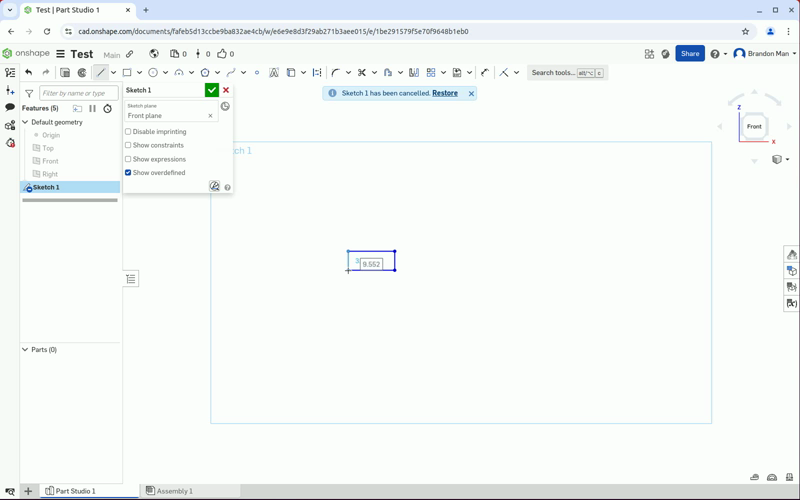
key(esc)
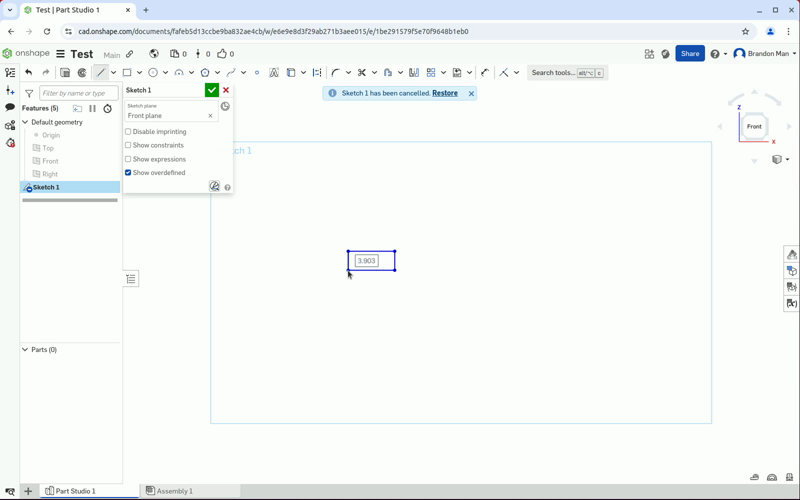
mouse_move(363, 253)
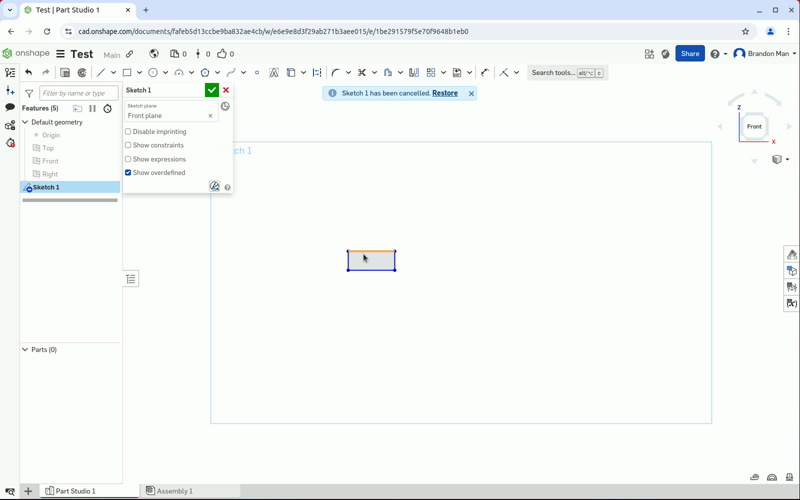
scroll(6)
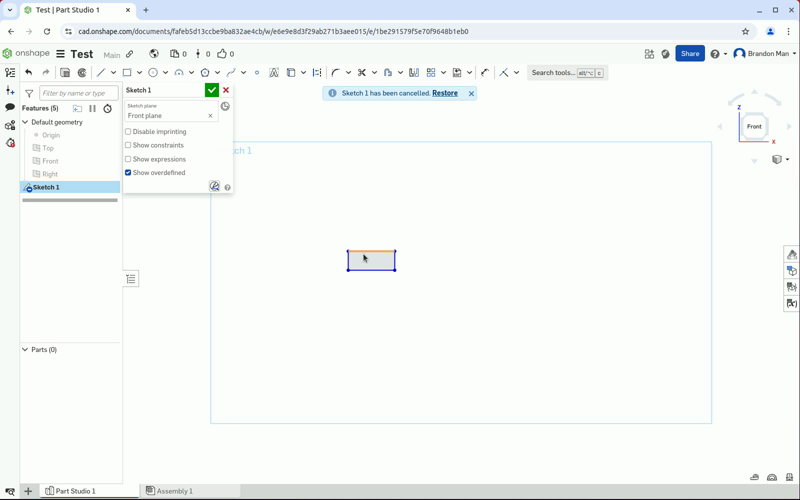
scroll(6)
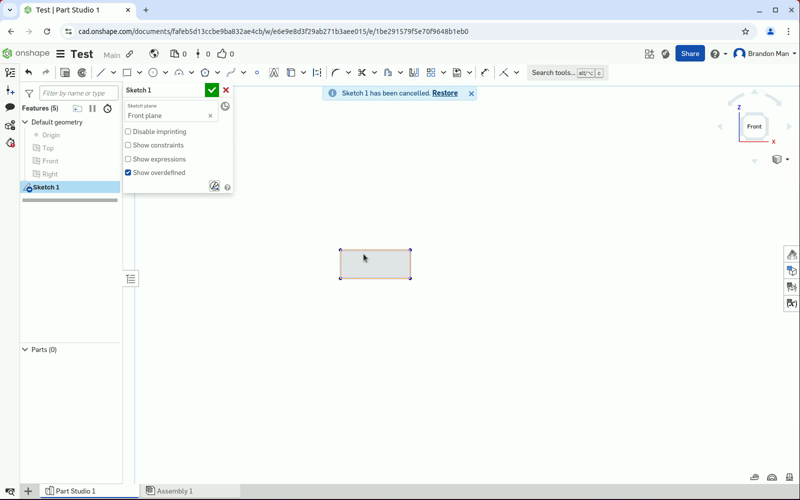
scroll(6)
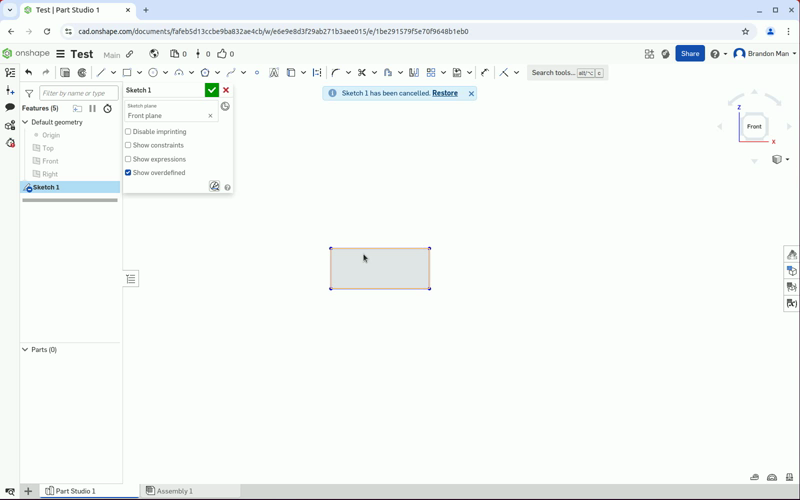
scroll(6)
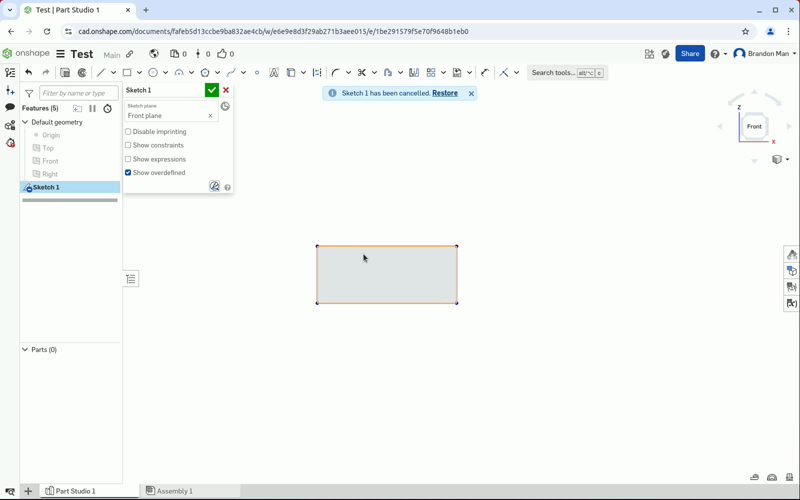
scroll(6)
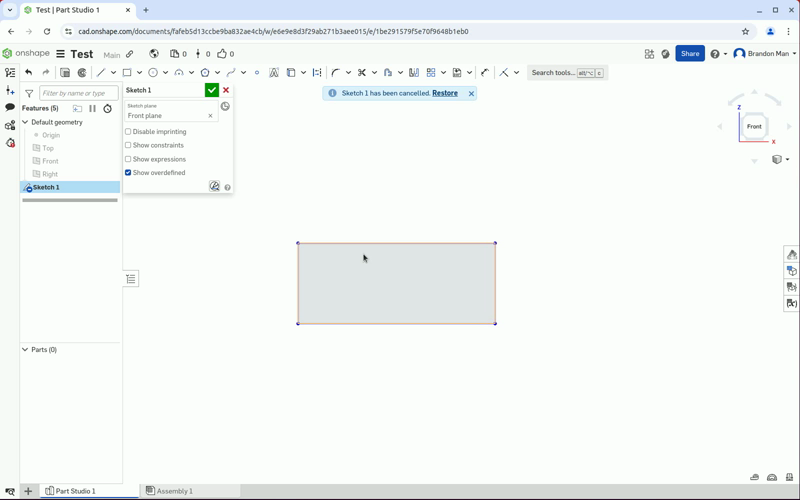
scroll(6)
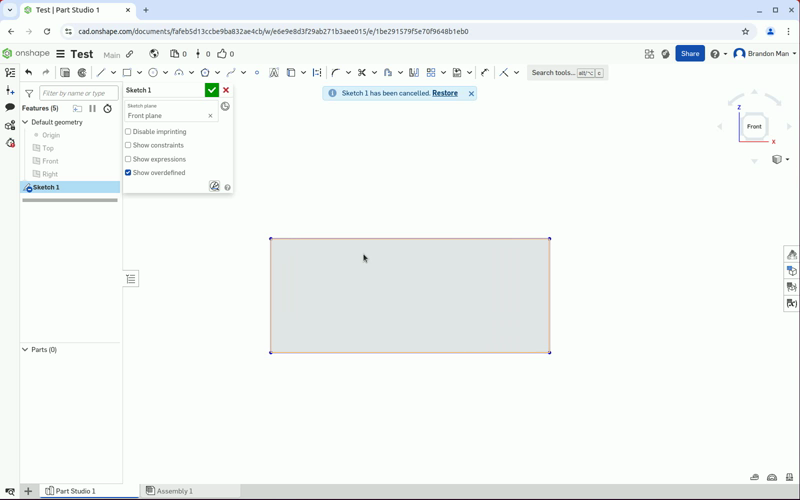
scroll(6)
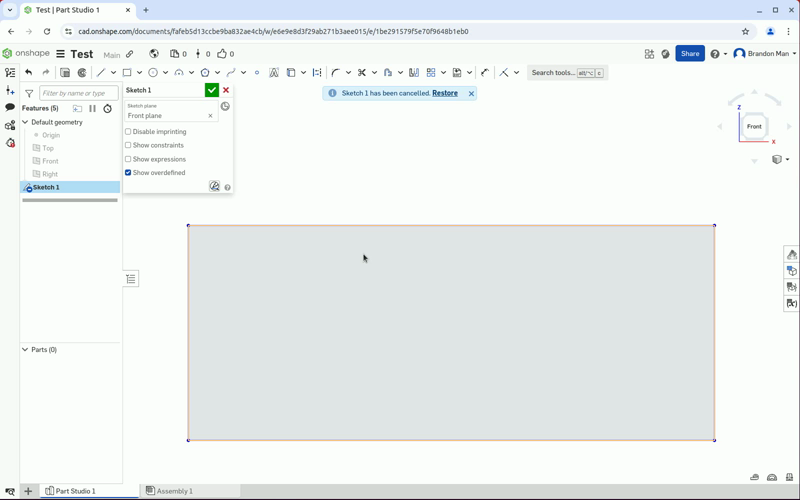
click(363, 253)
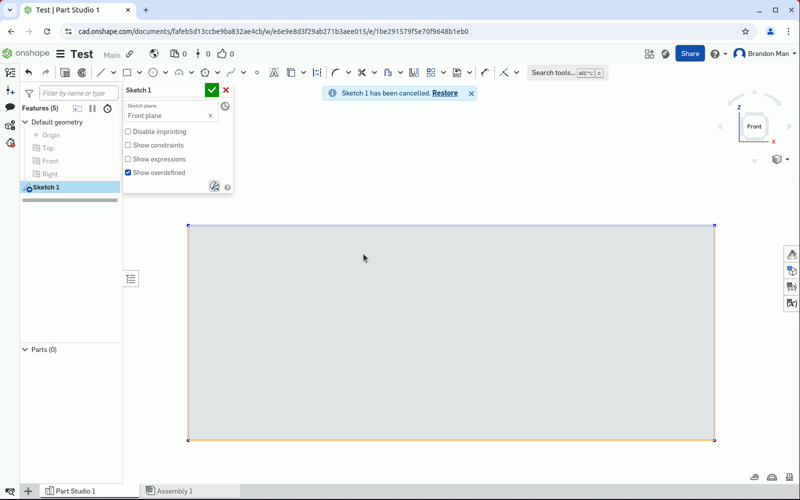
scroll(-6)
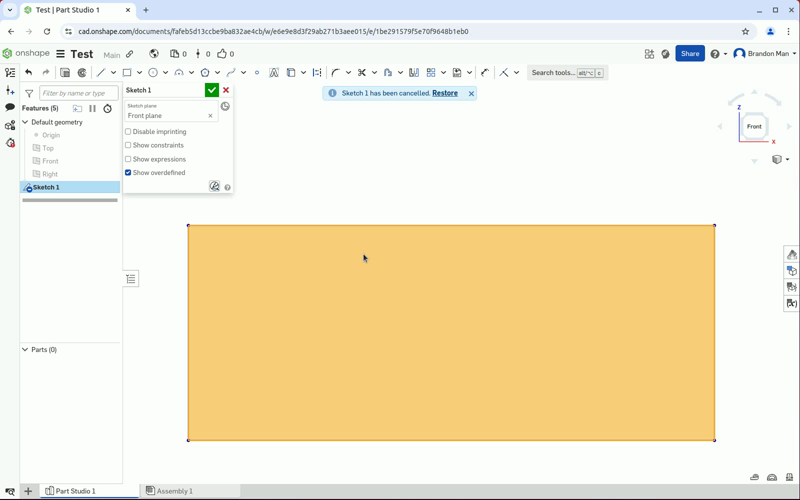
scroll(-6)
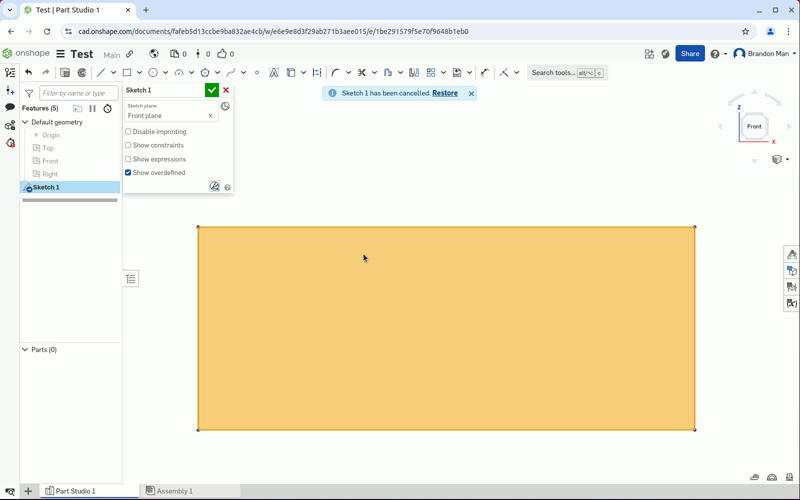
scroll(-6)
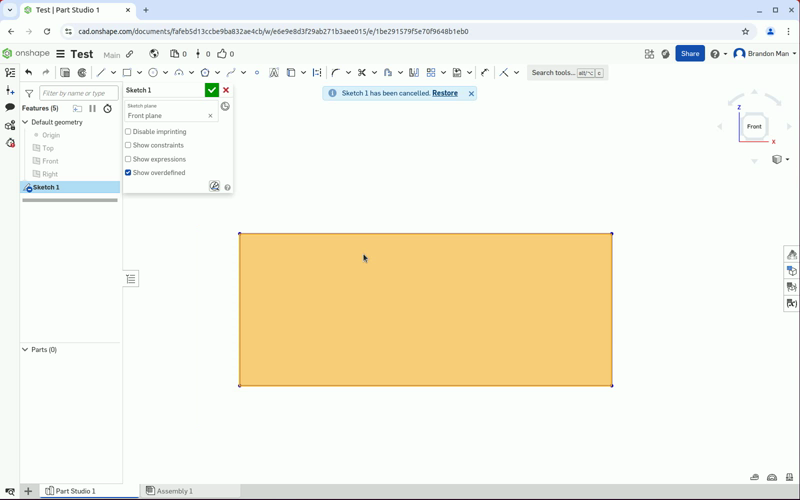
scroll(-6)
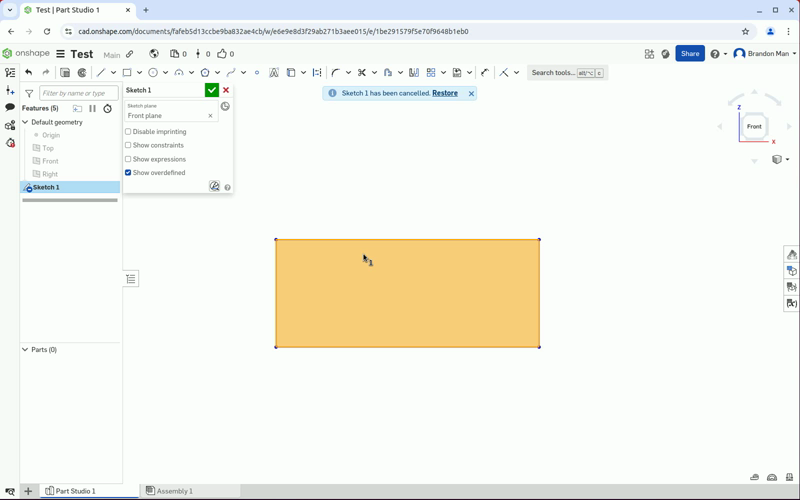
scroll(-6)
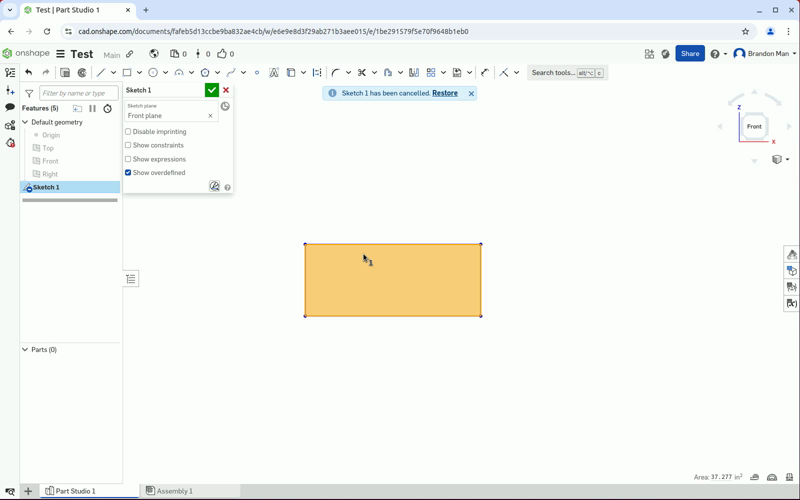
scroll(-6)
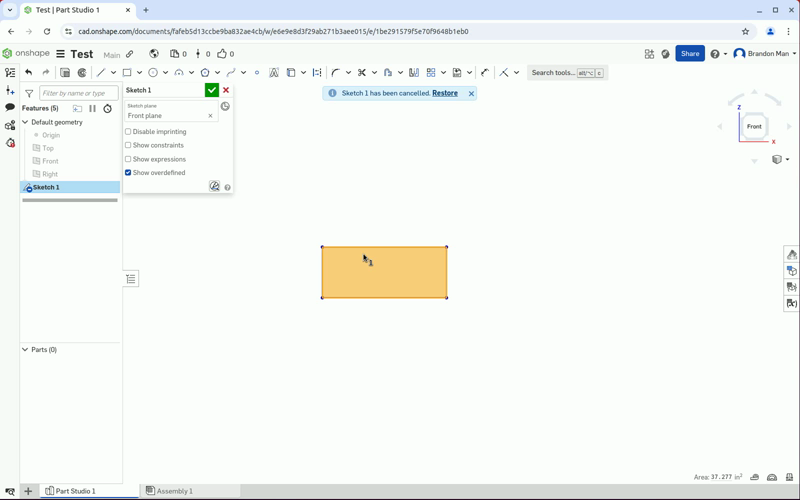
scroll(-6)
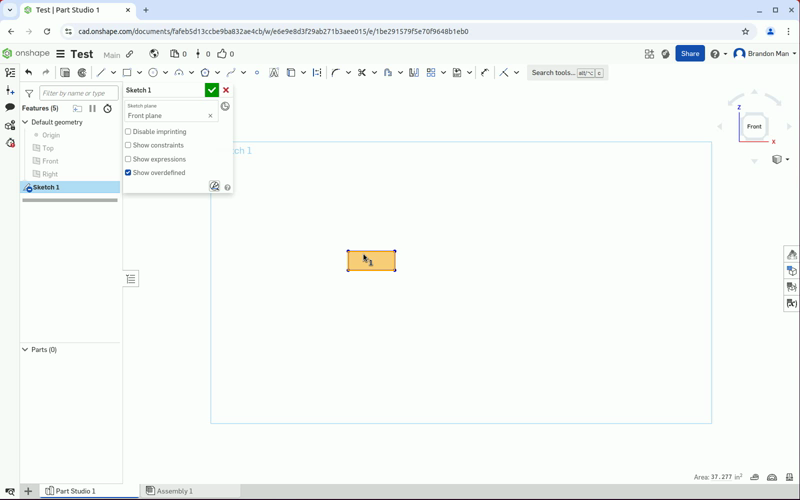
mouse_move(73, 352)
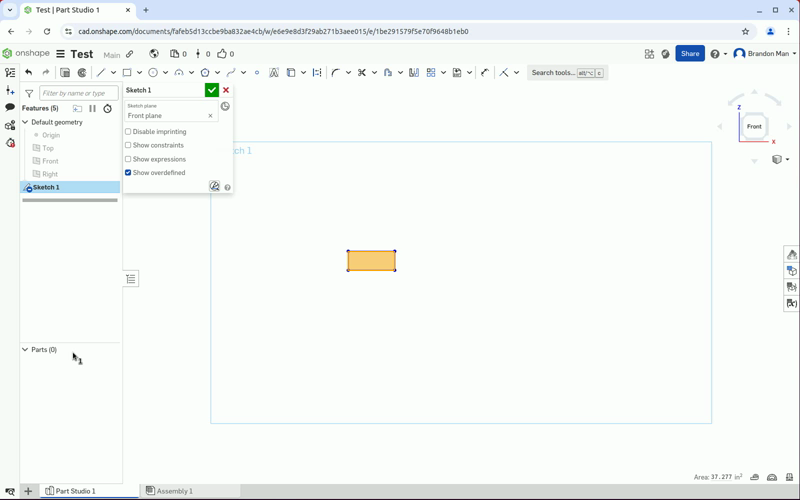
key(shift+y)
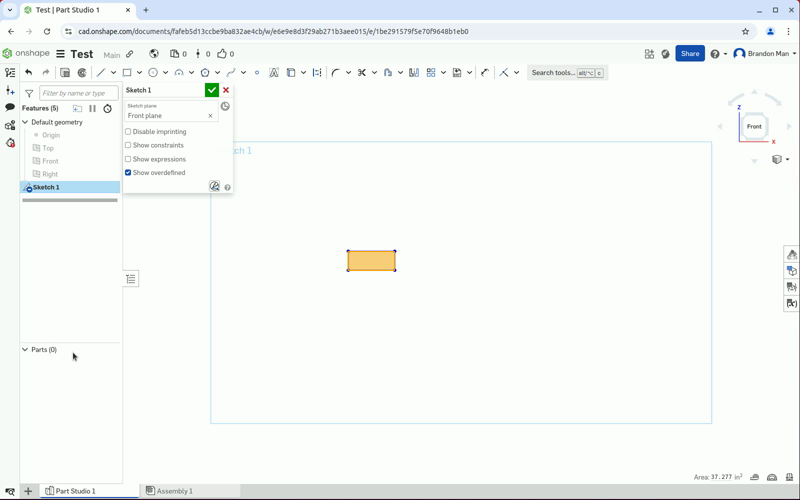
key(shift+e)
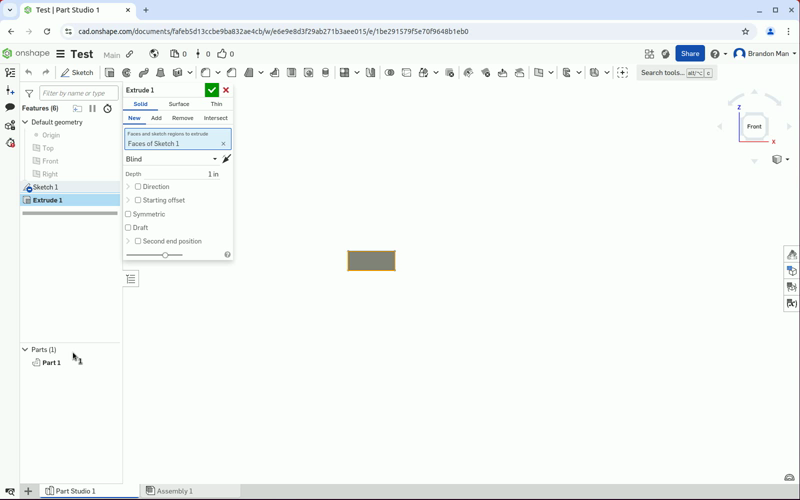
mouse_move(143, 106)
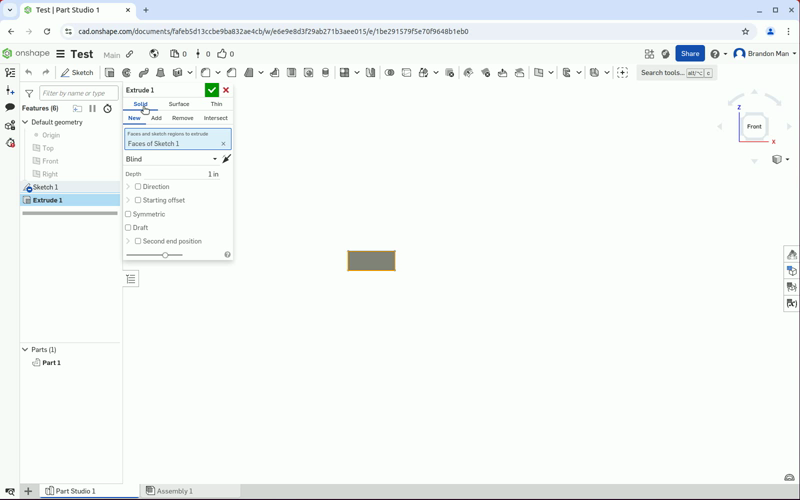
click(143, 106)
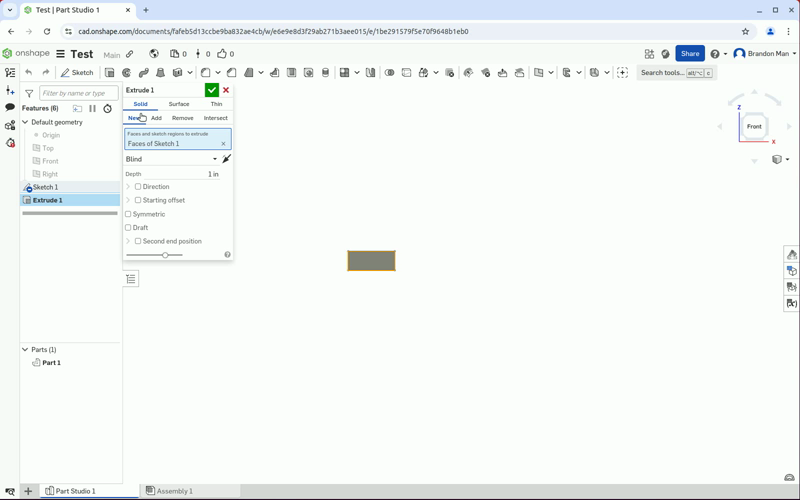
mouse_move(137, 120)
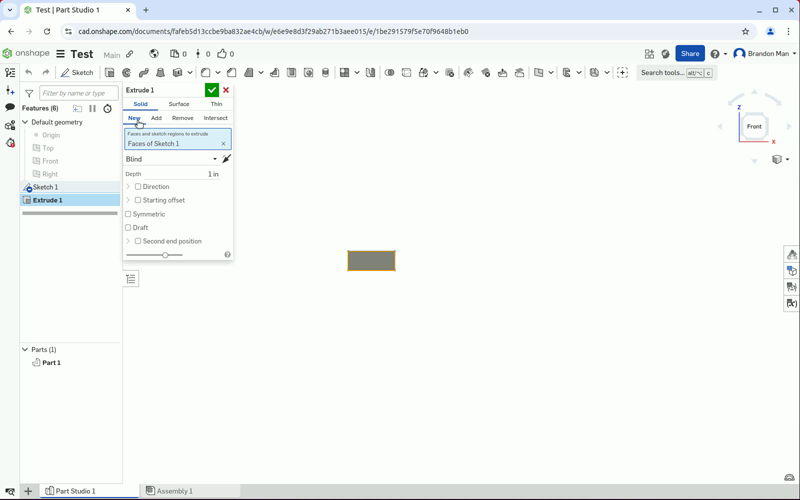
click(137, 120)
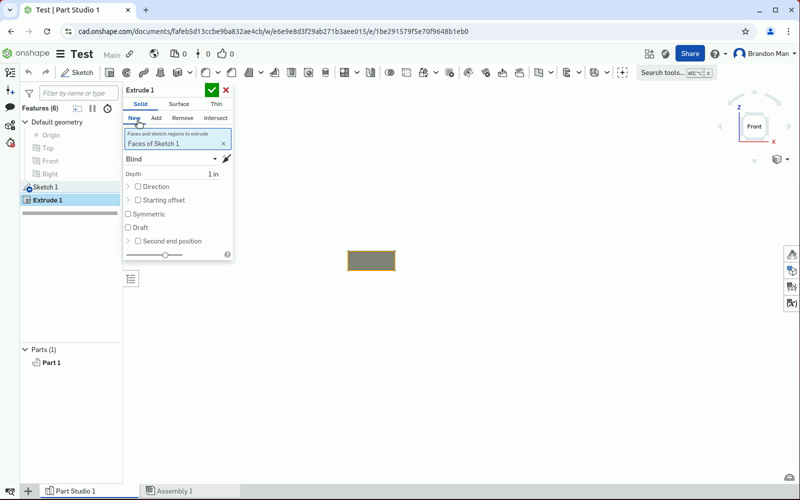
key(tab, 4)
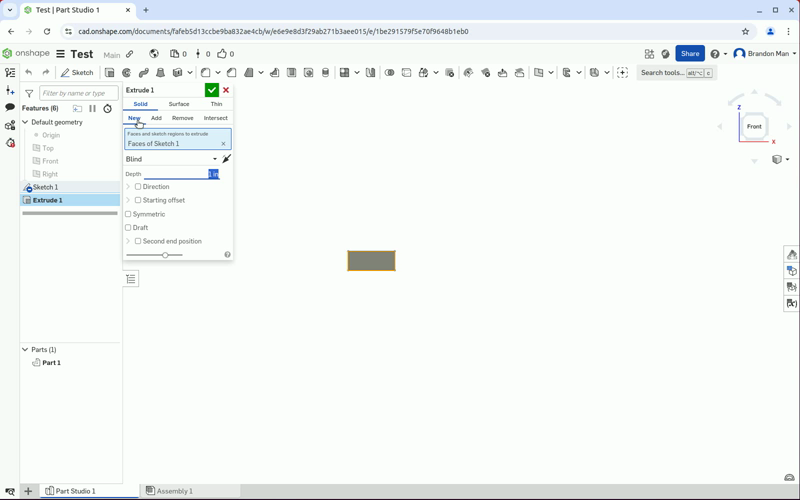
text(1.444)
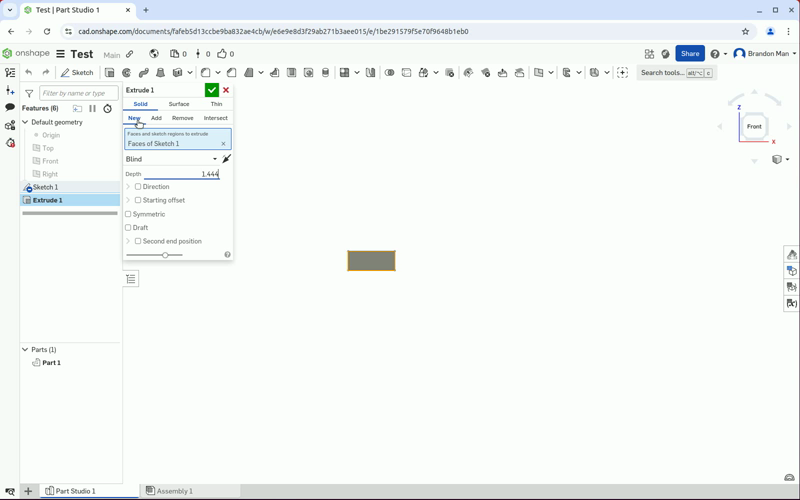
key(enter)
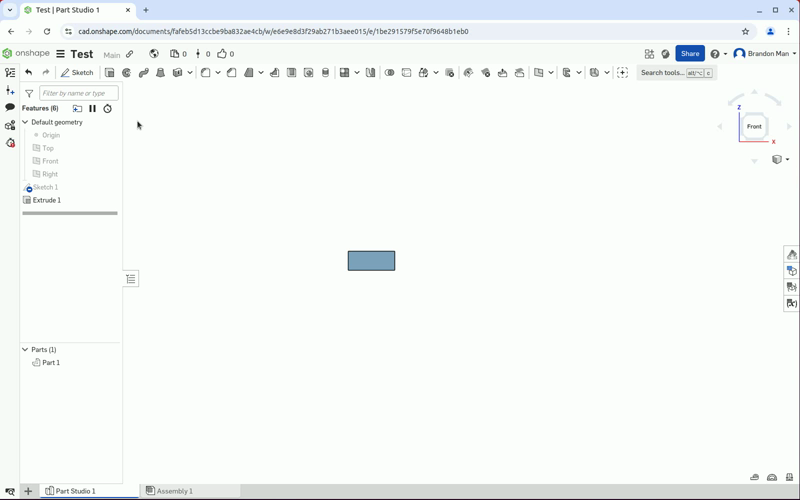
key(shift+h)
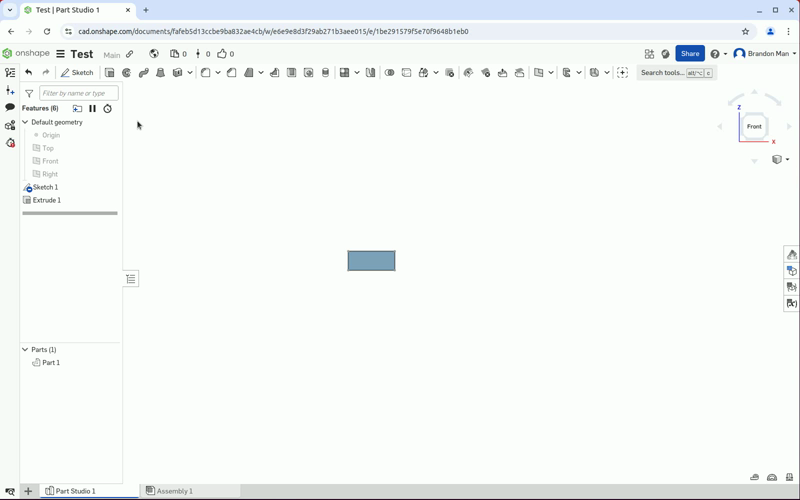
key(shift+h)
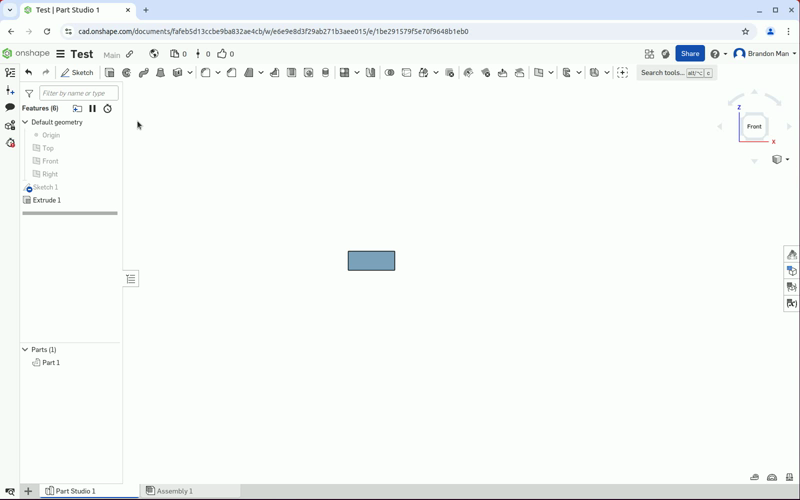
mouse_move(73, 189)
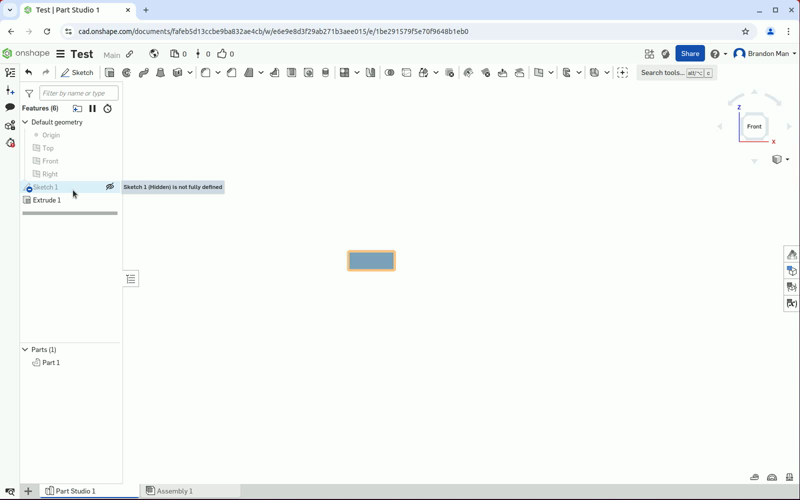
click(73, 189)
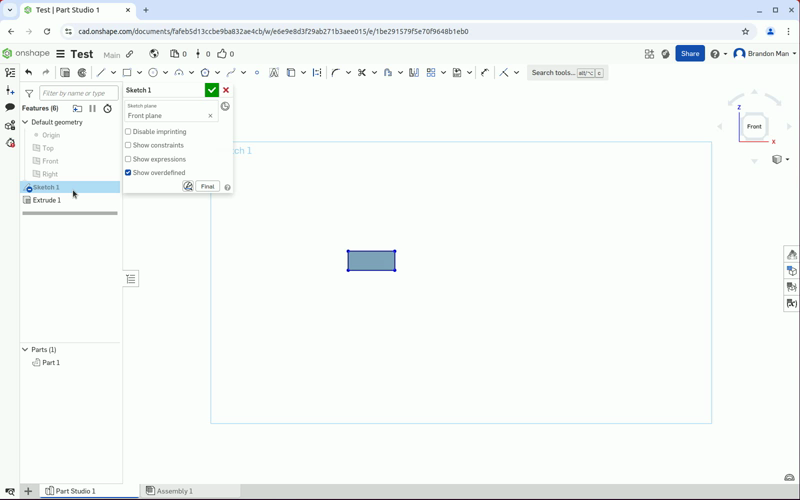
mouse_move(229, 92)
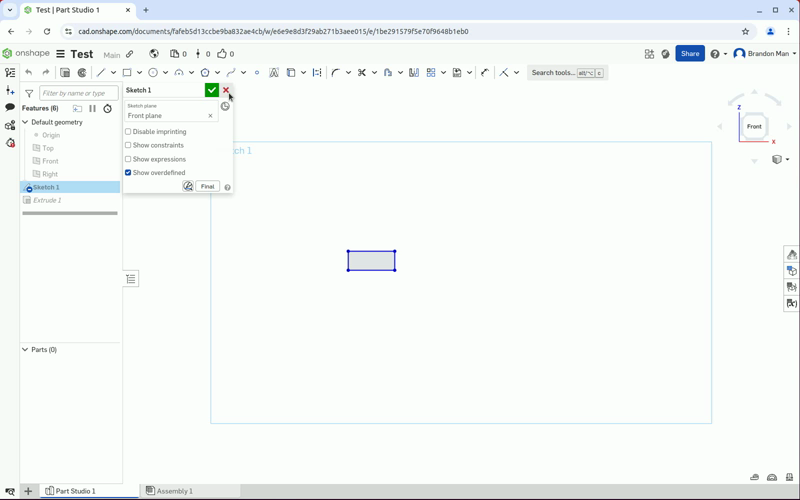
click(229, 92)
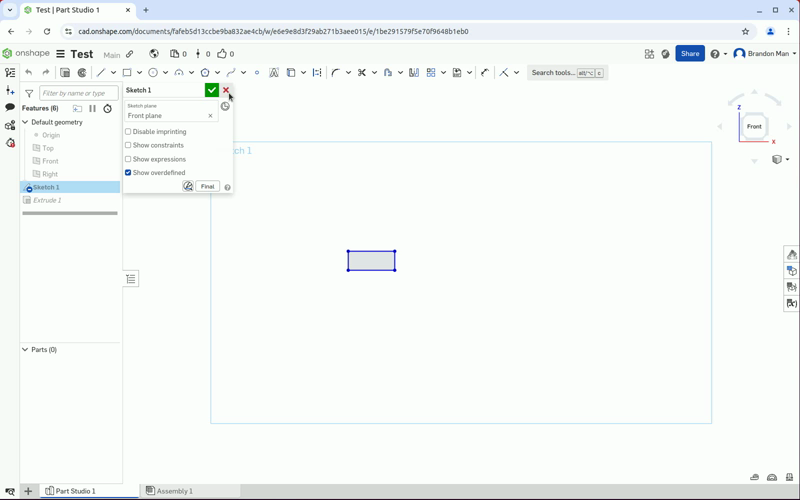
key(shift+s)
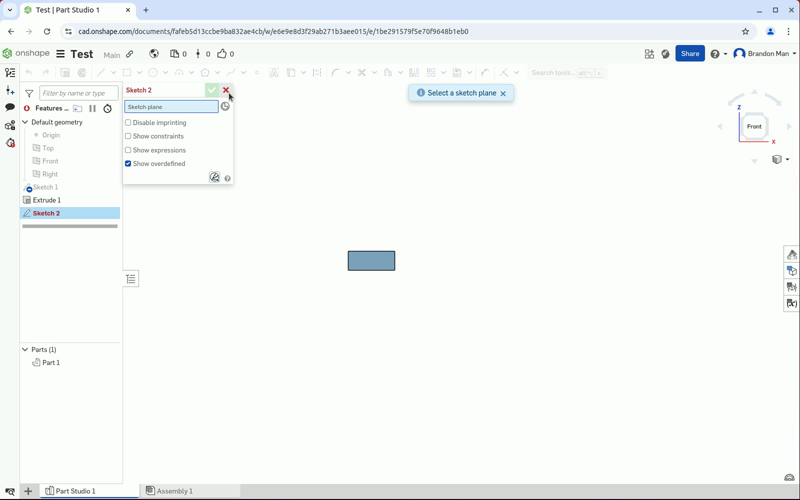
mouse_move(73, 163)
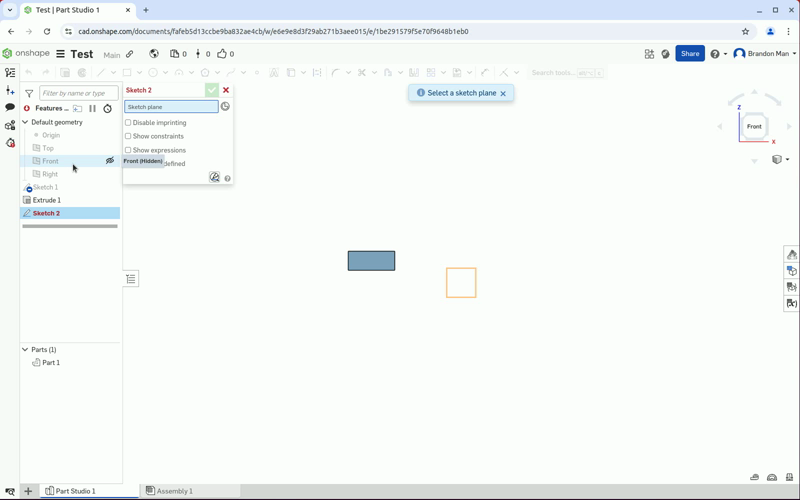
click(73, 163)
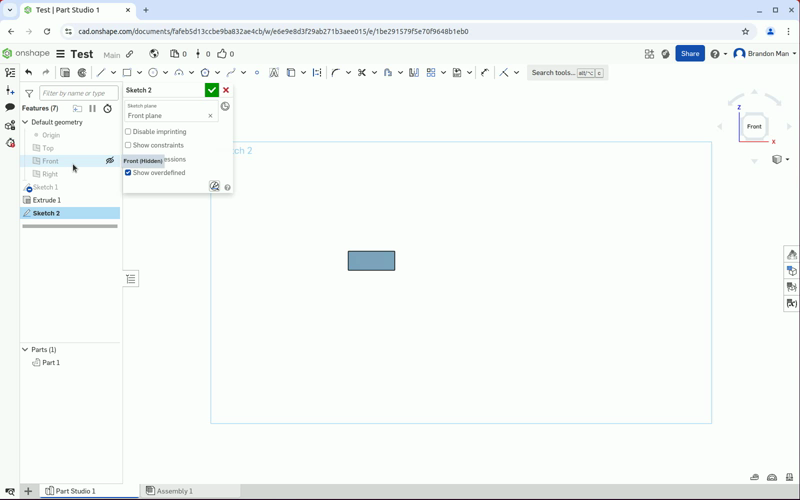
mouse_move(73, 352)
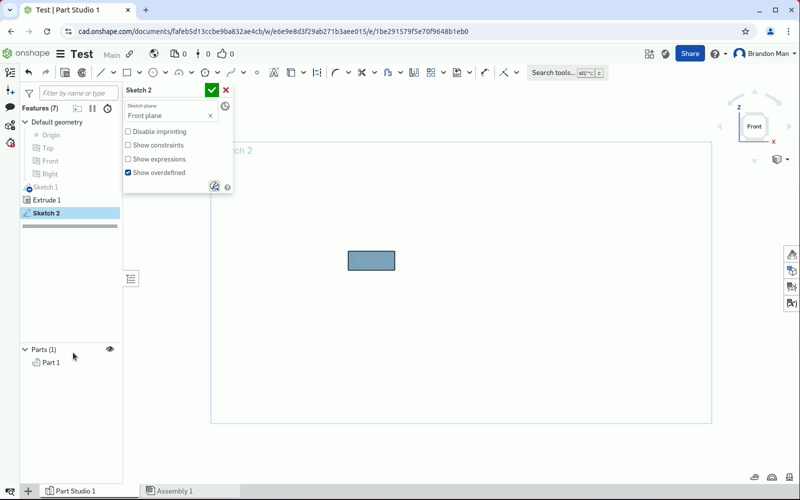
key(y)
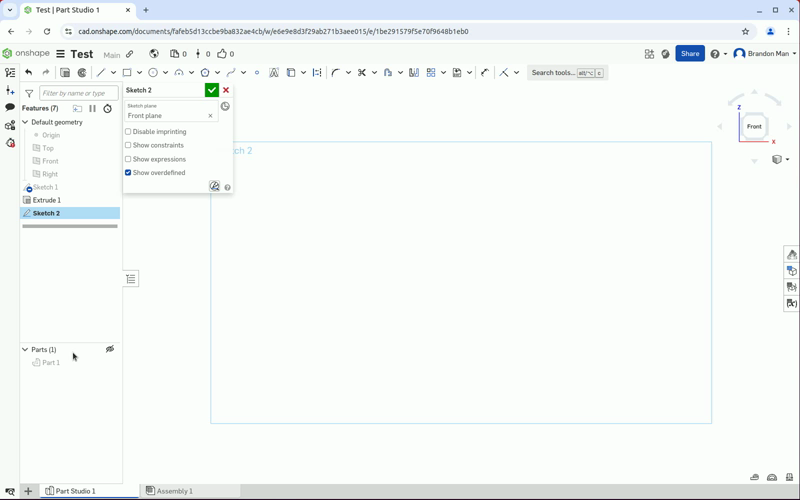
key(l)
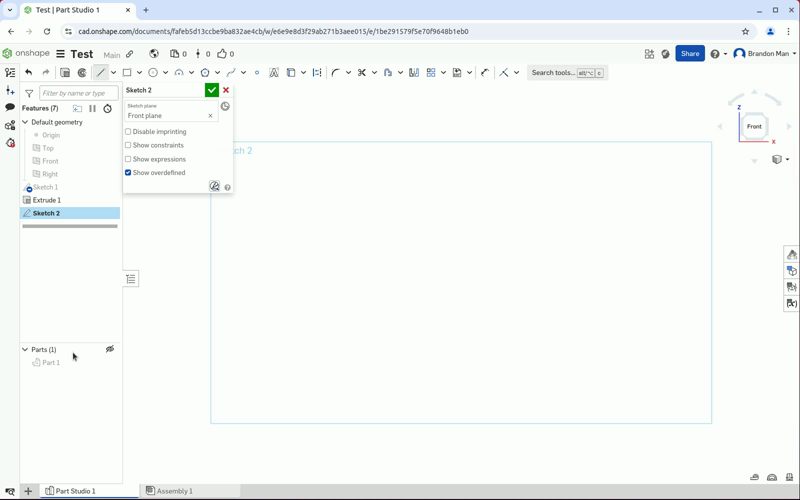
key_down(shift)
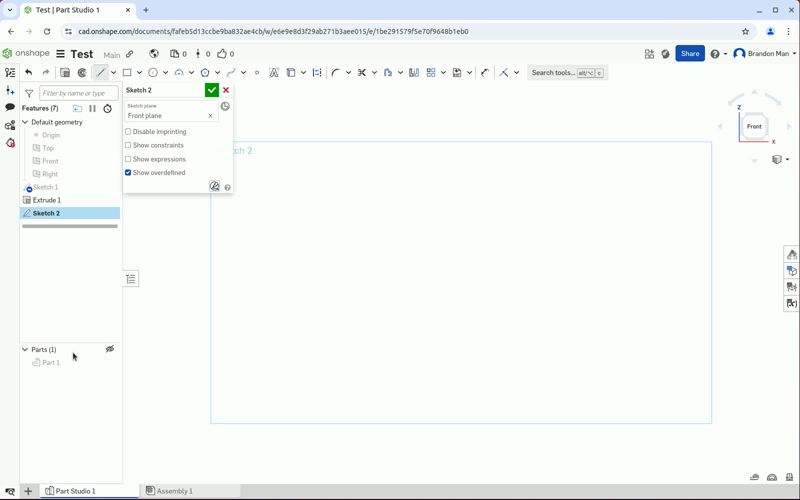
mouse_move(484, 246)
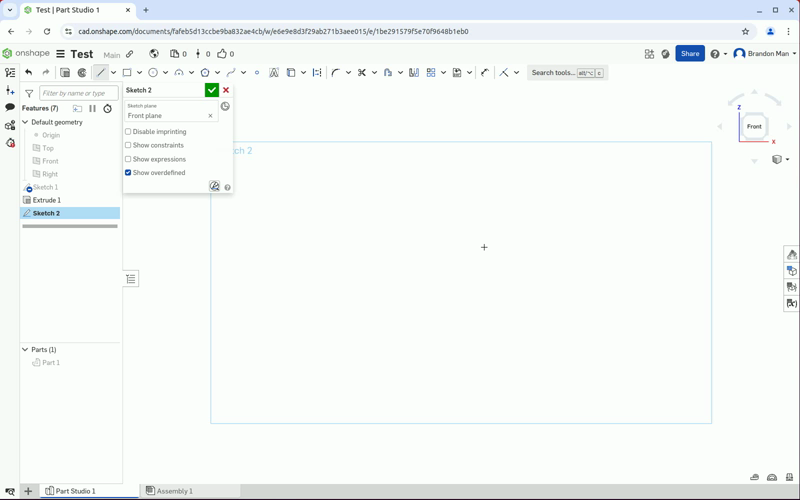
click(484, 246)
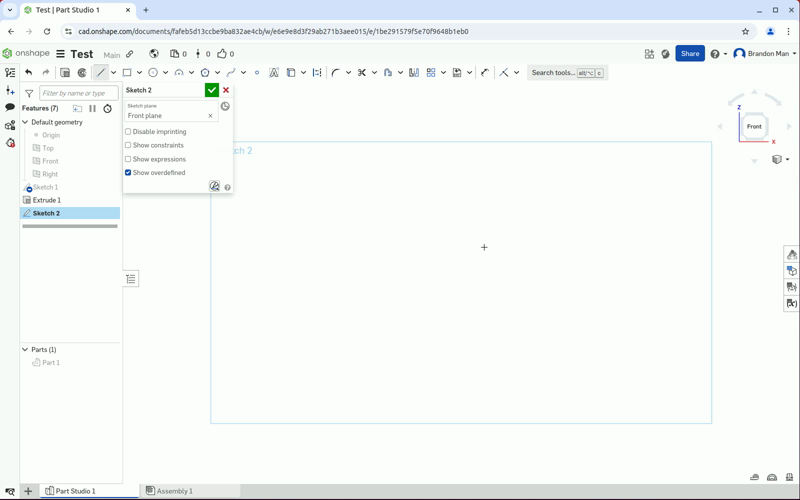
key_up(shift)
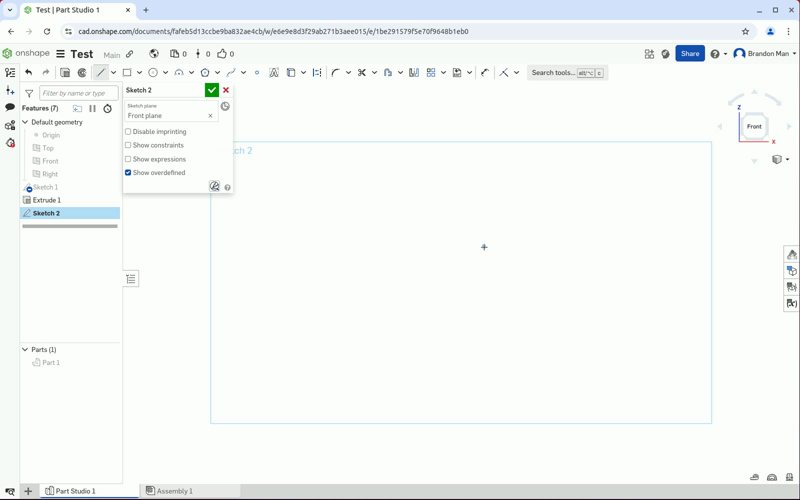
key_down(shift)
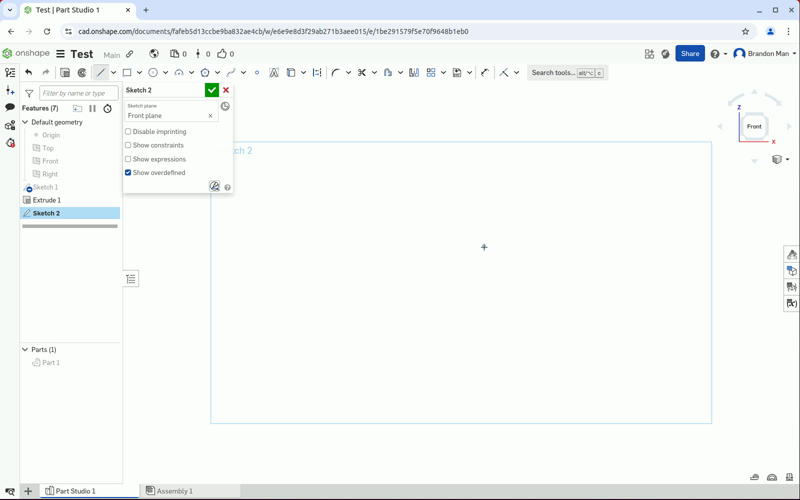
mouse_move(514, 246)
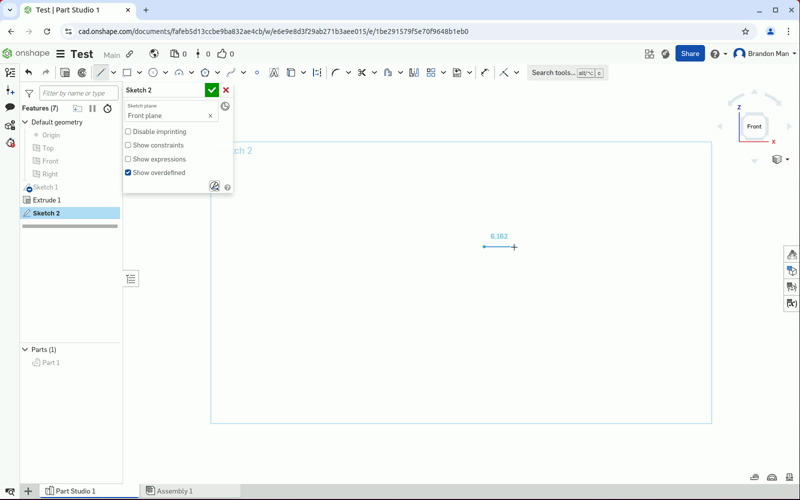
mouse_move(530, 246)
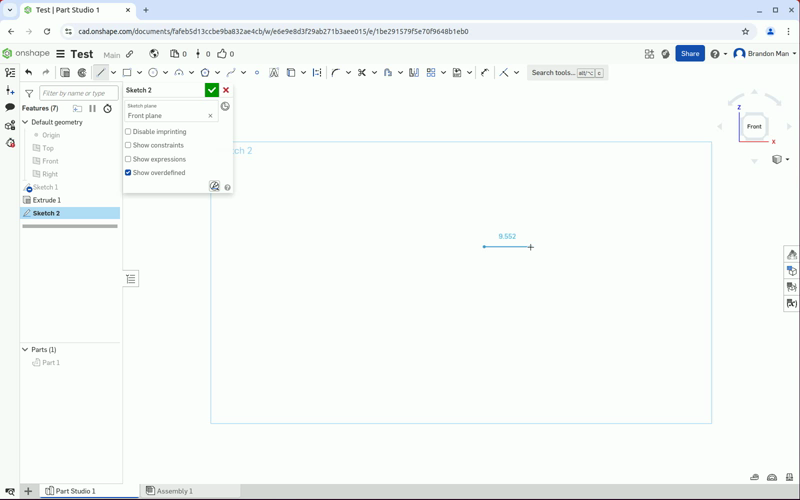
click(530, 246)
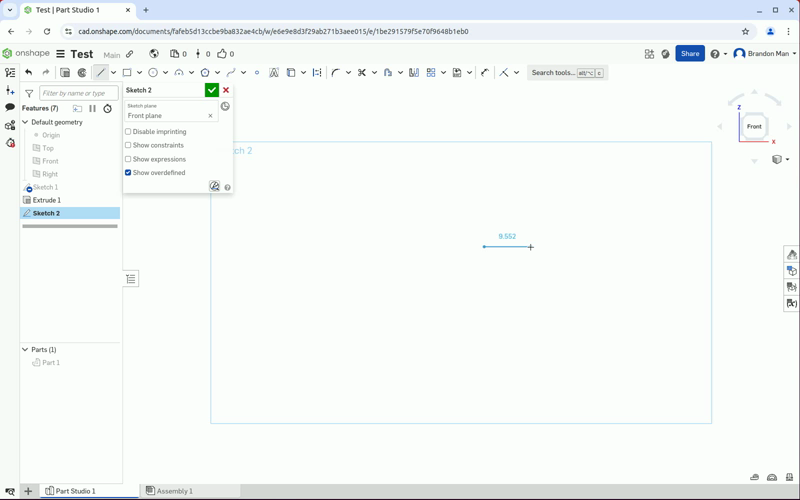
key_up(shift)
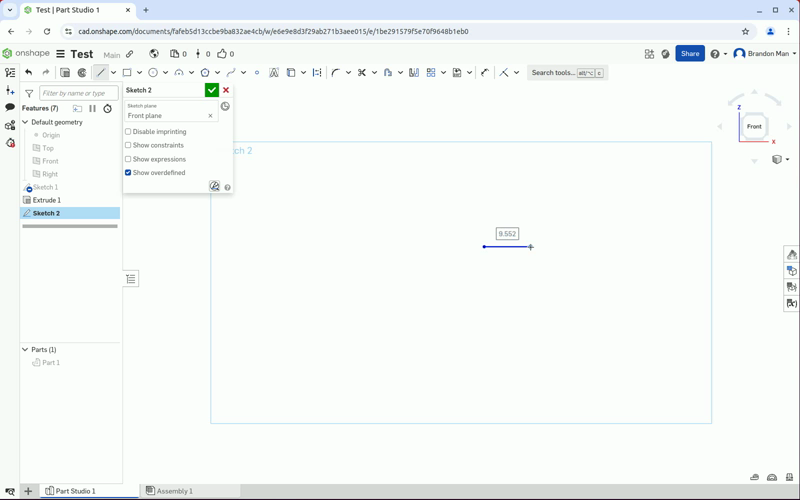
key_down(shift)
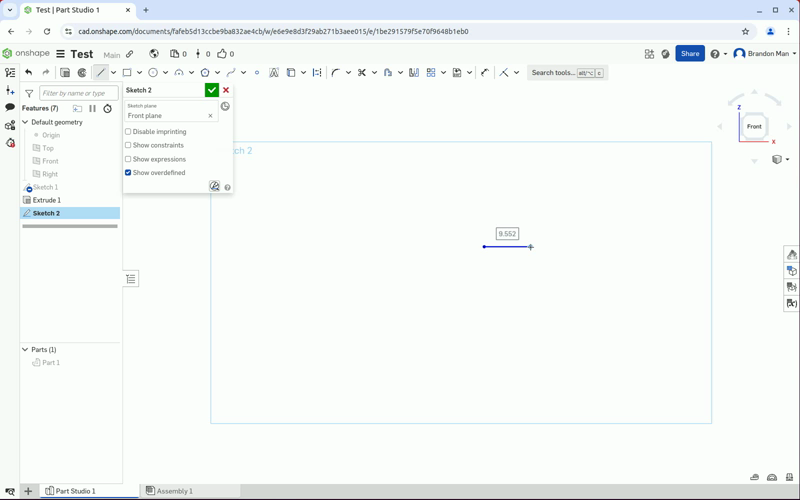
mouse_move(560, 246)
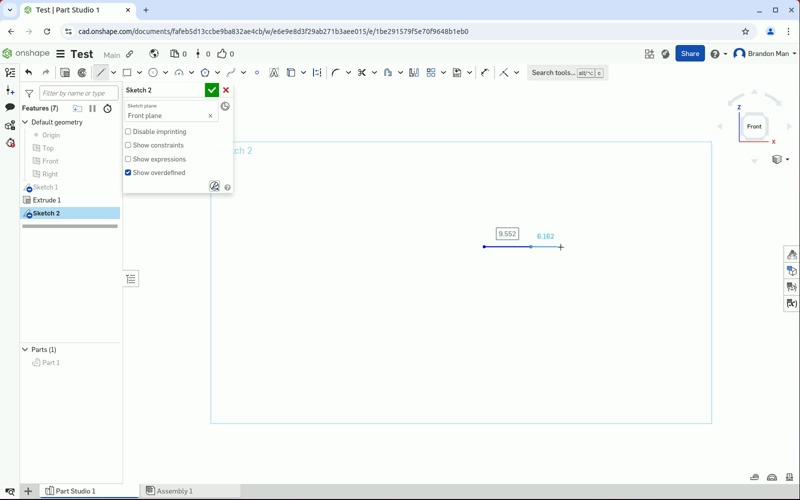
mouse_move(530, 240)
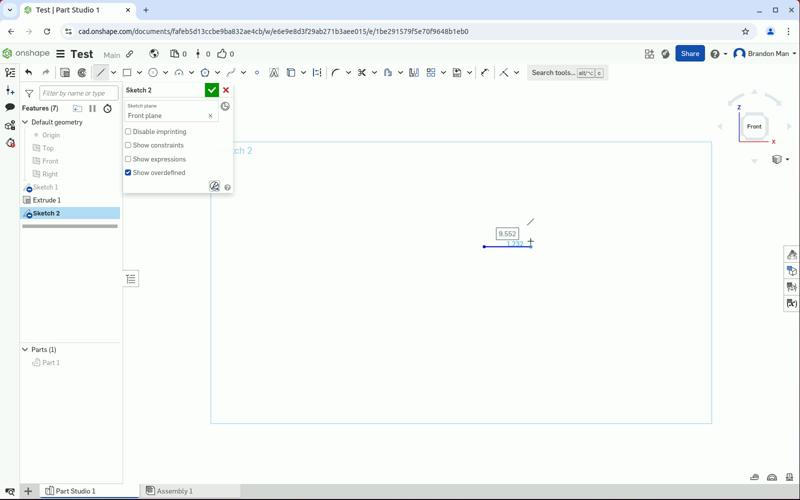
scroll(6)
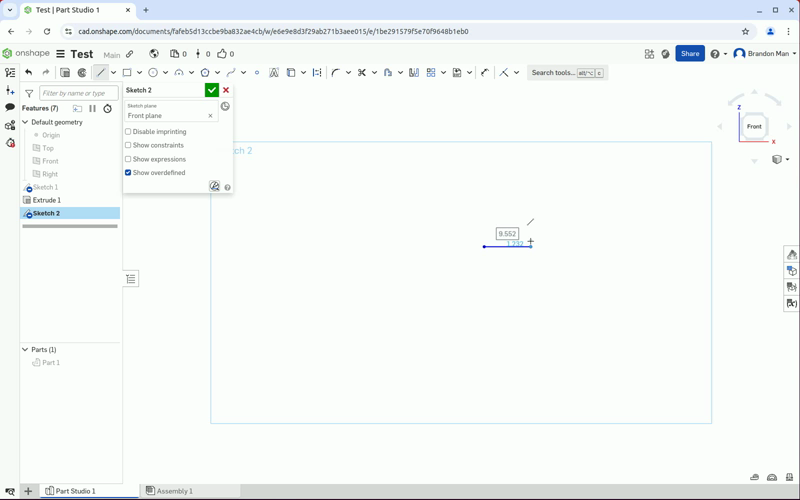
scroll(6)
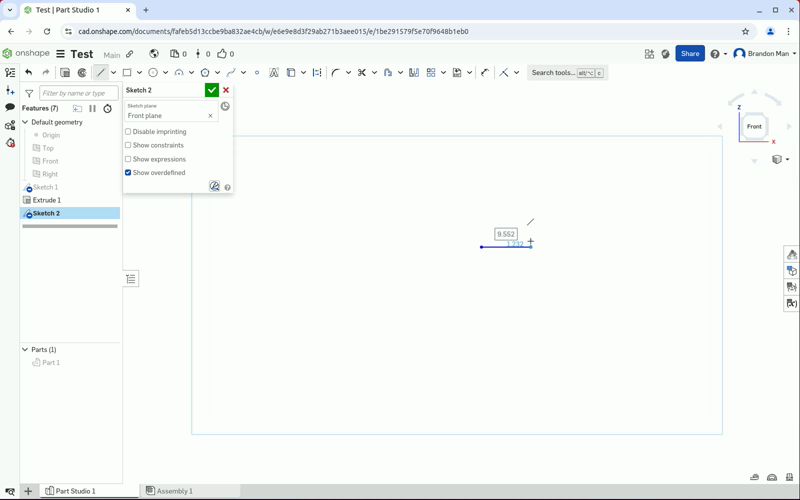
scroll(6)
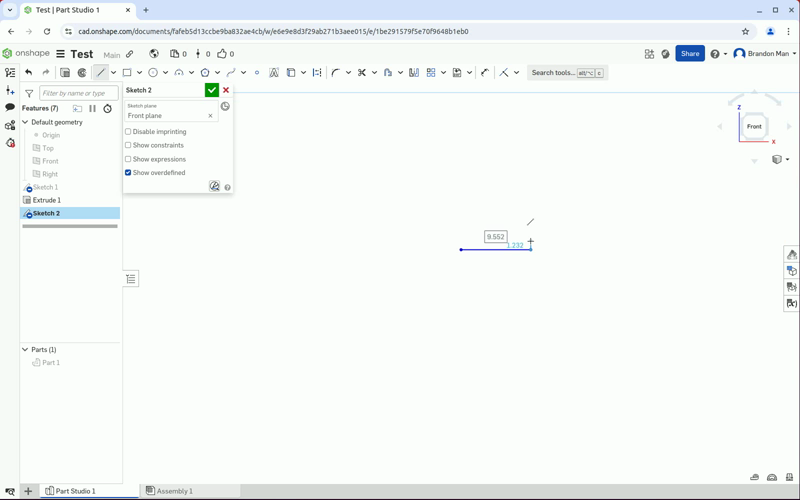
scroll(6)
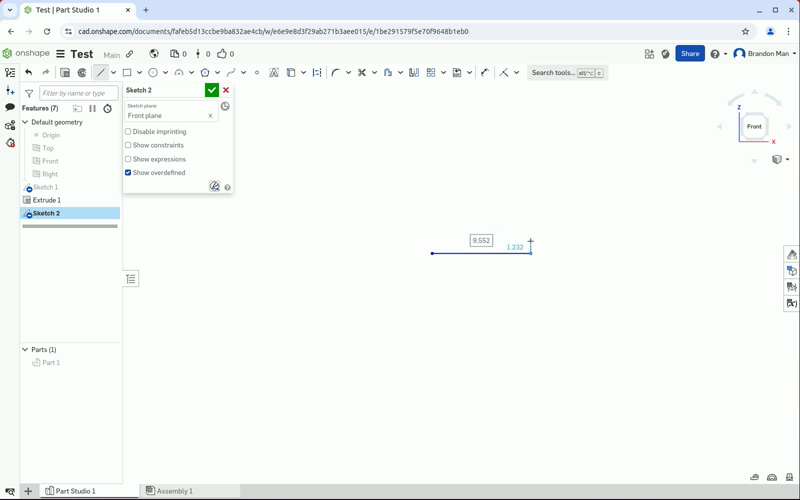
scroll(6)
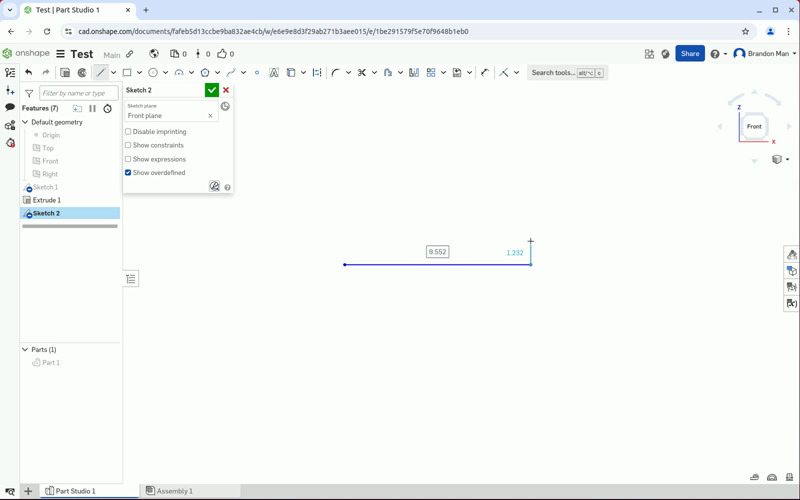
scroll(6)
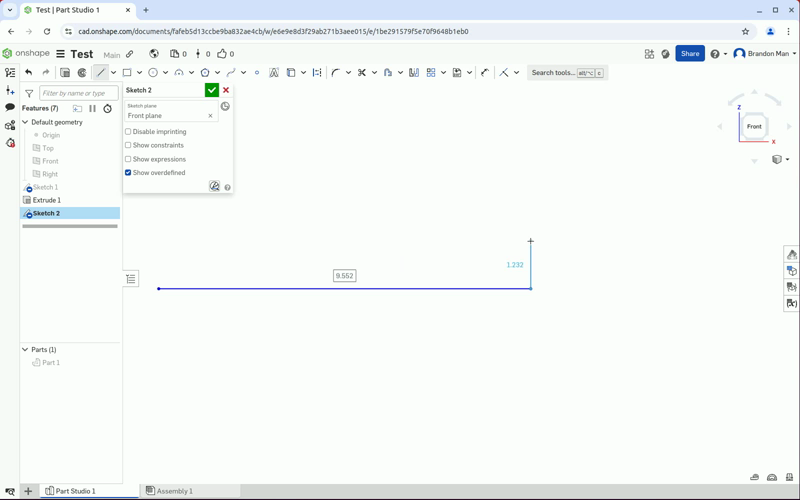
scroll(6)
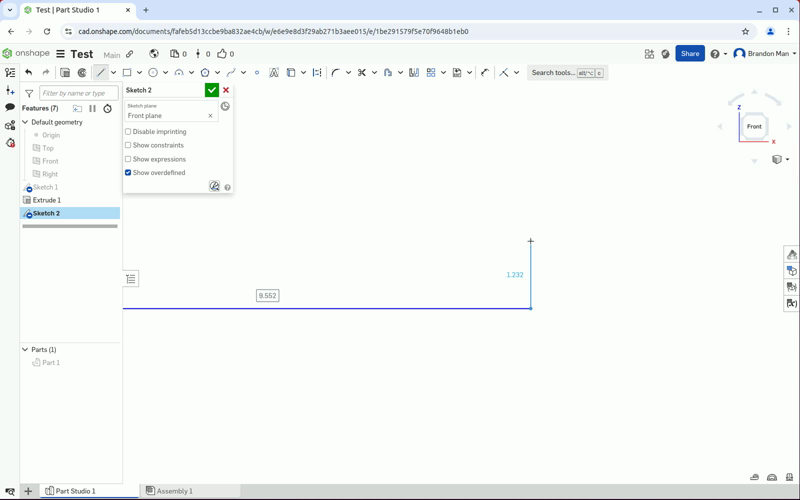
click(530, 240)
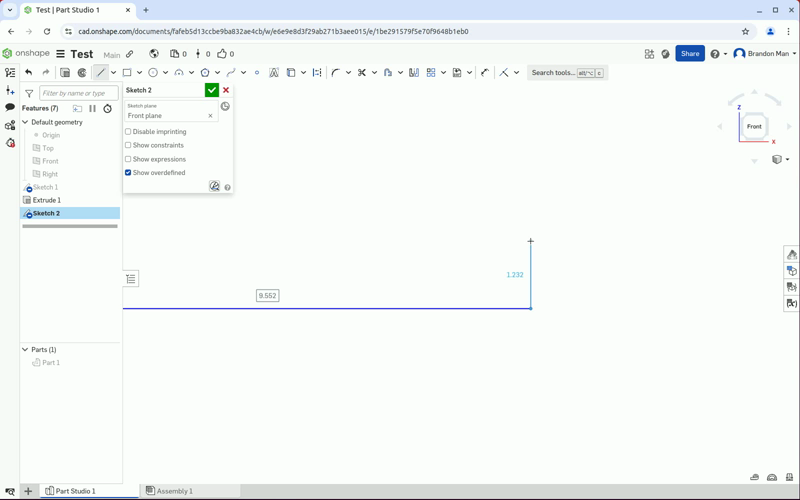
scroll(-6)
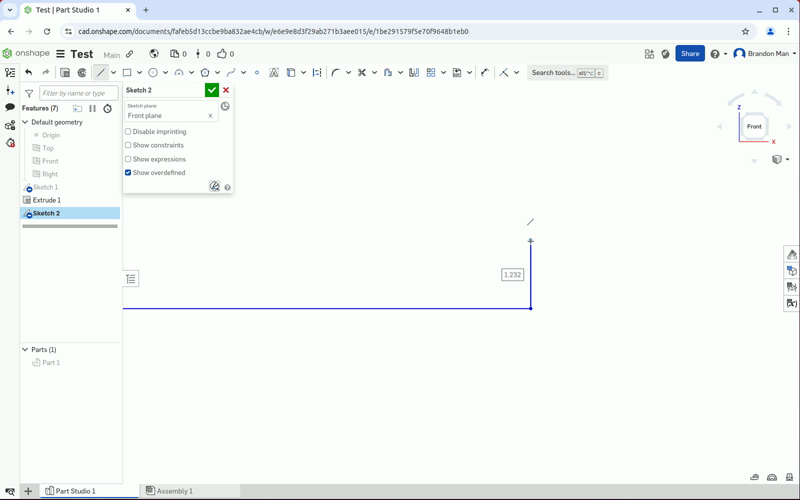
scroll(-6)
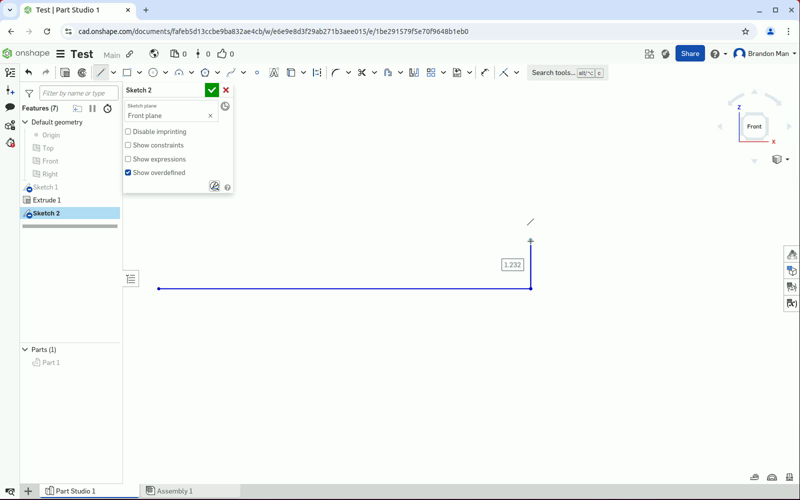
scroll(-6)
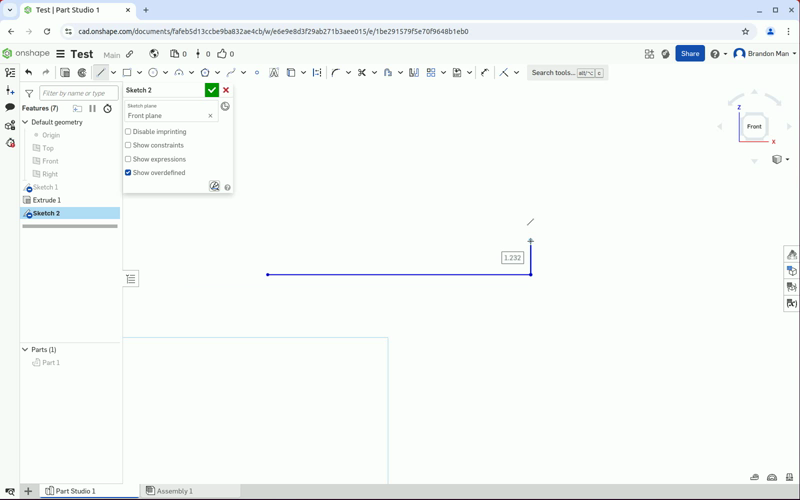
scroll(-6)
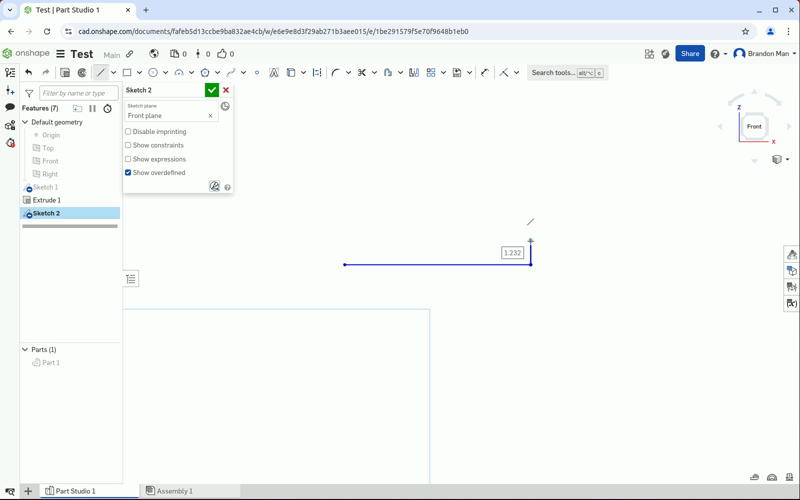
scroll(-6)
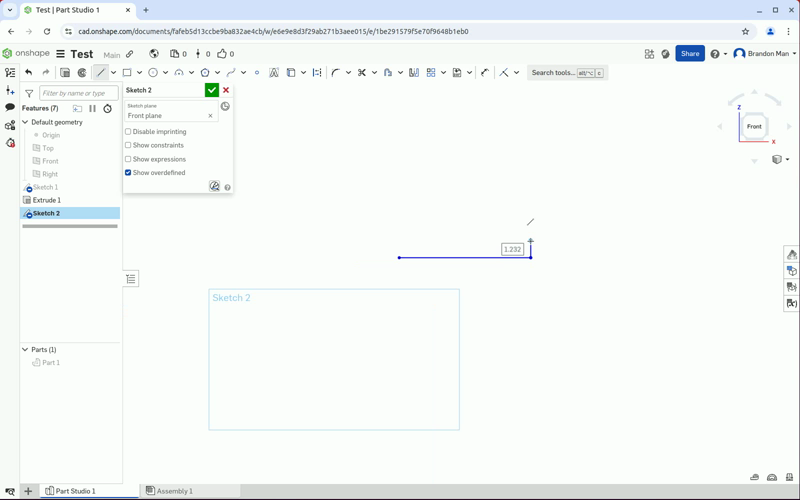
scroll(-6)
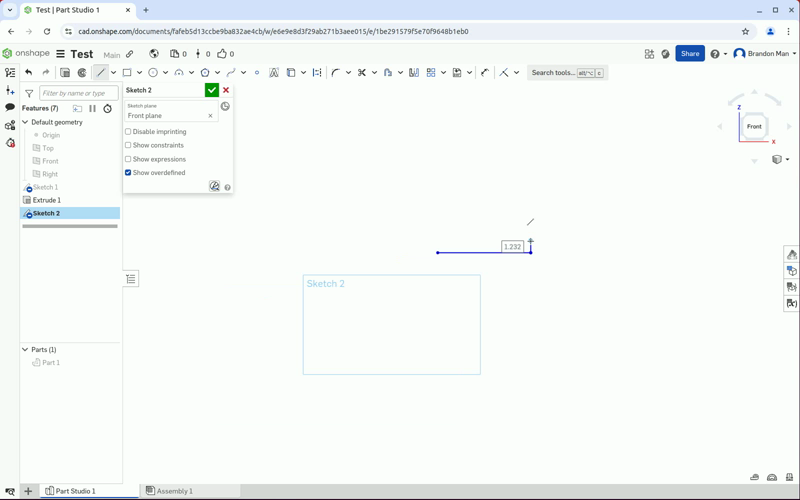
scroll(-6)
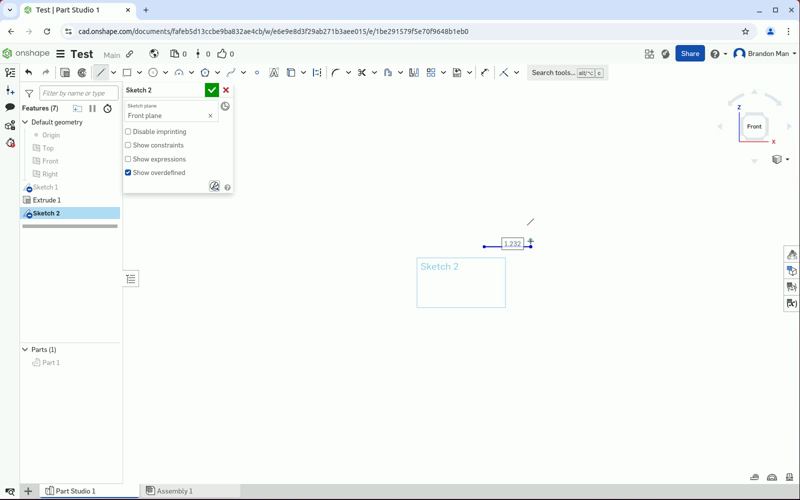
key_up(shift)
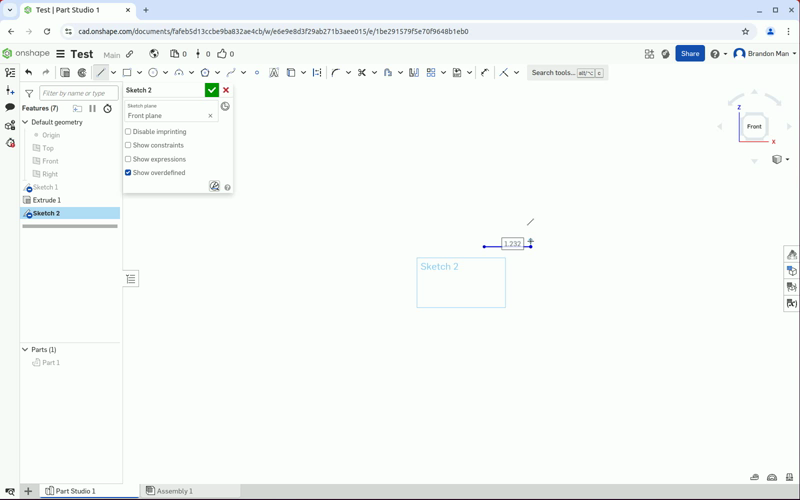
key(esc)
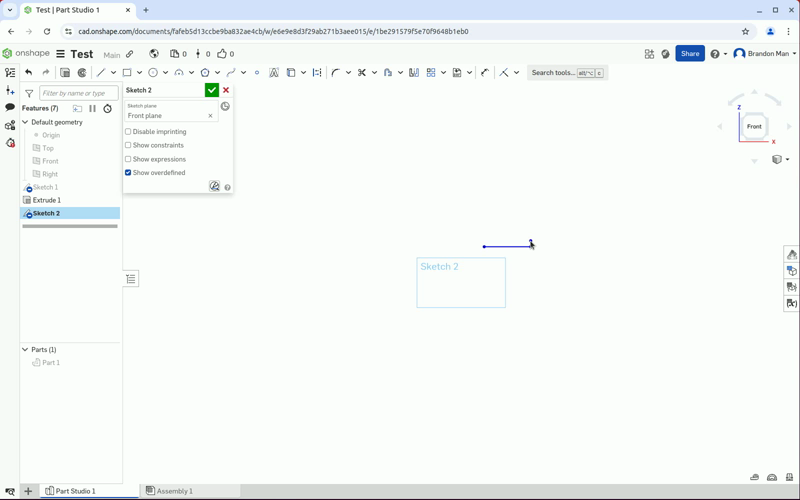
key(a)
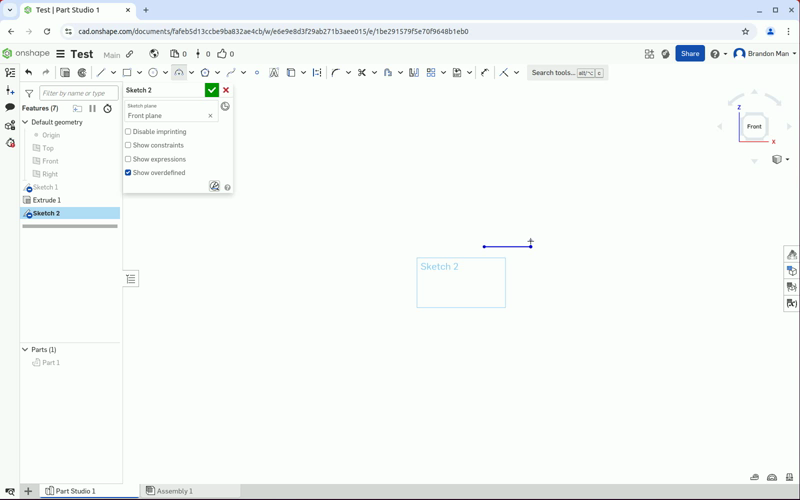
mouse_move(530, 240)
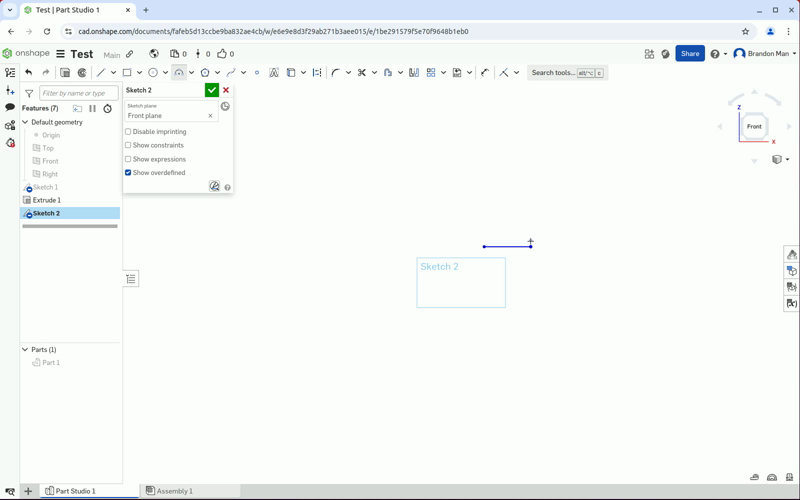
click(530, 240)
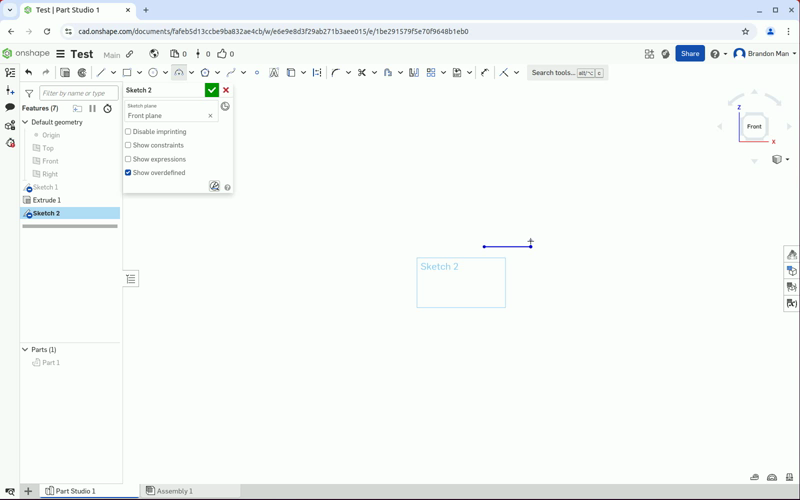
key_down(shift)
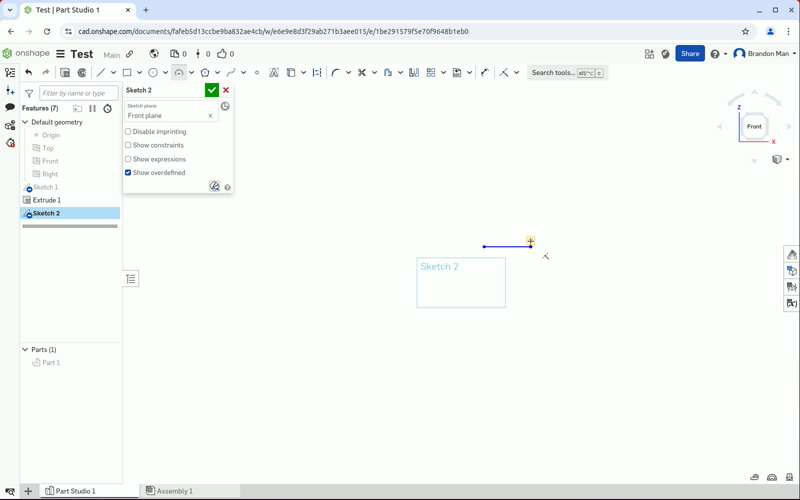
mouse_move(484, 240)
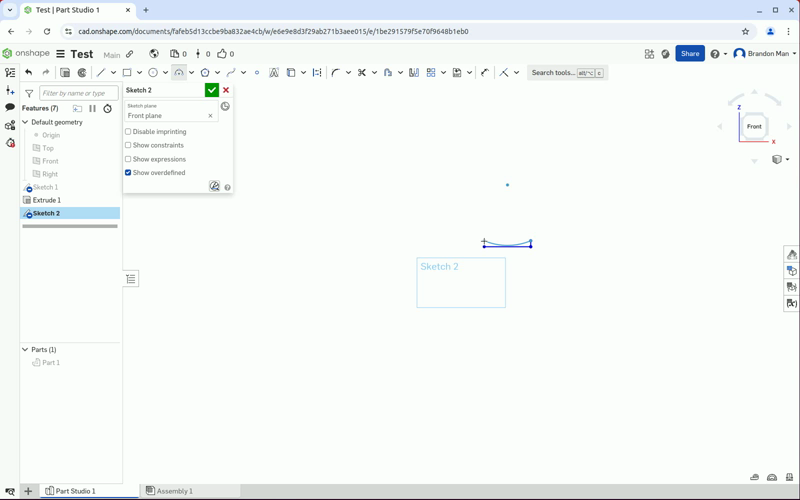
click(484, 240)
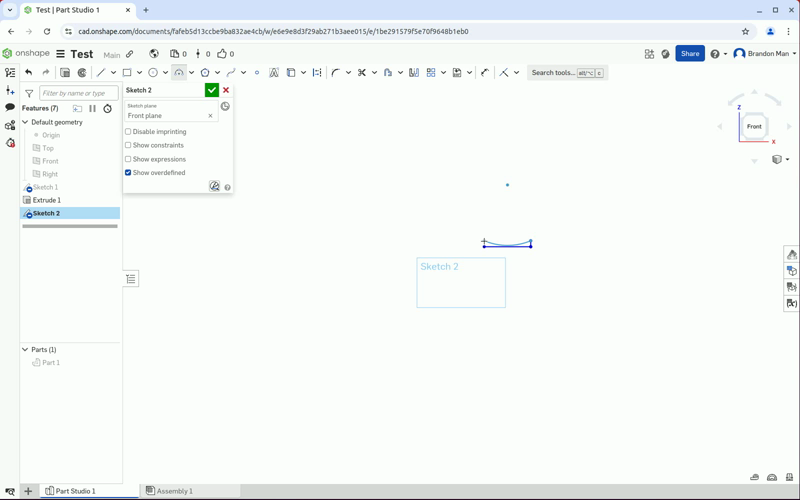
mouse_move(507, 217)
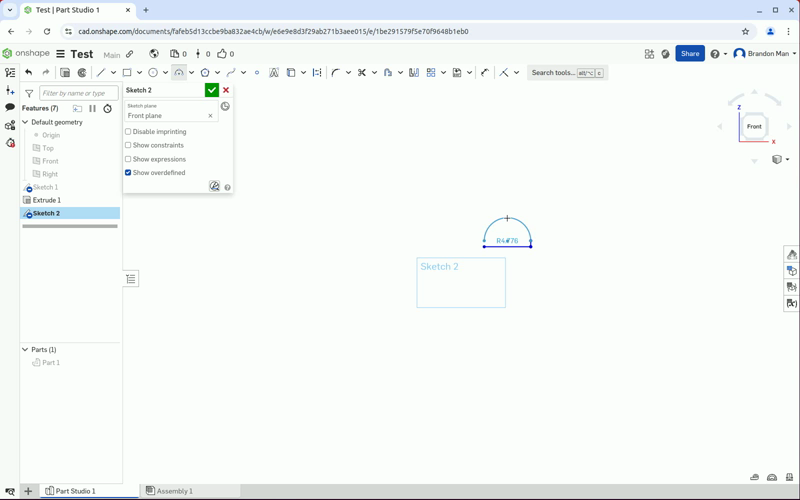
click(507, 217)
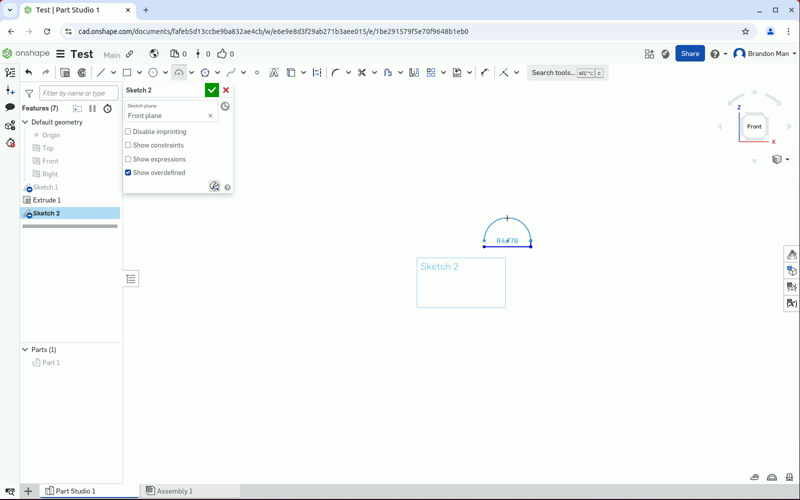
key_up(shift)
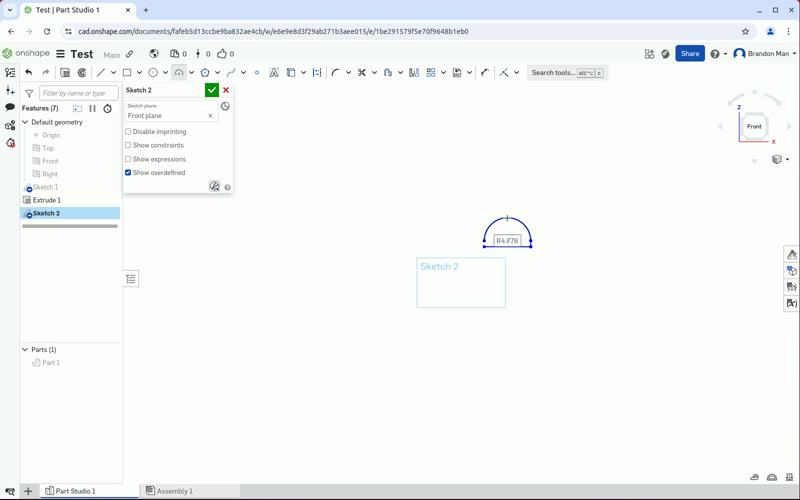
key(esc)
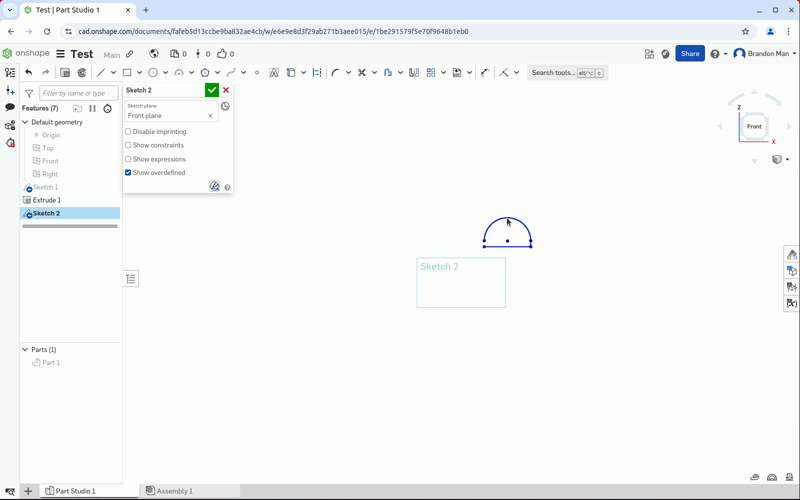
key(l)
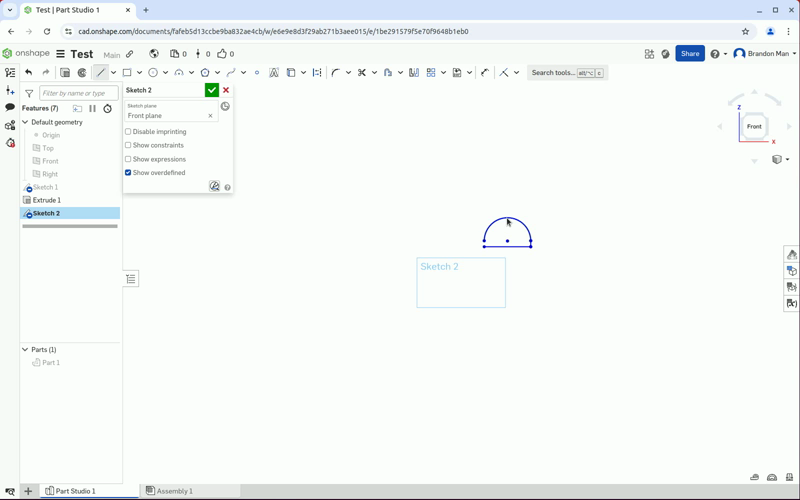
mouse_move(484, 240)
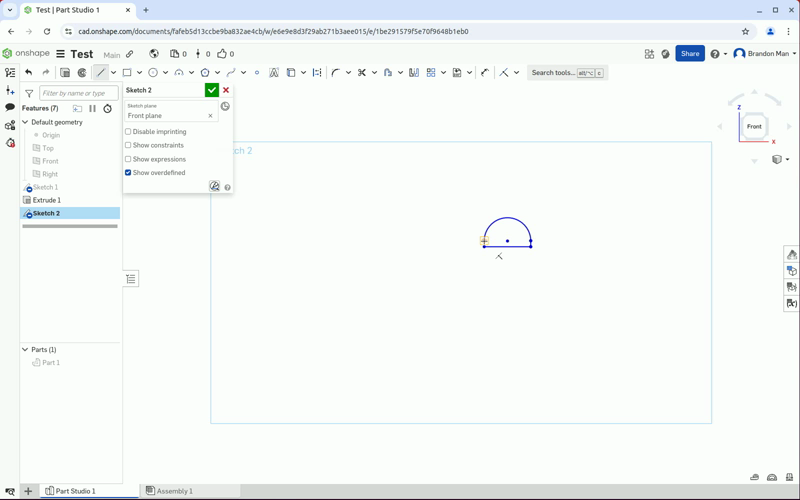
click(484, 240)
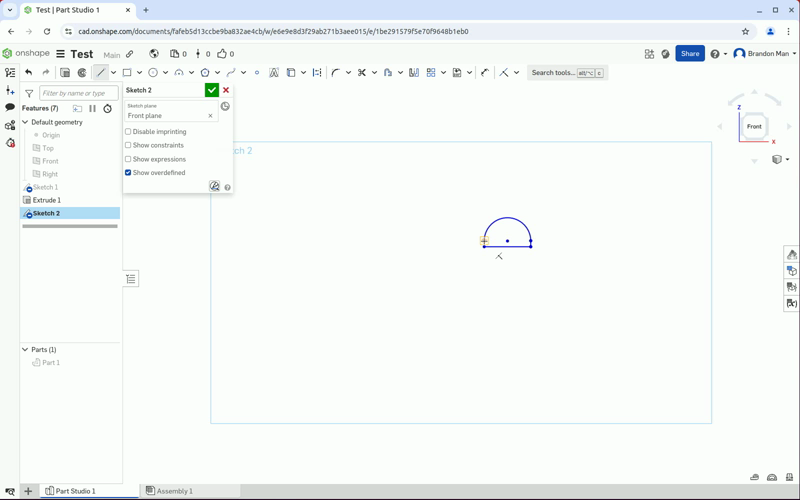
mouse_move(514, 240)
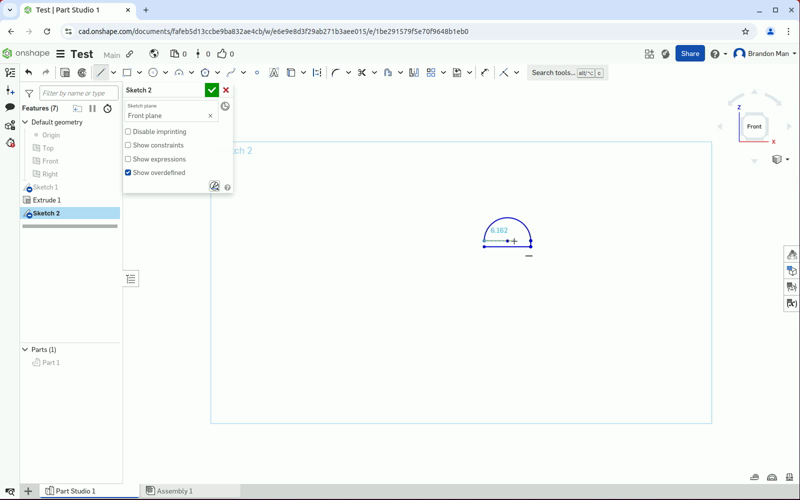
key_down(shift)
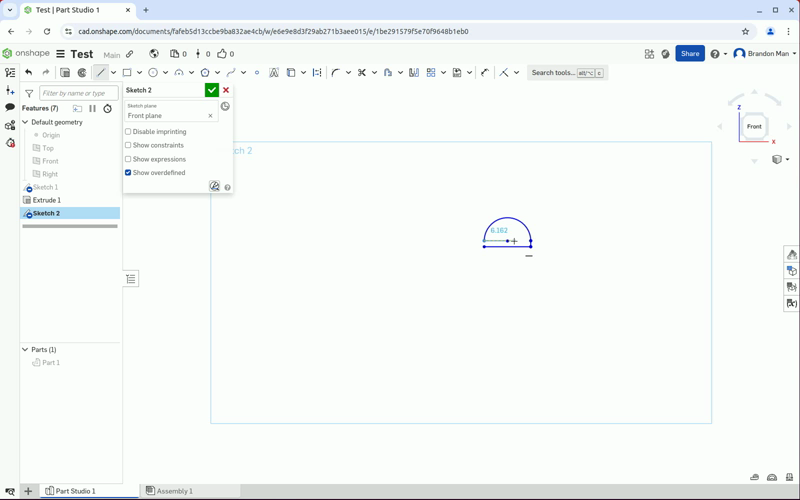
mouse_move(484, 246)
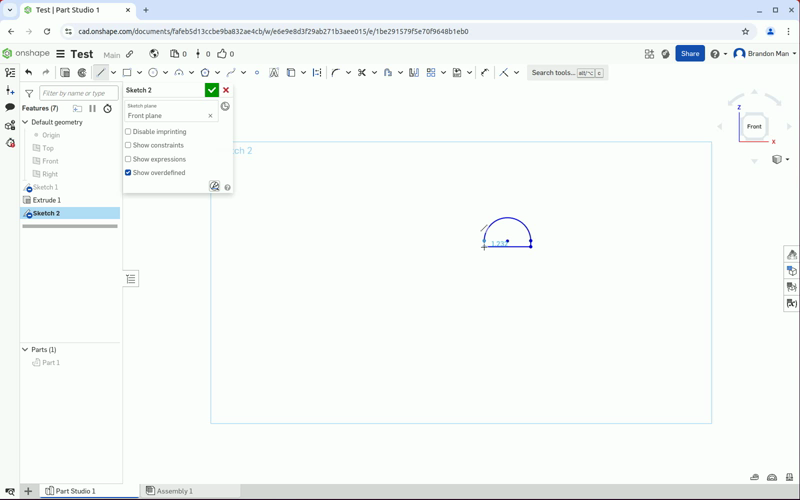
scroll(6)
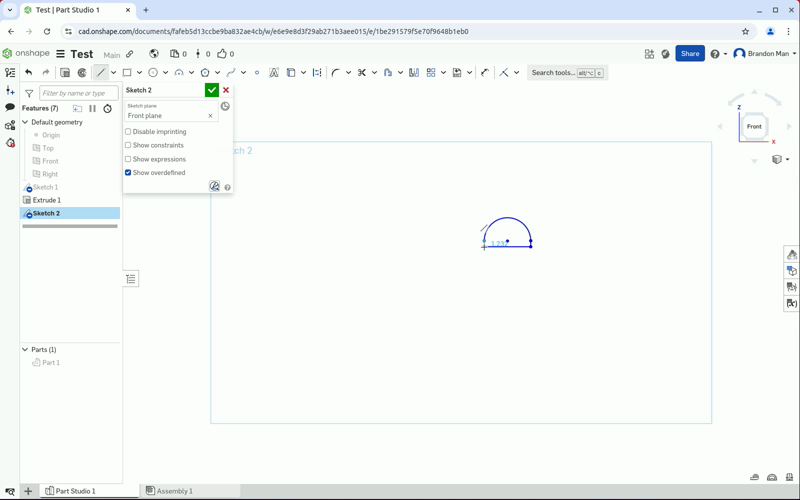
scroll(6)
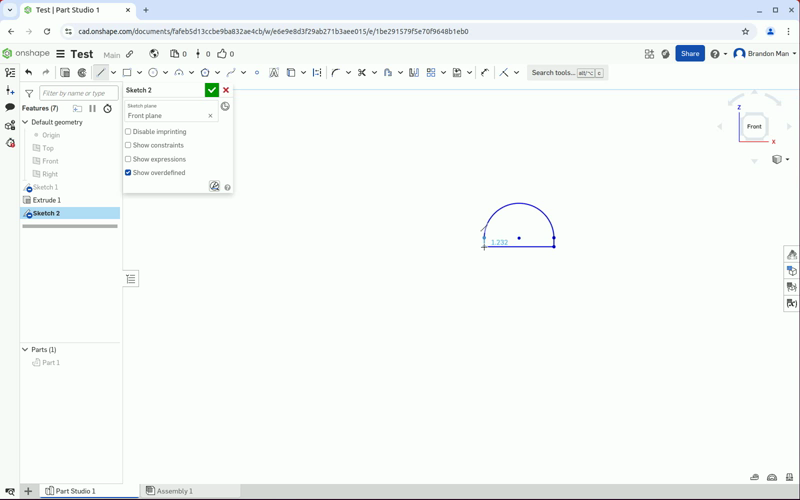
scroll(6)
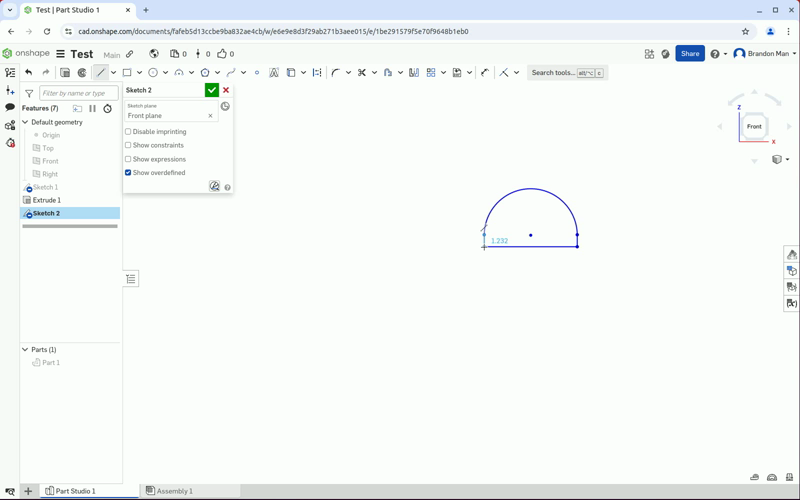
scroll(6)
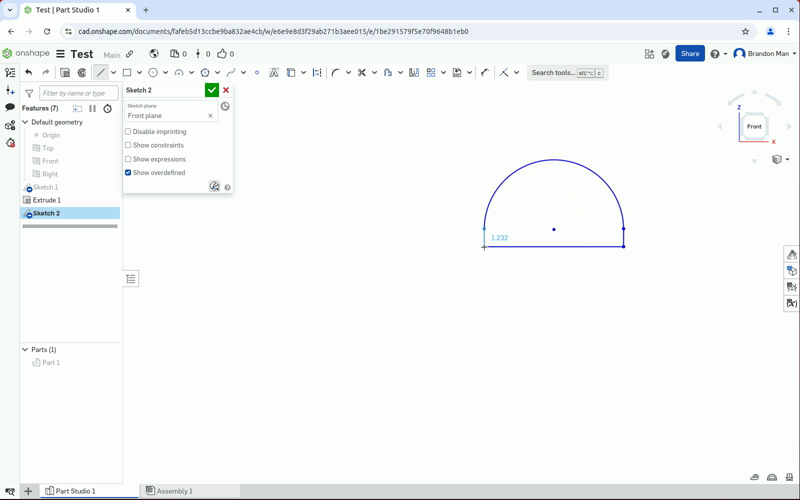
scroll(6)
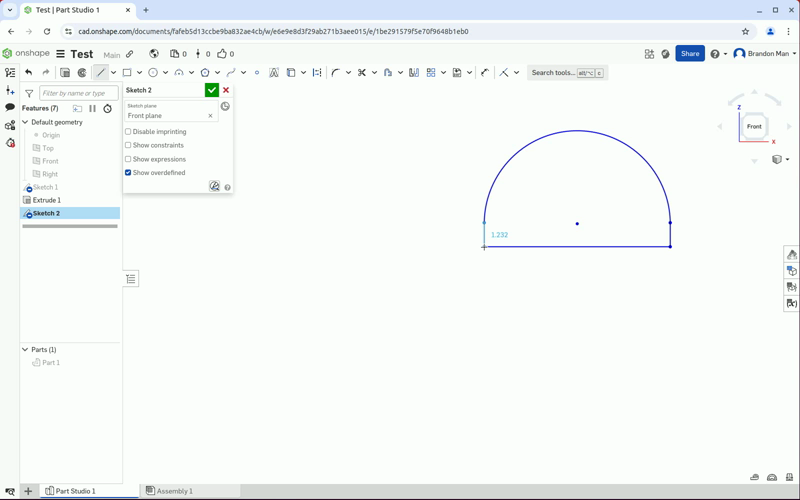
scroll(6)
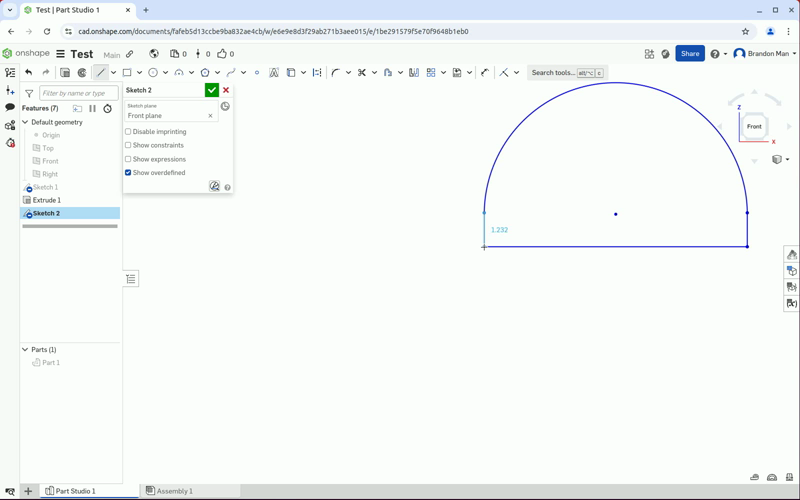
scroll(6)
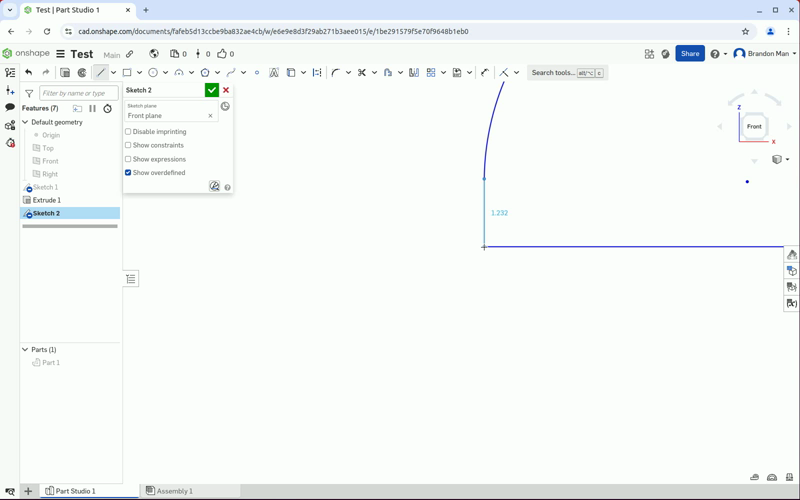
key_up(shift)
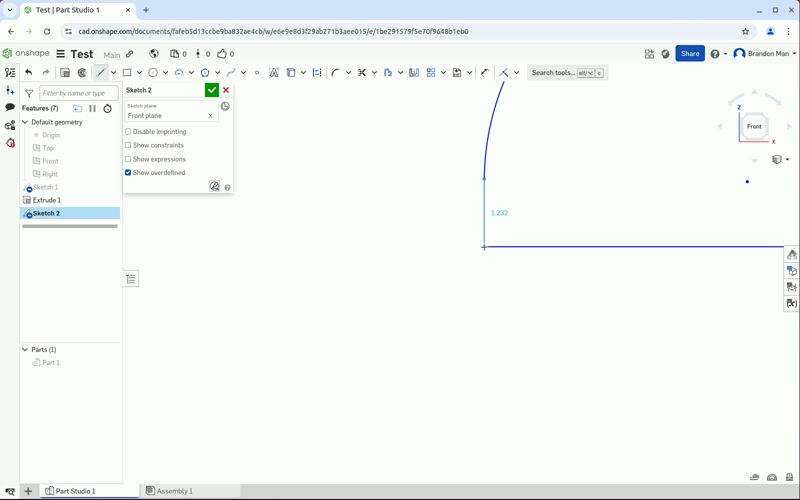
click(484, 246)
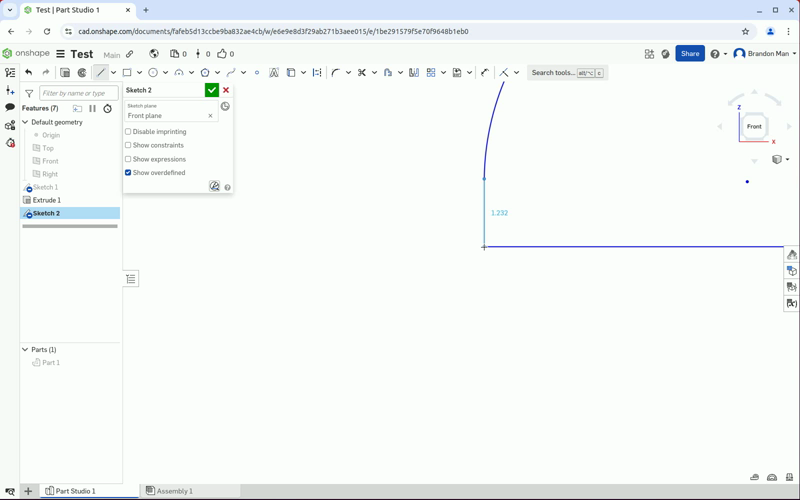
scroll(-6)
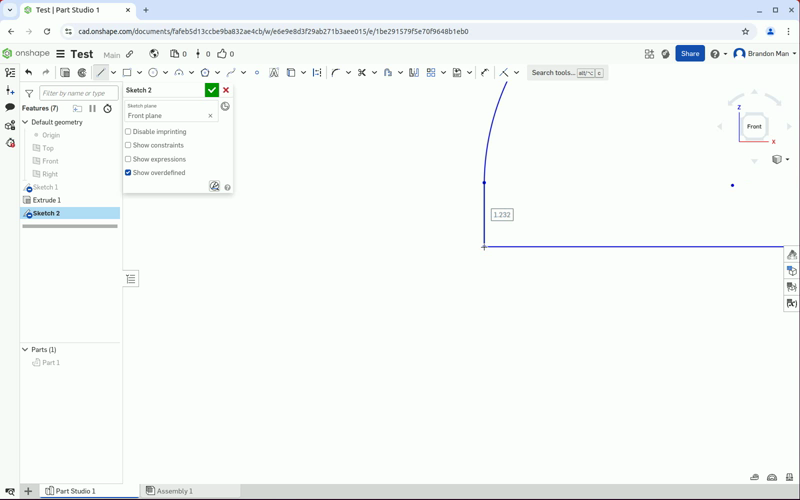
scroll(-6)
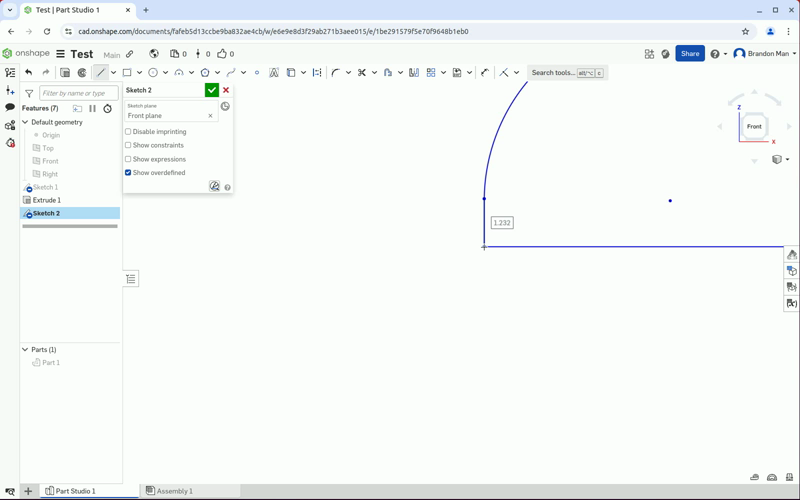
scroll(-6)
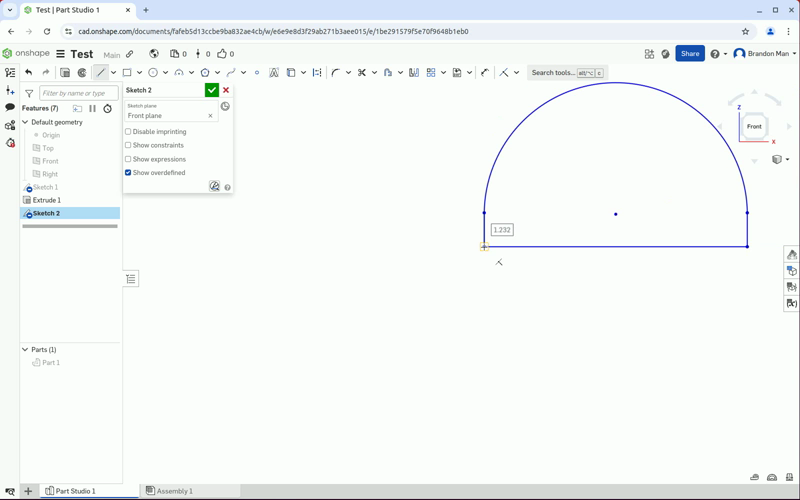
scroll(-6)
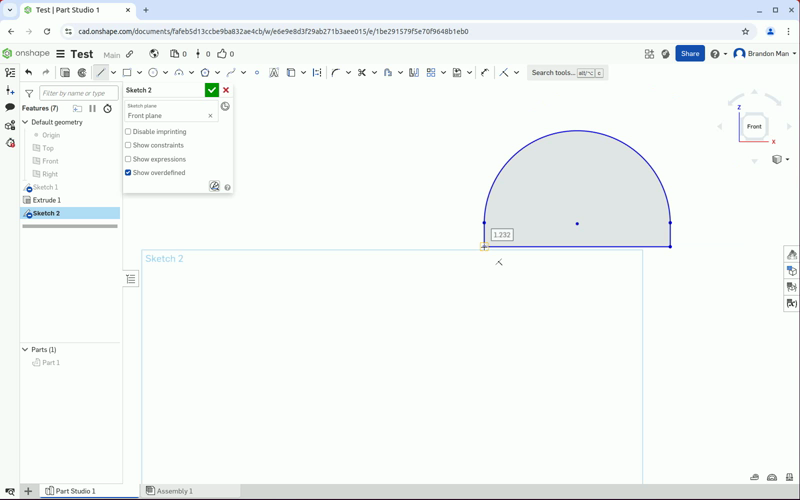
scroll(-6)
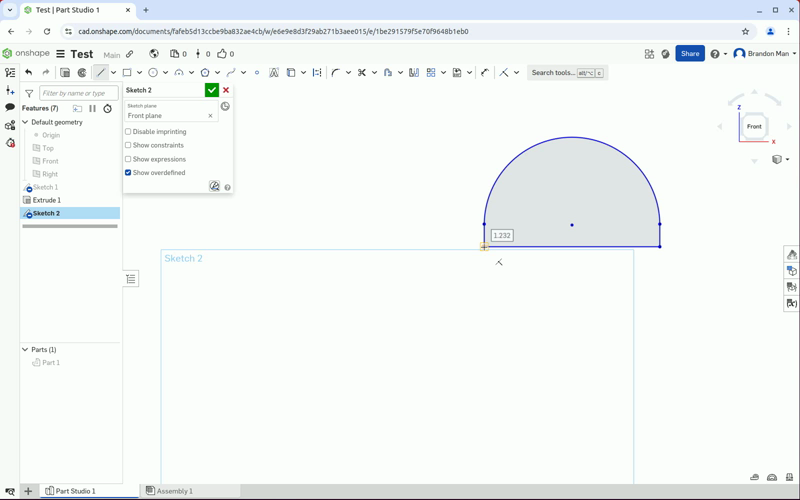
scroll(-6)
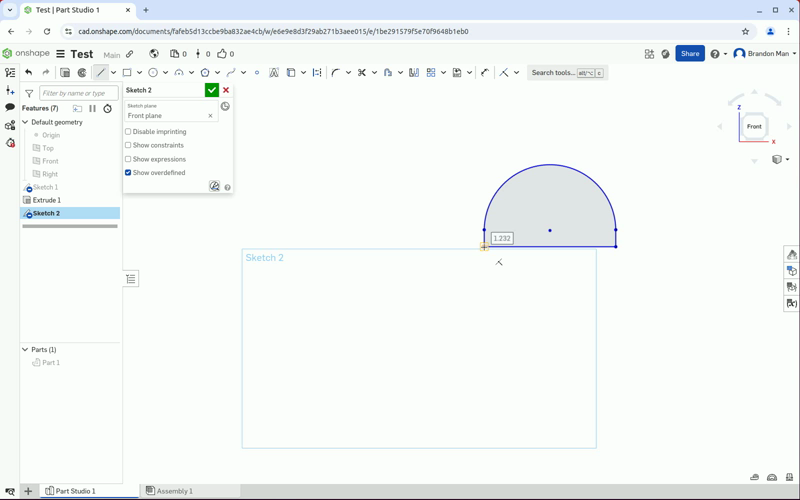
scroll(-6)
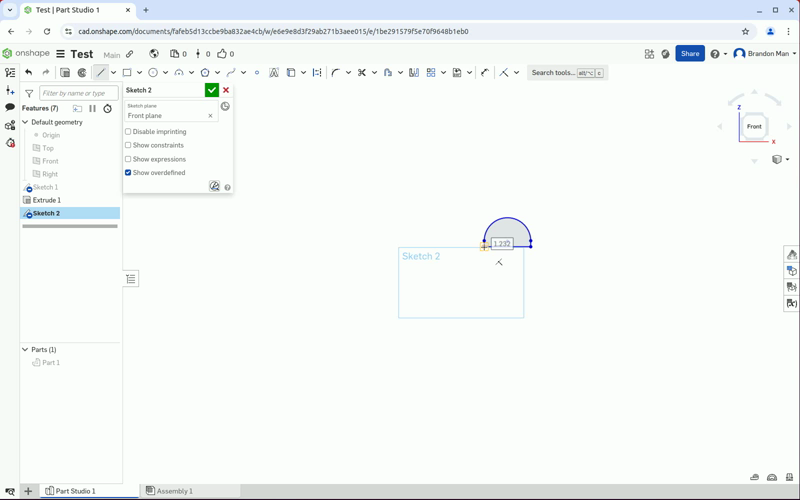
key(esc)
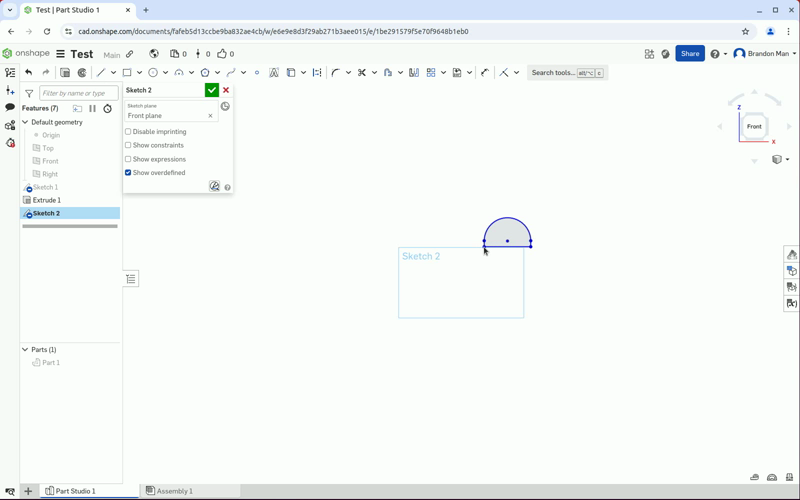
mouse_move(486, 238)
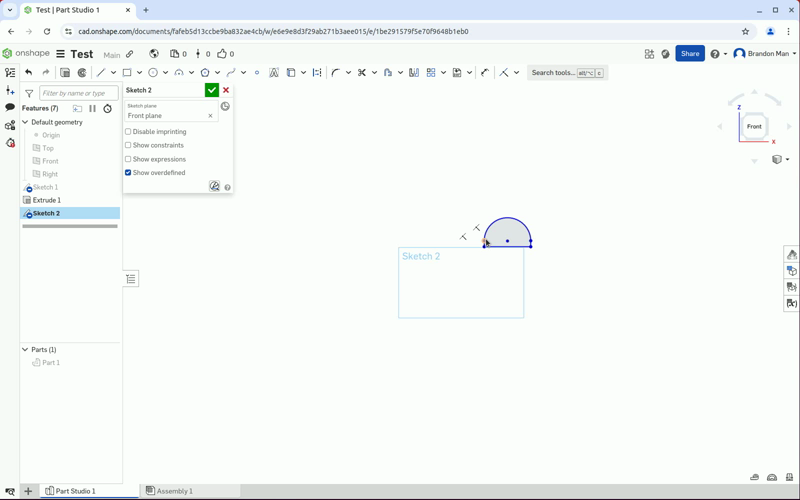
scroll(6)
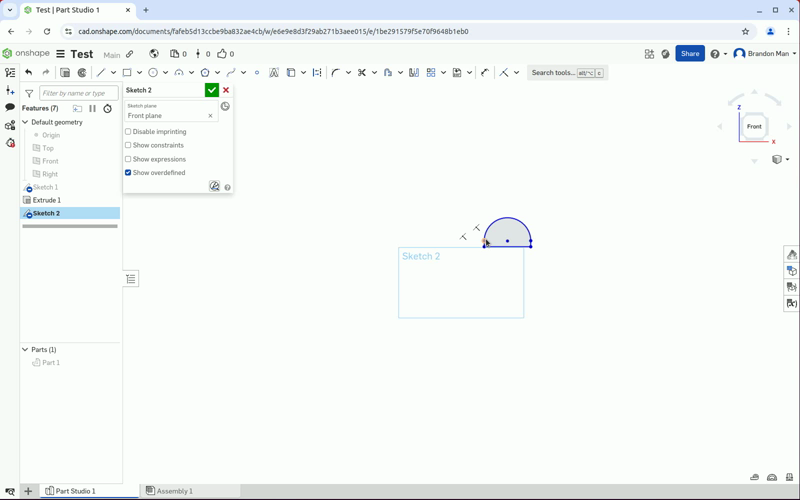
scroll(6)
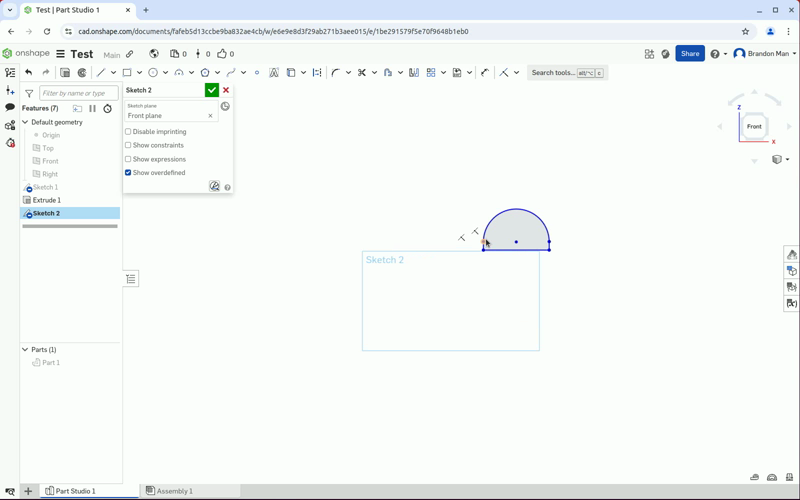
scroll(6)
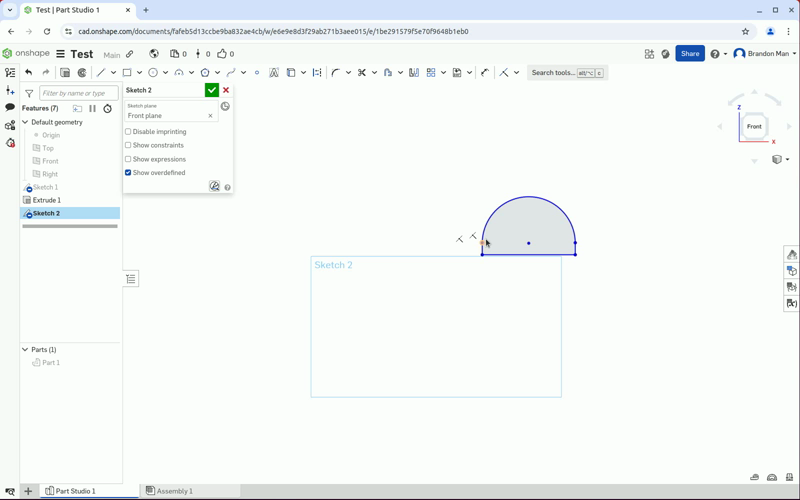
scroll(6)
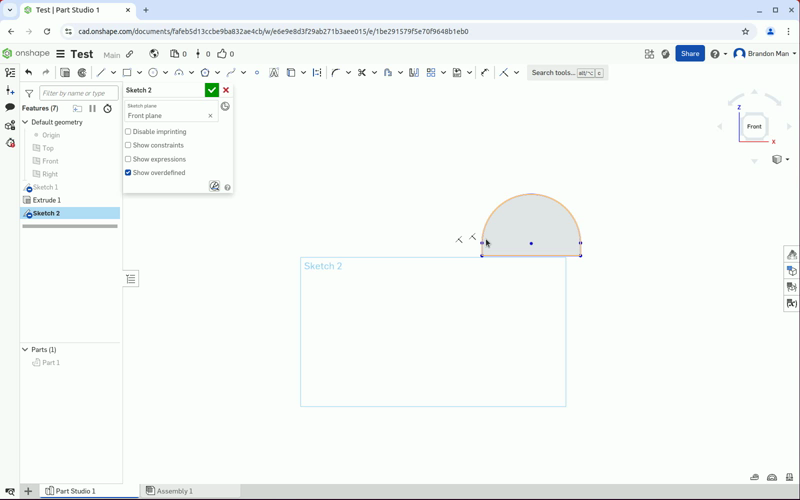
scroll(6)
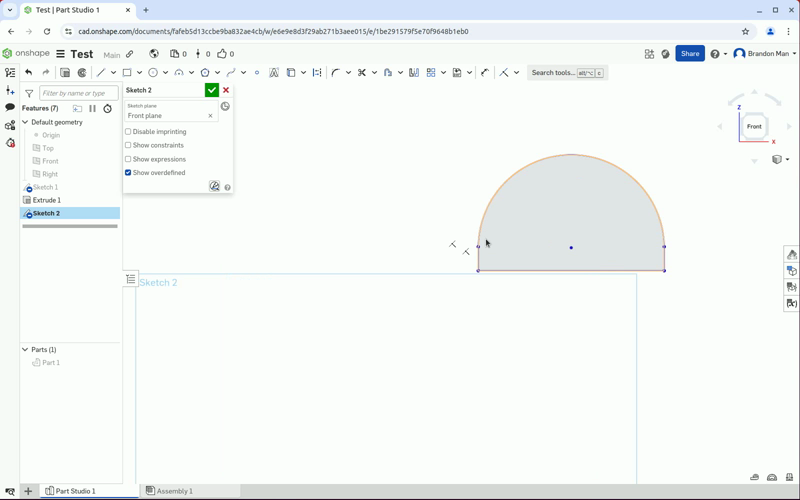
scroll(6)
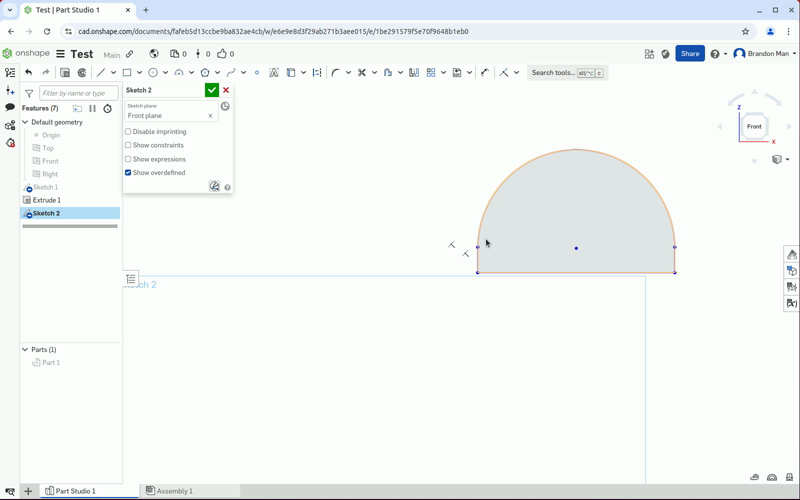
scroll(6)
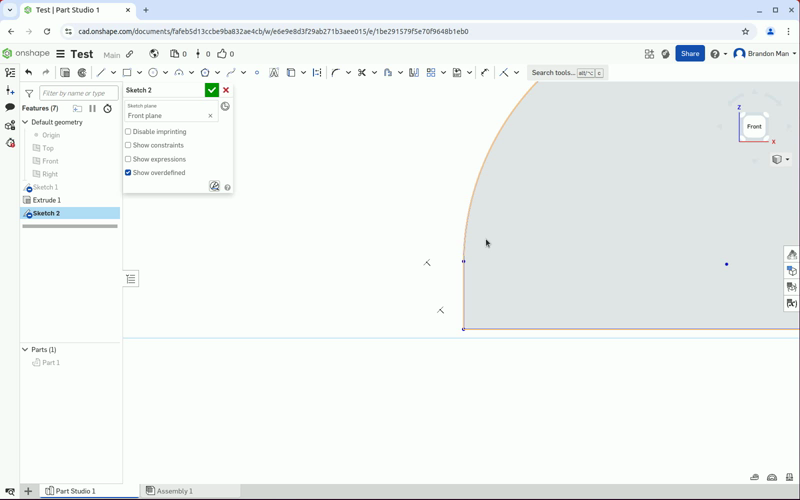
click(486, 238)
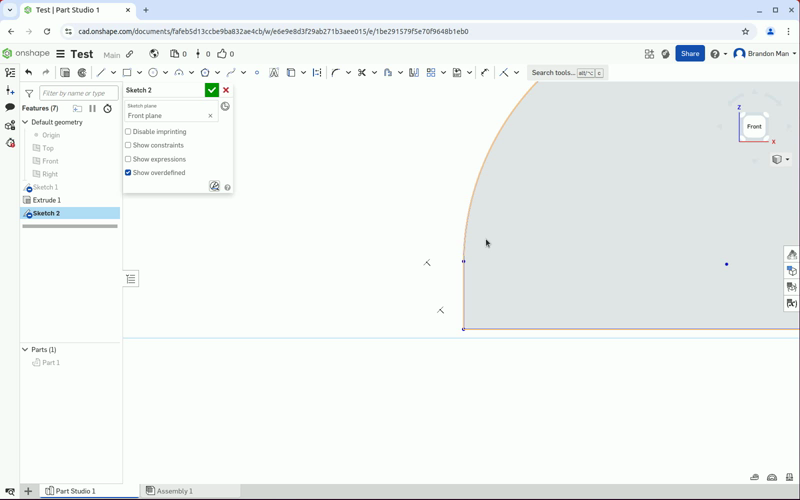
scroll(-6)
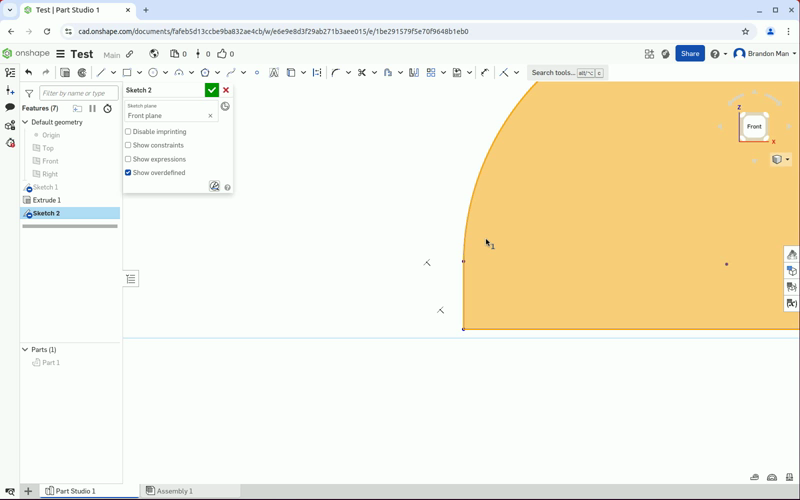
scroll(-6)
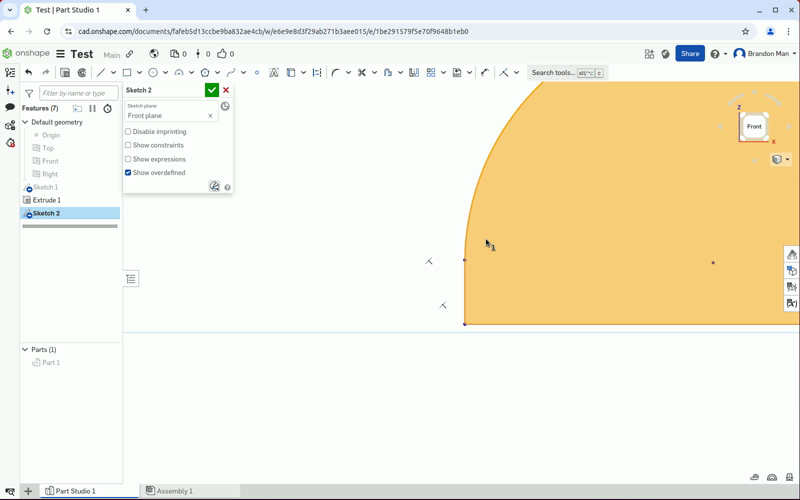
scroll(-6)
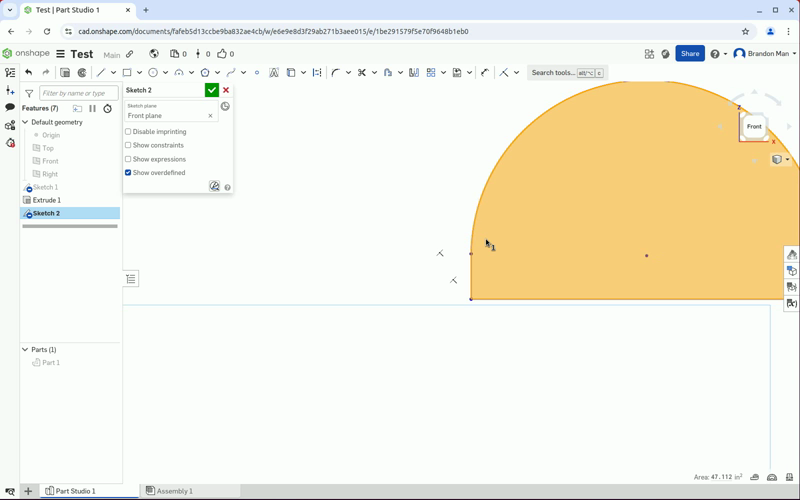
scroll(-6)
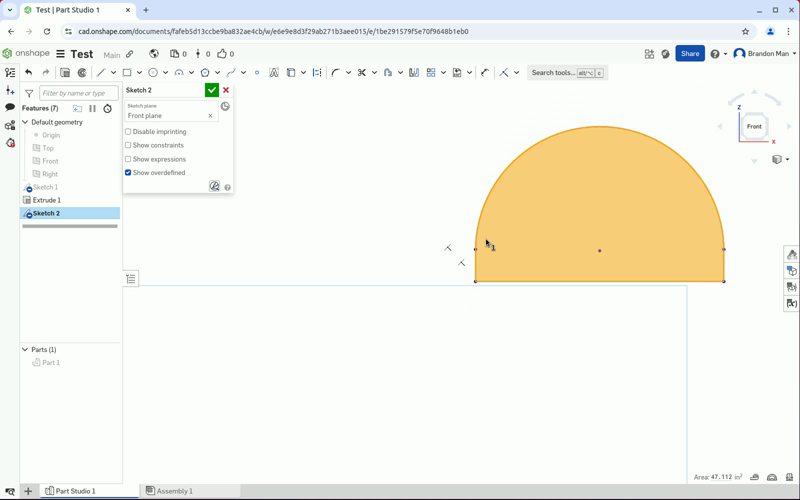
scroll(-6)
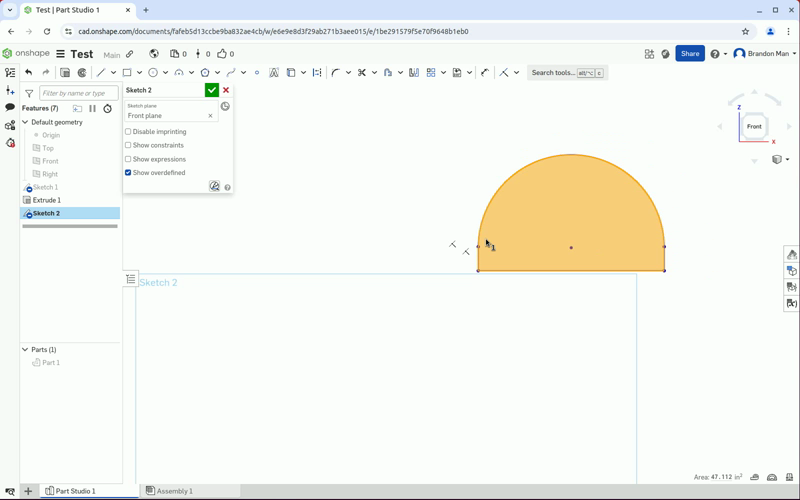
scroll(-6)
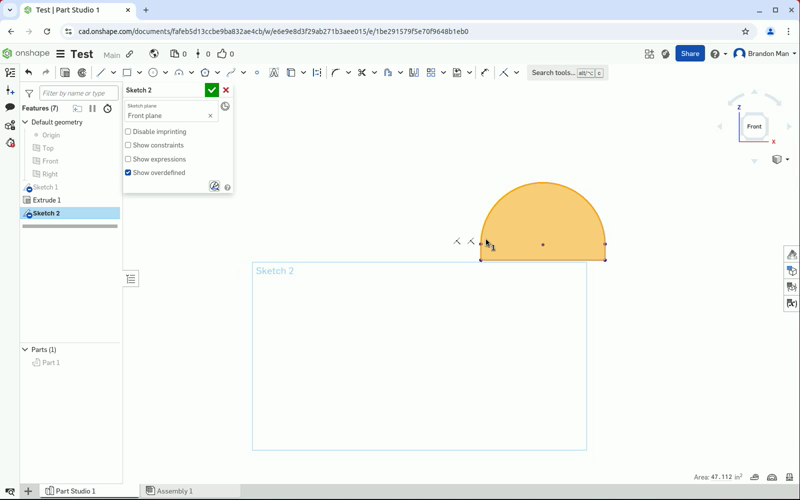
scroll(-6)
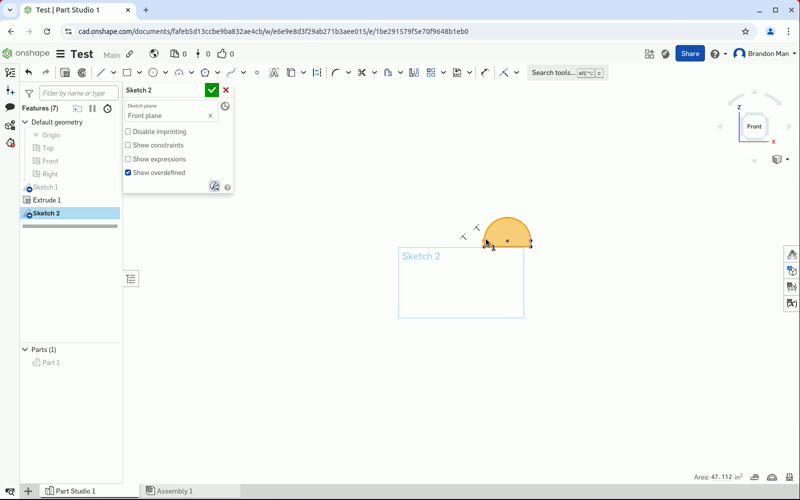
mouse_move(73, 352)
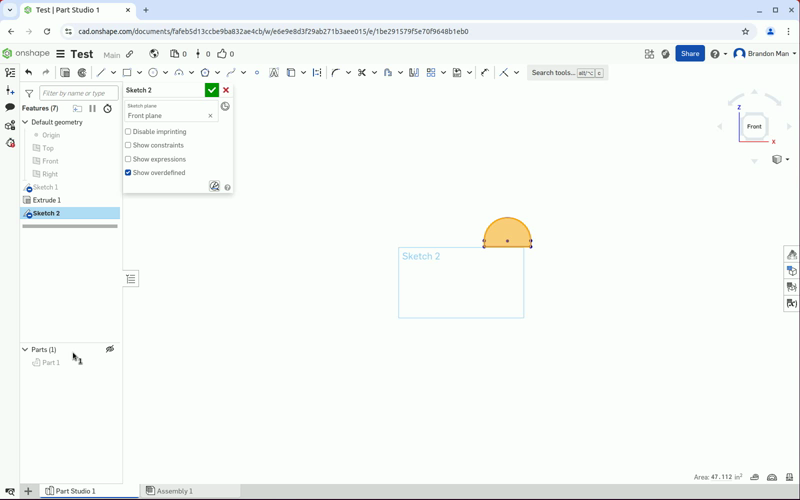
key(shift+y)
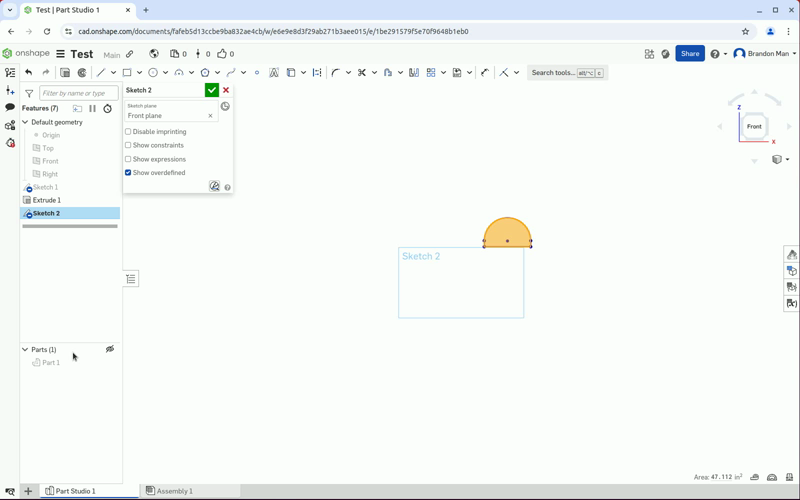
key(shift+e)
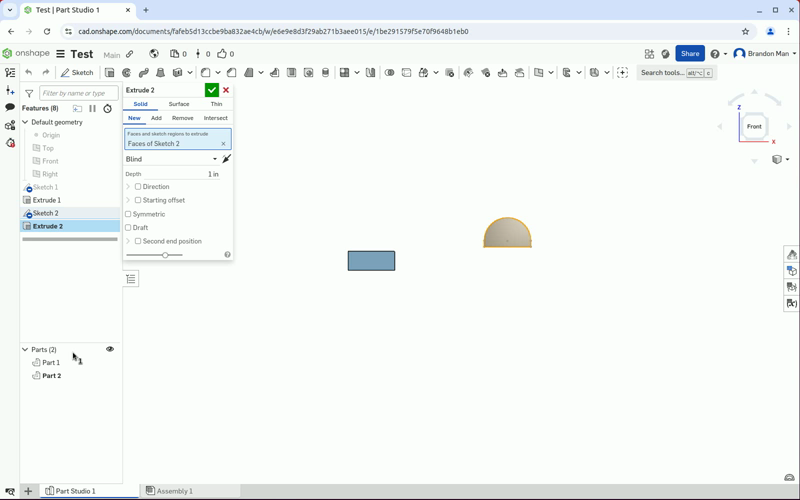
mouse_move(143, 106)
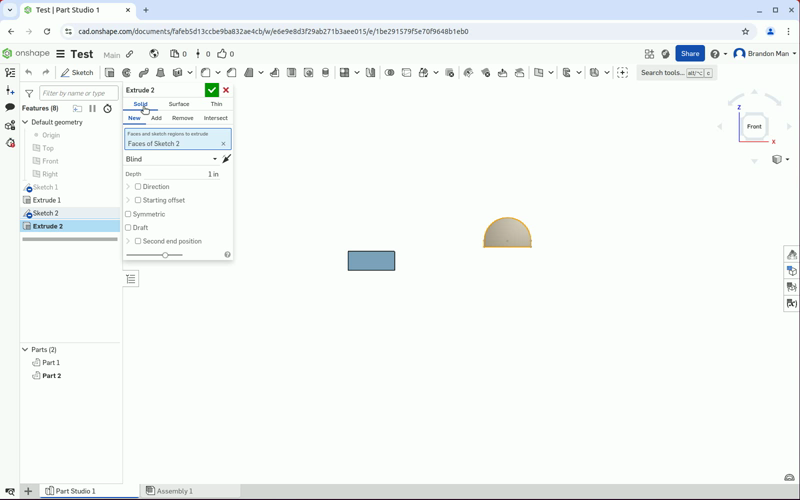
click(143, 106)
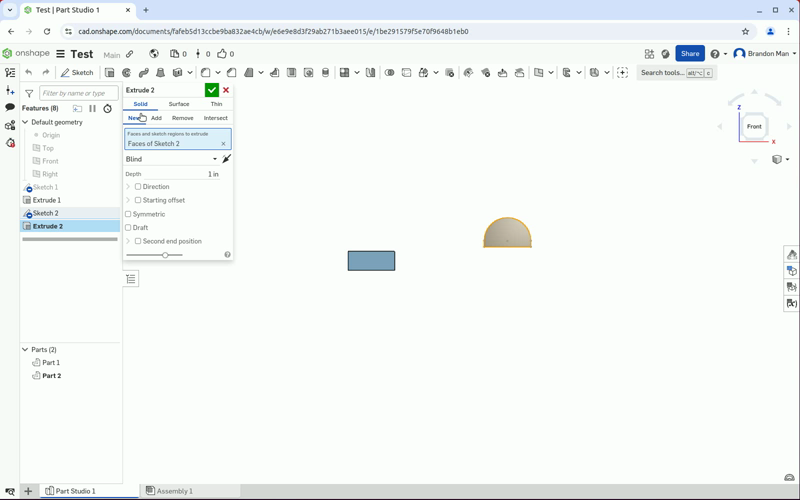
mouse_move(137, 120)
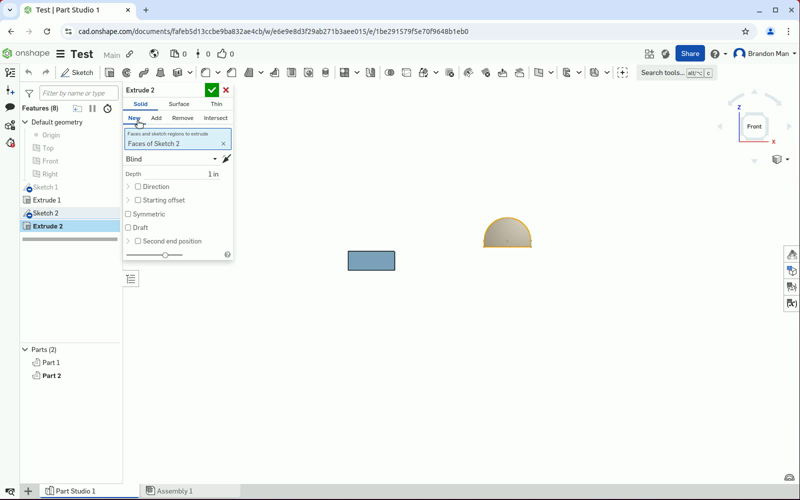
click(137, 120)
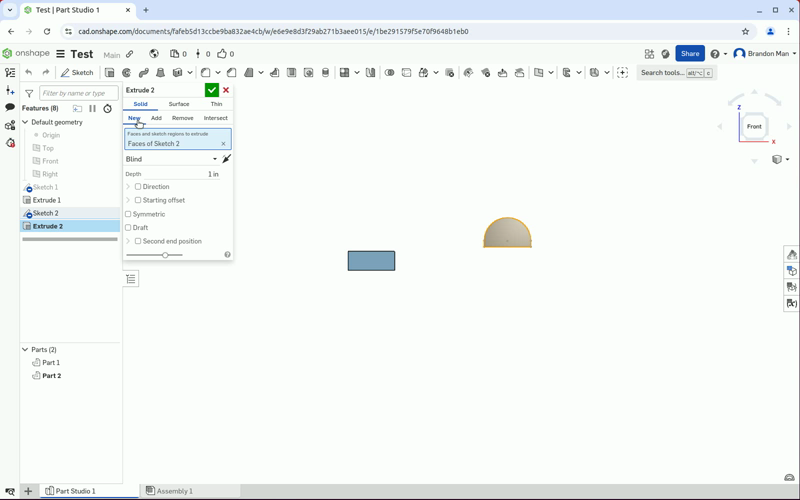
key(tab, 4)
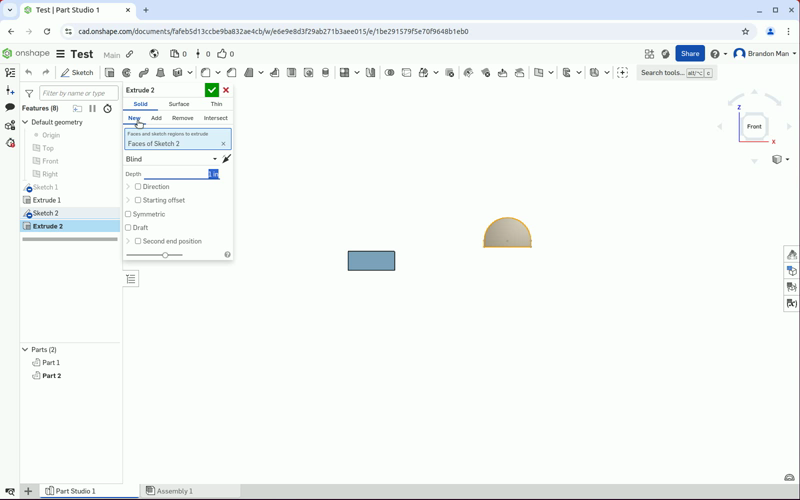
text(1.444)
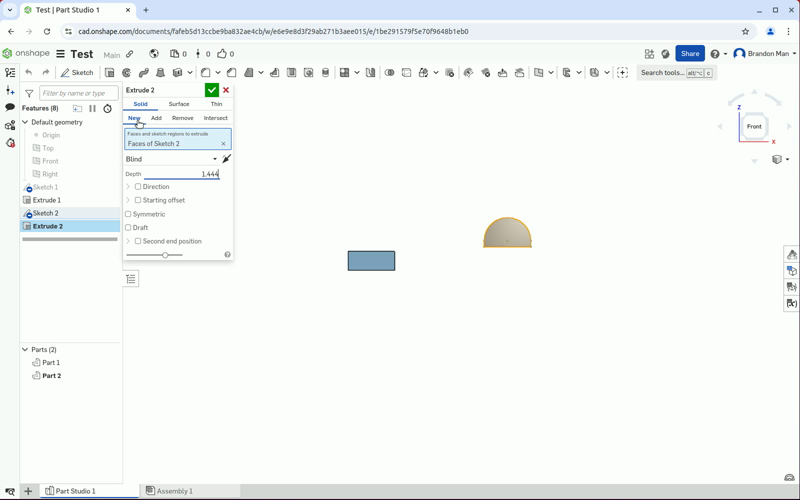
key(enter)
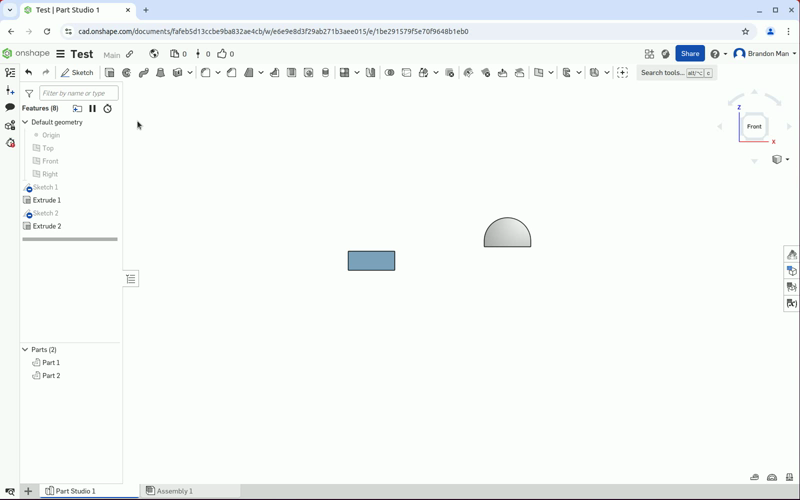
key(shift+h)
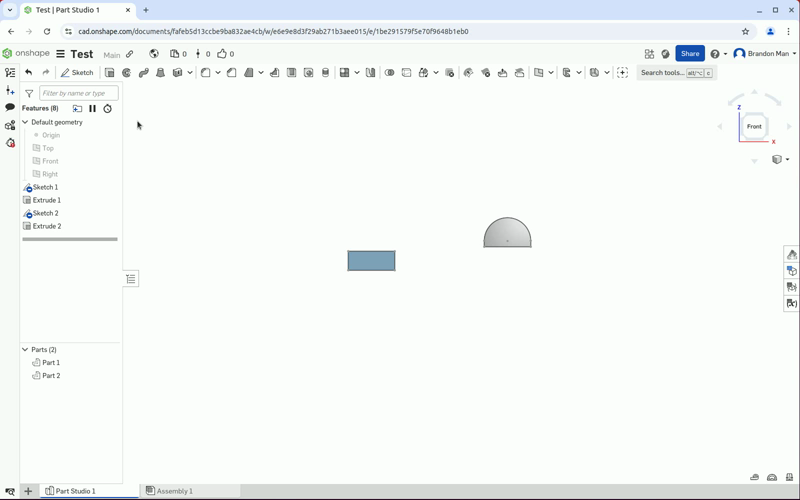
key(shift+h)
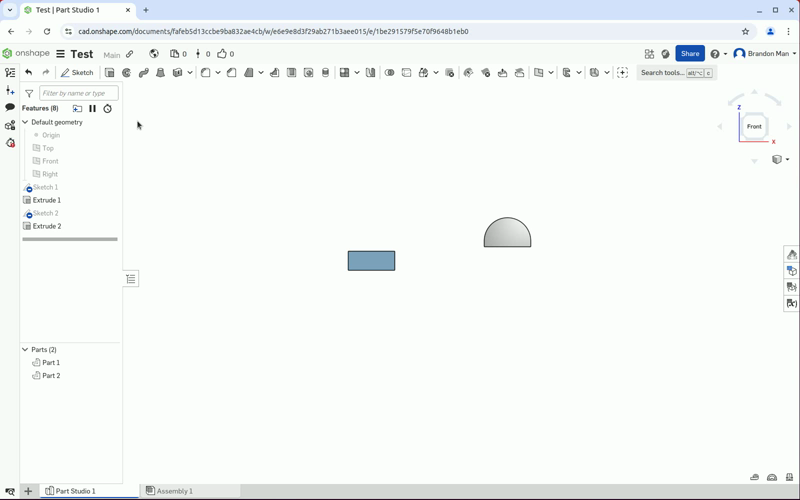
mouse_move(73, 189)
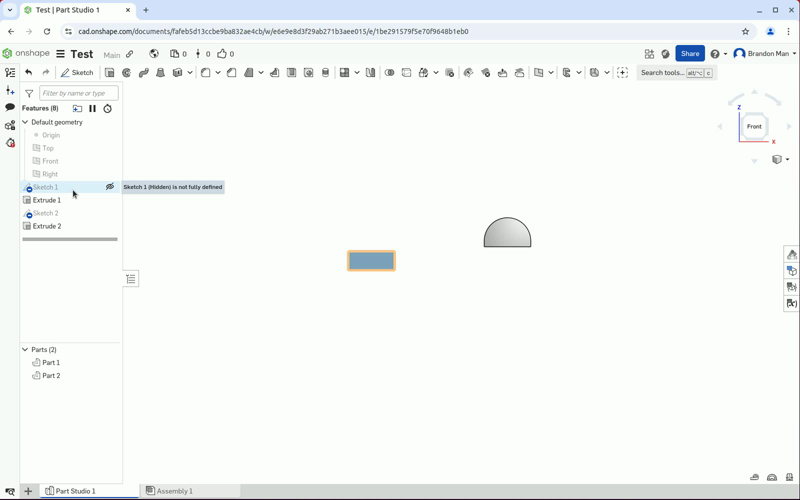
click(73, 189)
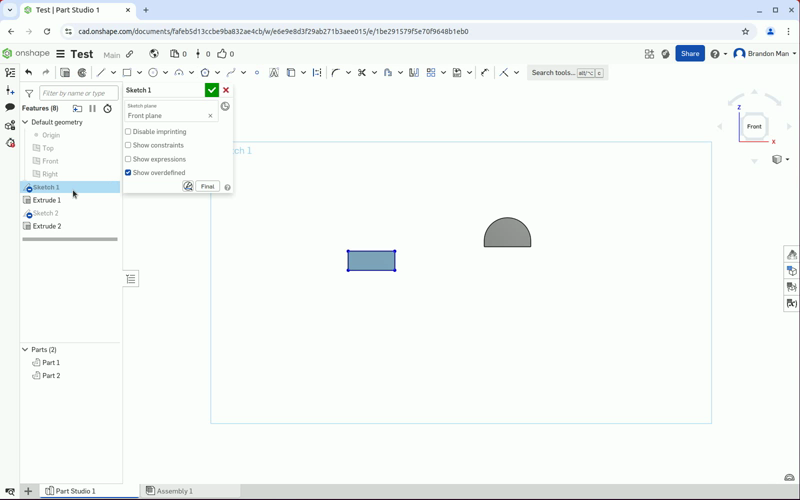
mouse_move(229, 92)
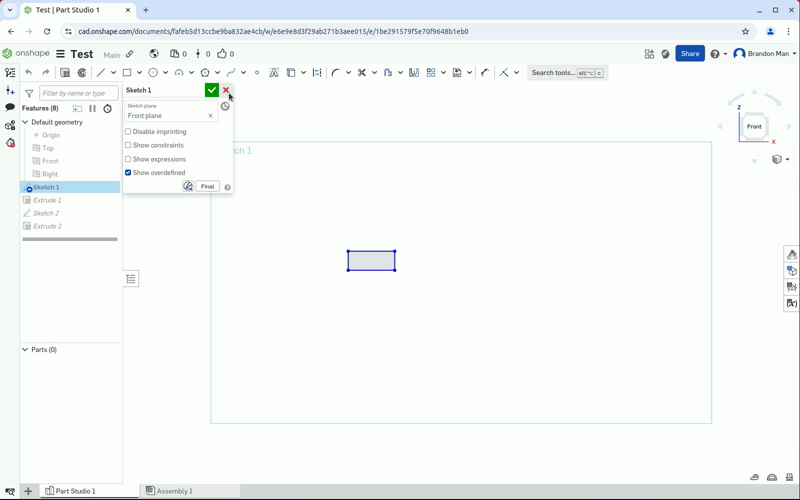
click(229, 92)
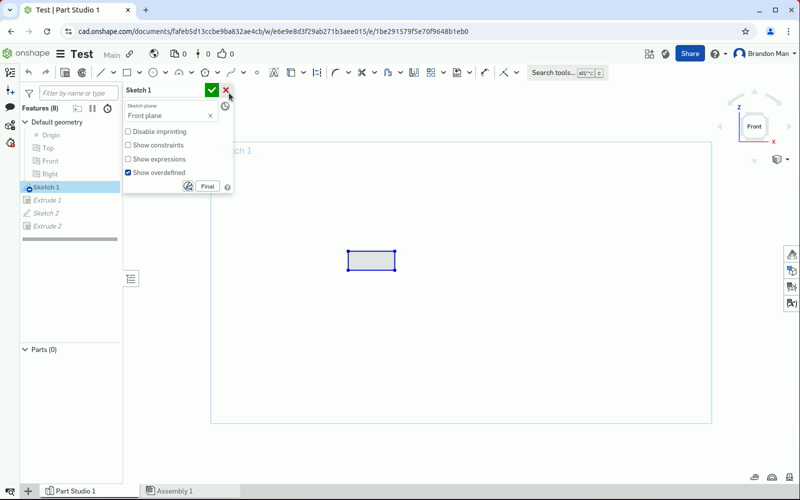
key(shift+s)
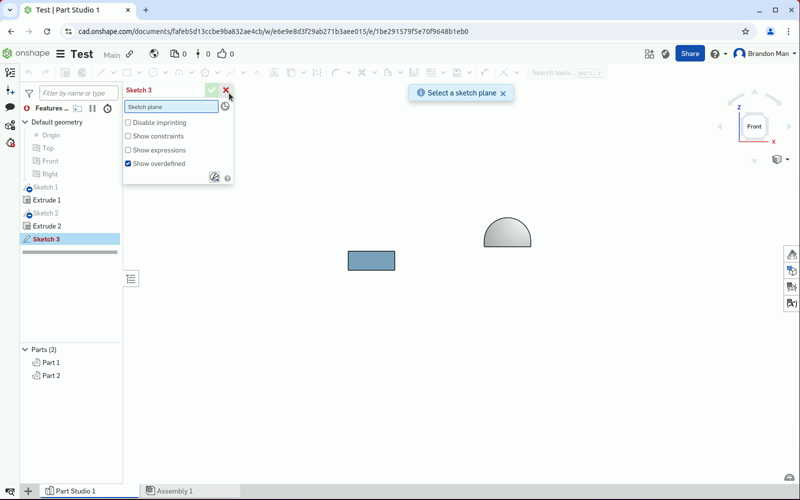
mouse_move(73, 163)
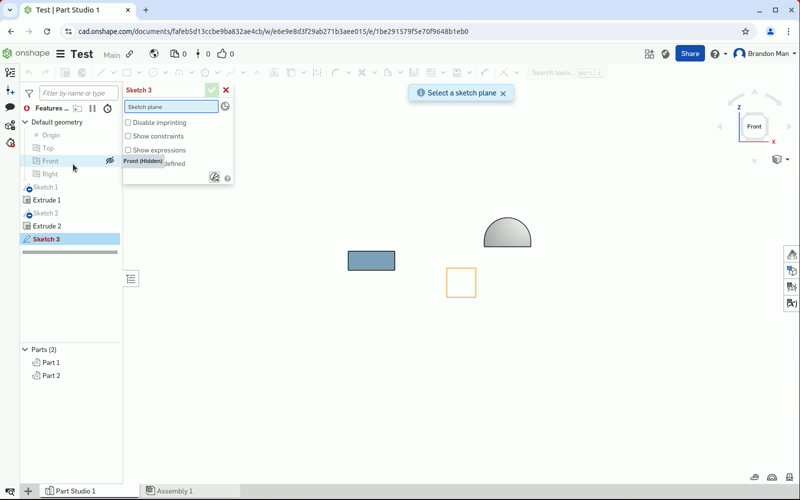
click(73, 163)
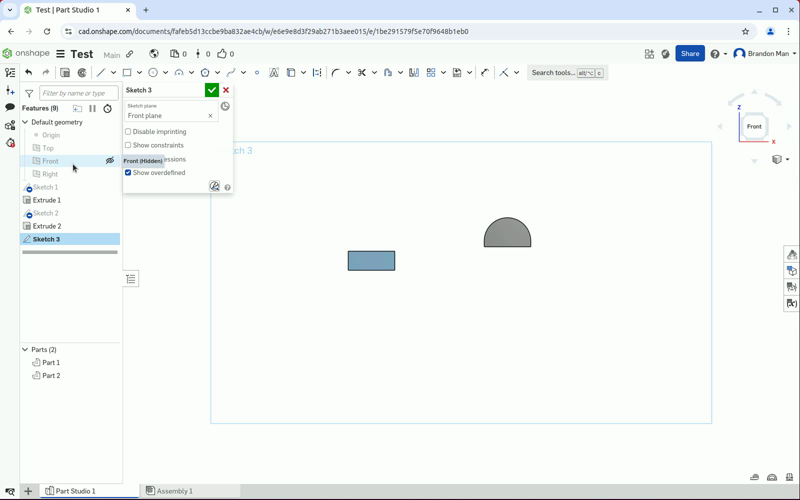
mouse_move(73, 352)
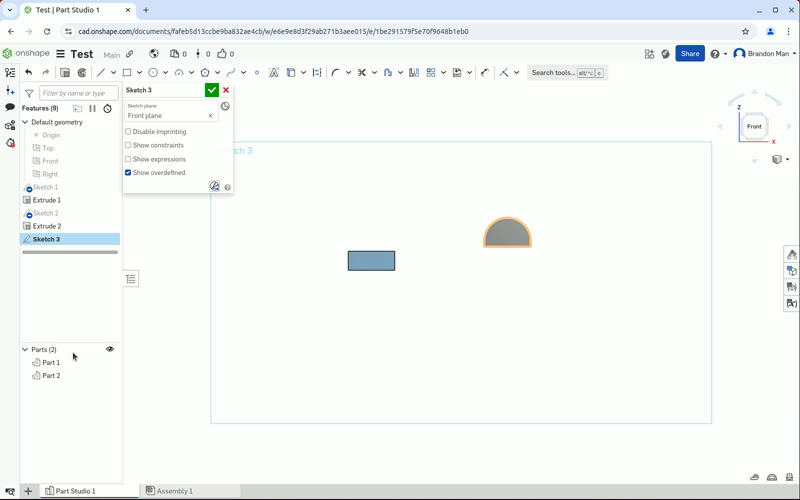
key(y)
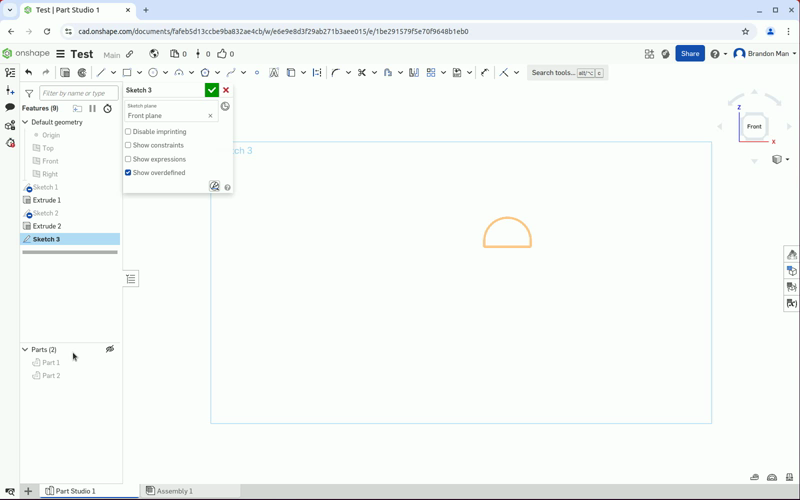
key(a)
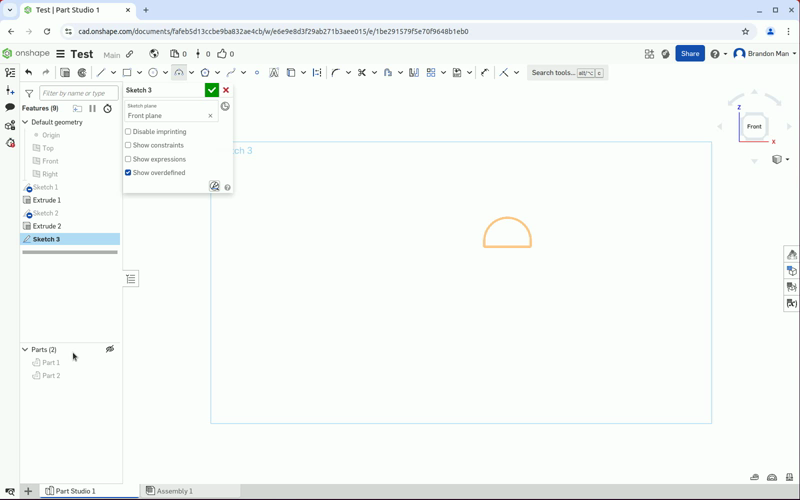
key_down(shift)
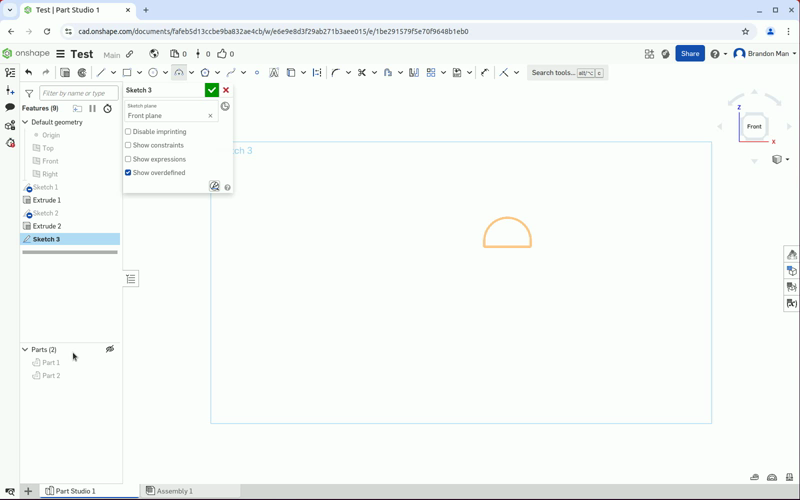
mouse_move(414, 322)
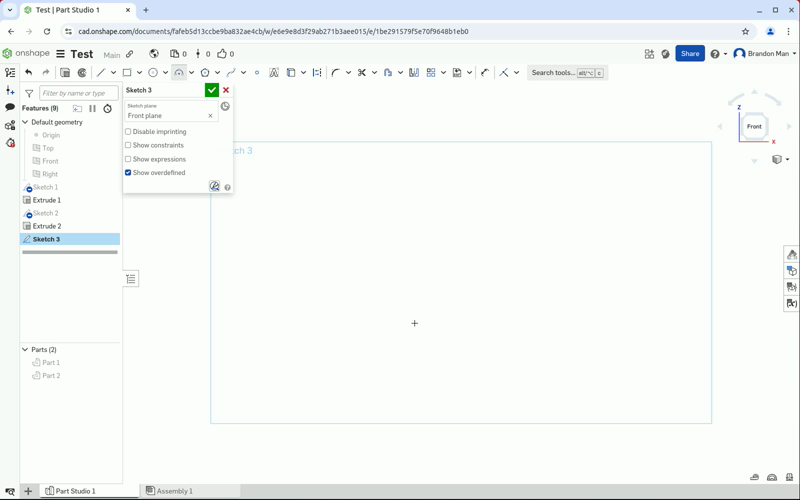
click(414, 322)
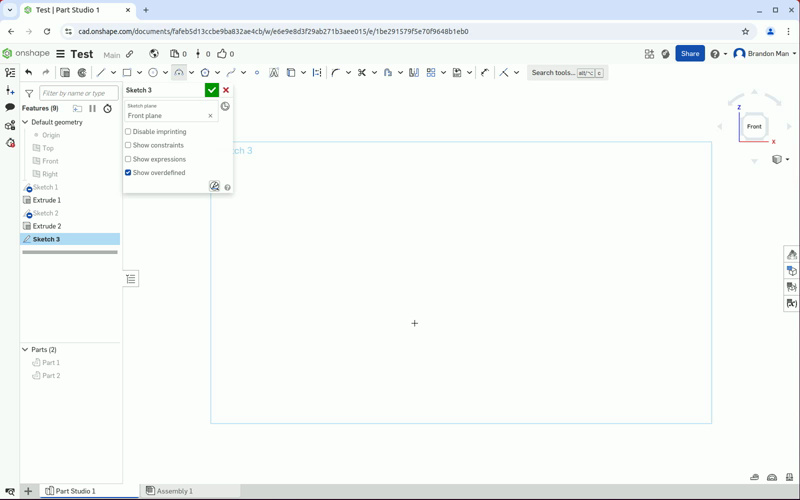
key_up(shift)
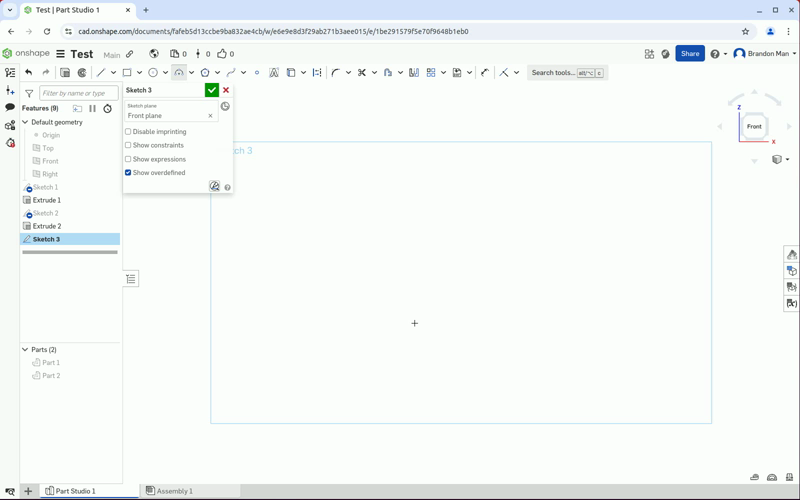
key_down(shift)
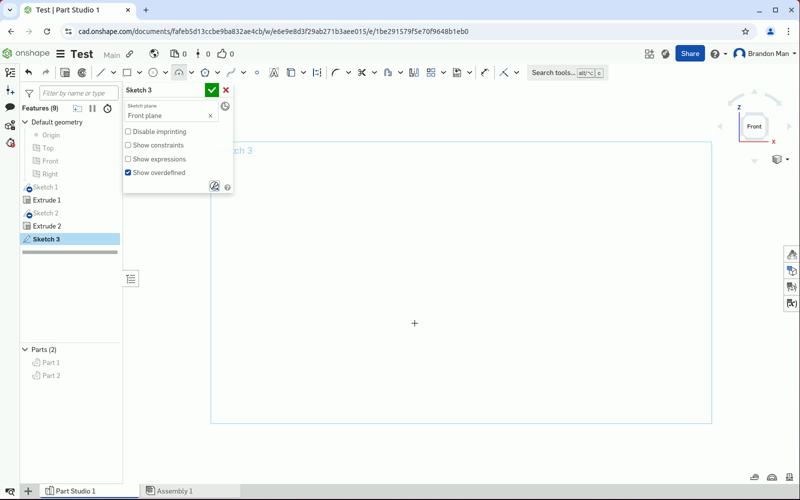
mouse_move(461, 322)
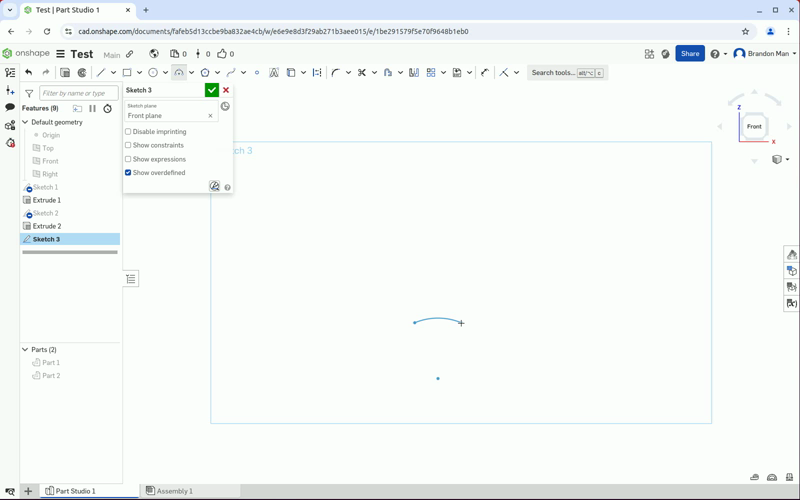
click(461, 322)
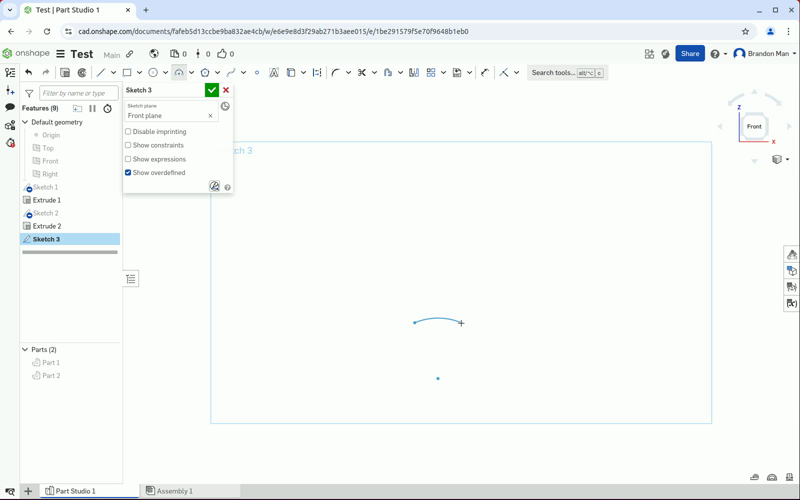
mouse_move(438, 345)
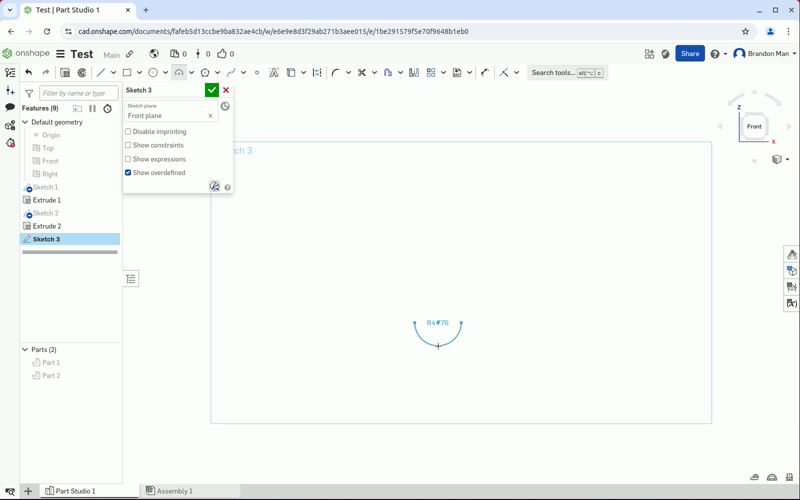
click(438, 345)
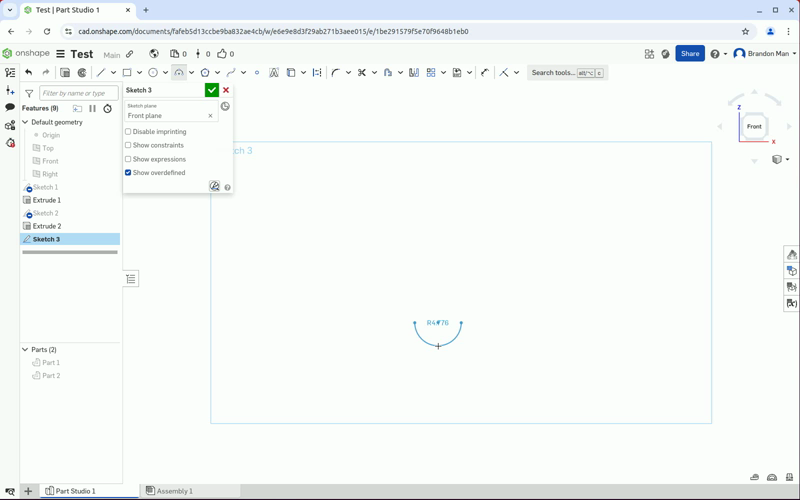
key_up(shift)
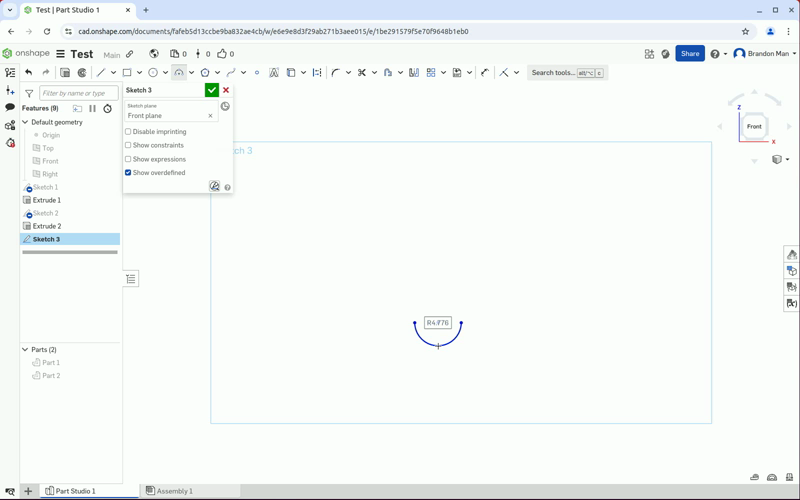
key(esc)
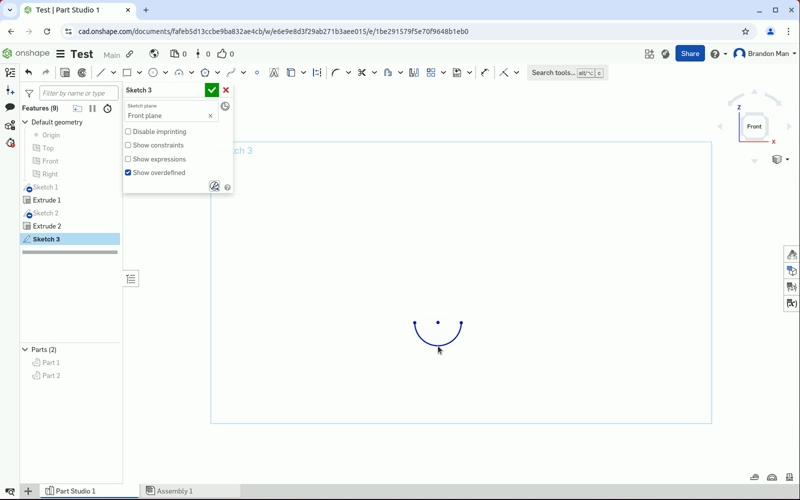
key(l)
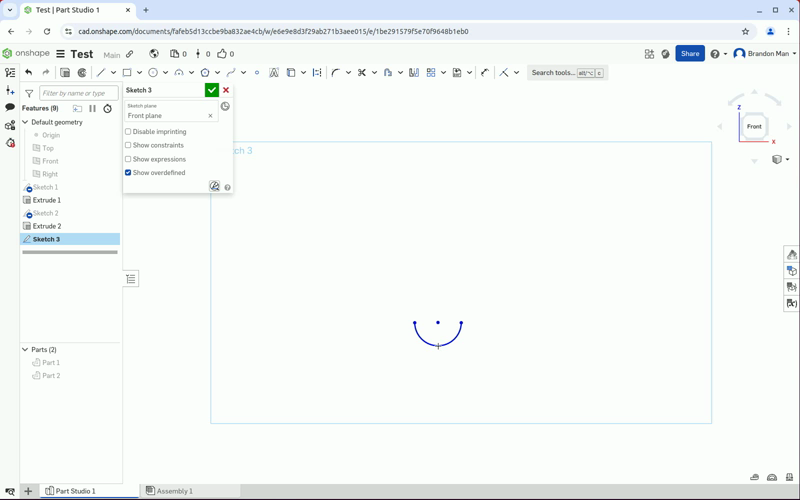
mouse_move(461, 322)
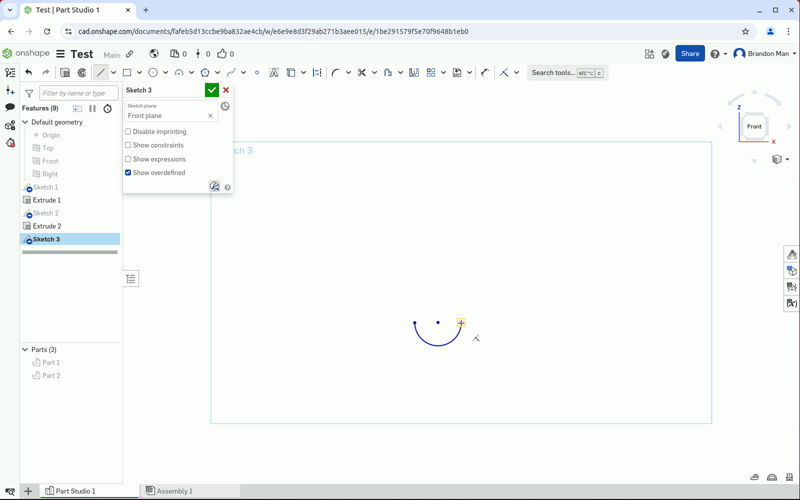
click(461, 322)
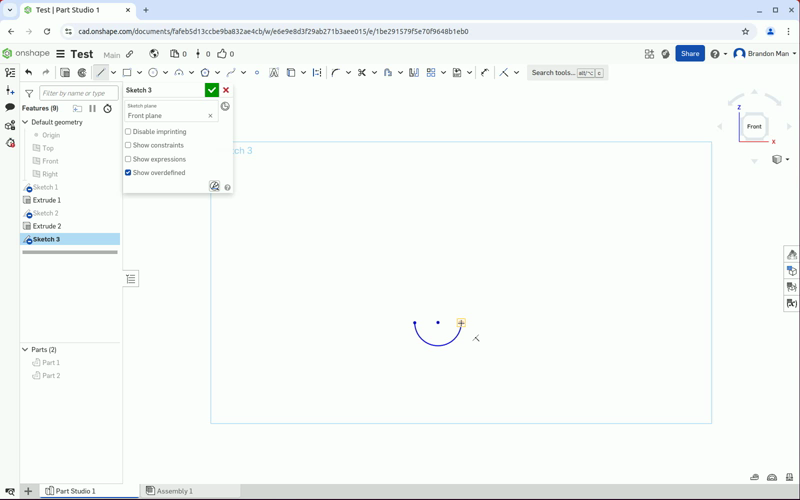
key_down(shift)
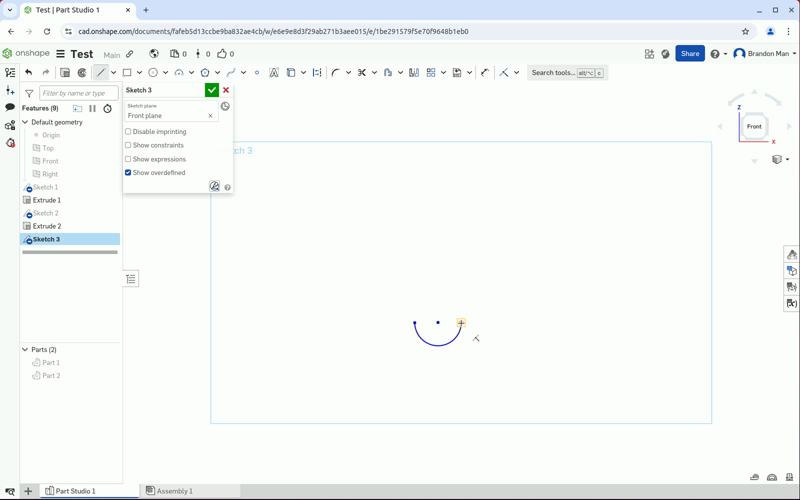
mouse_move(491, 322)
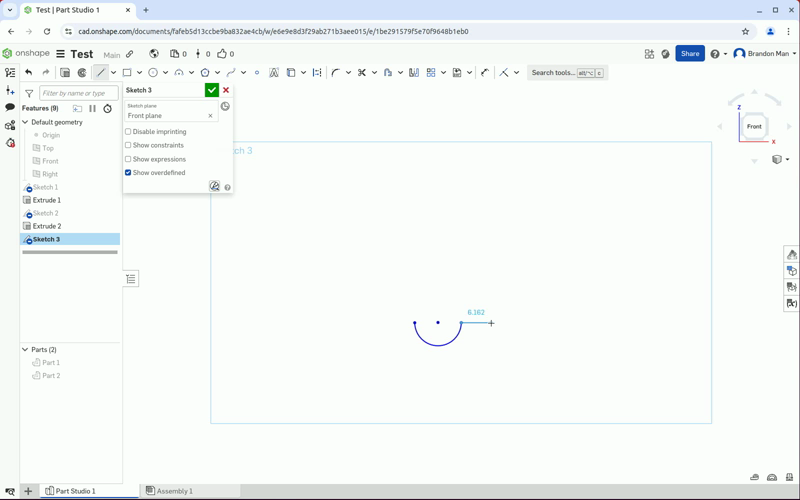
mouse_move(448, 322)
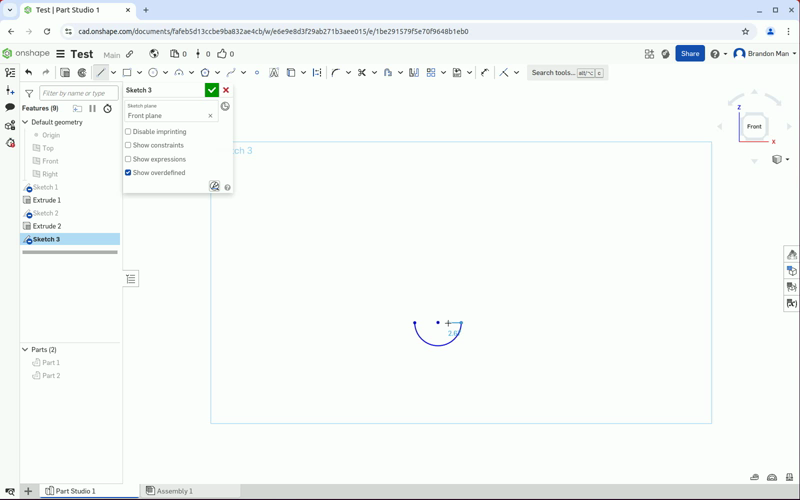
click(448, 322)
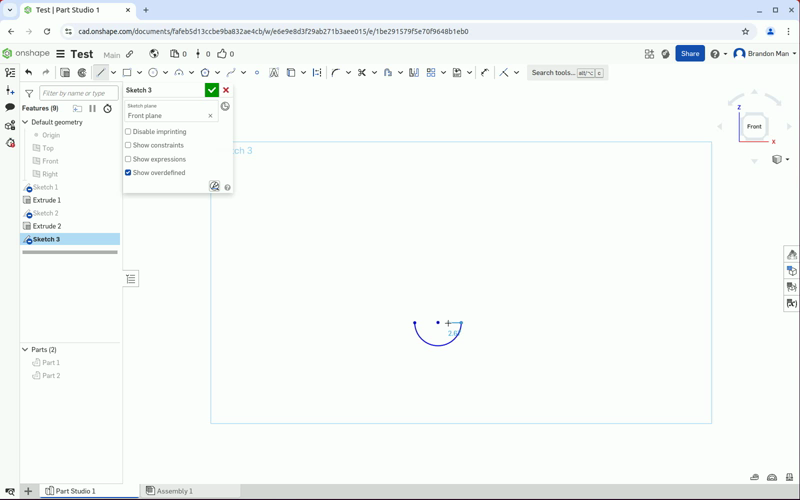
key_up(shift)
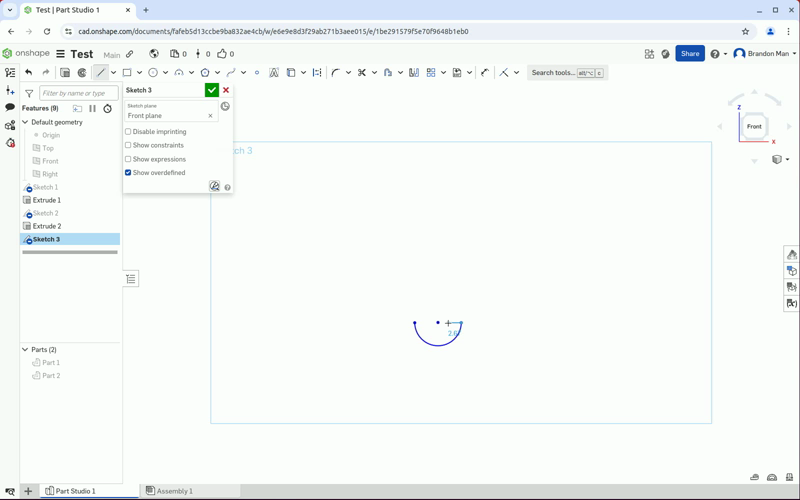
key(esc)
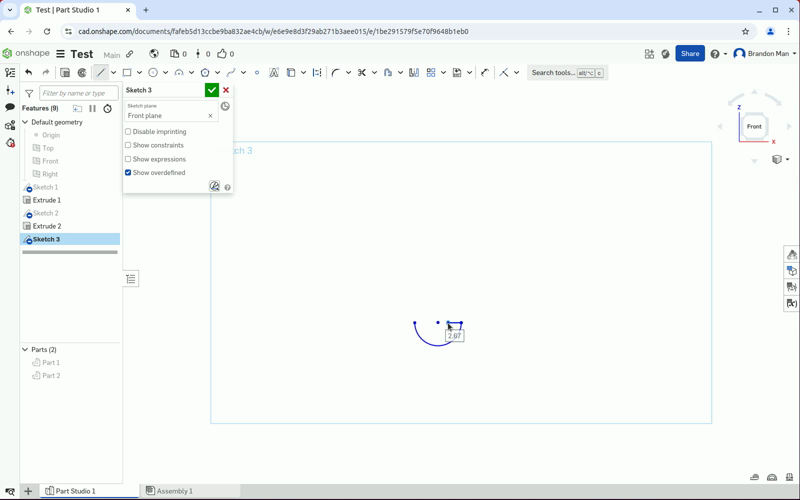
key(a)
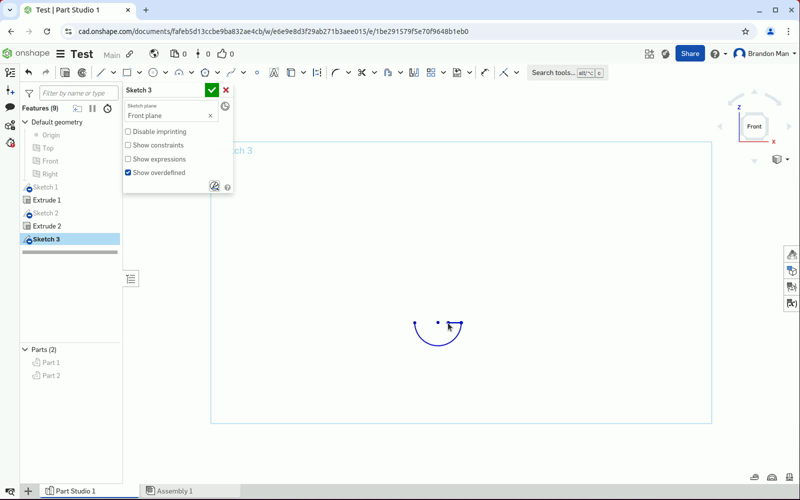
mouse_move(448, 322)
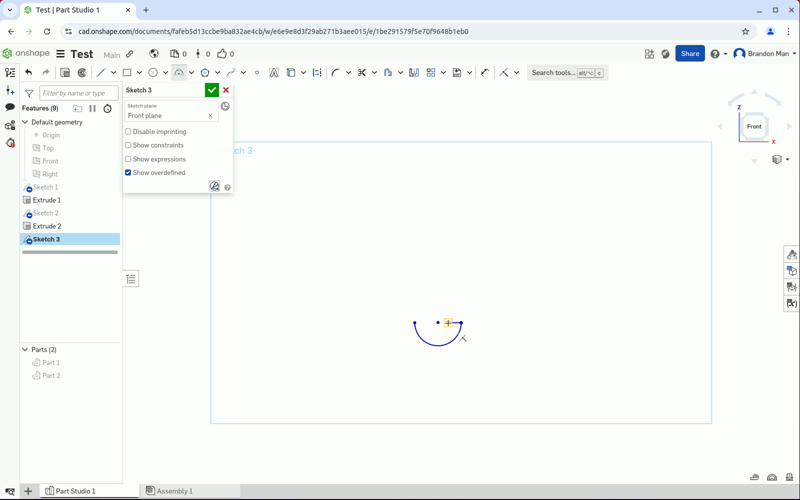
click(448, 322)
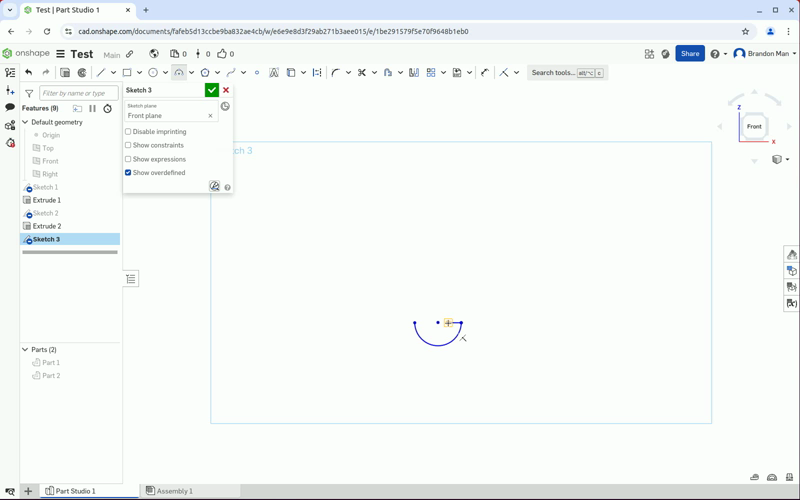
key_down(shift)
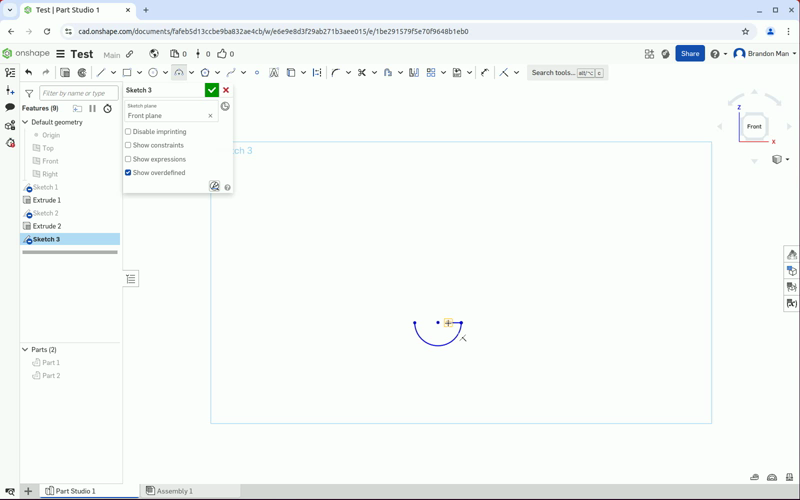
mouse_move(428, 322)
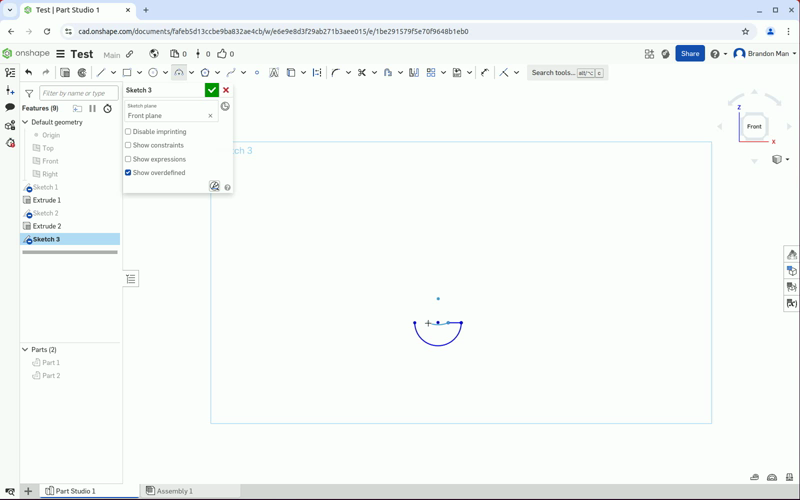
click(428, 322)
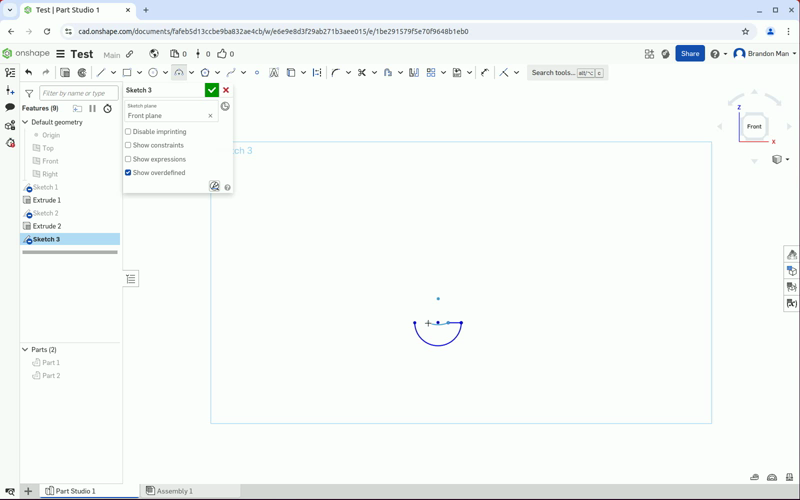
mouse_move(438, 332)
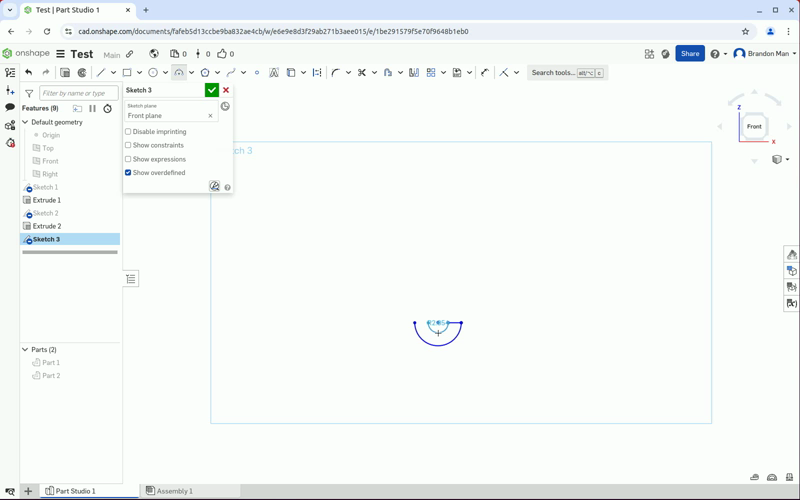
click(438, 332)
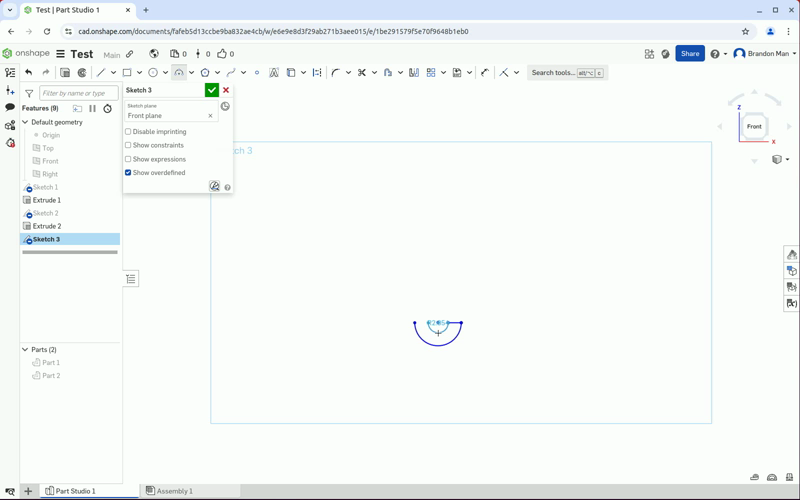
key_up(shift)
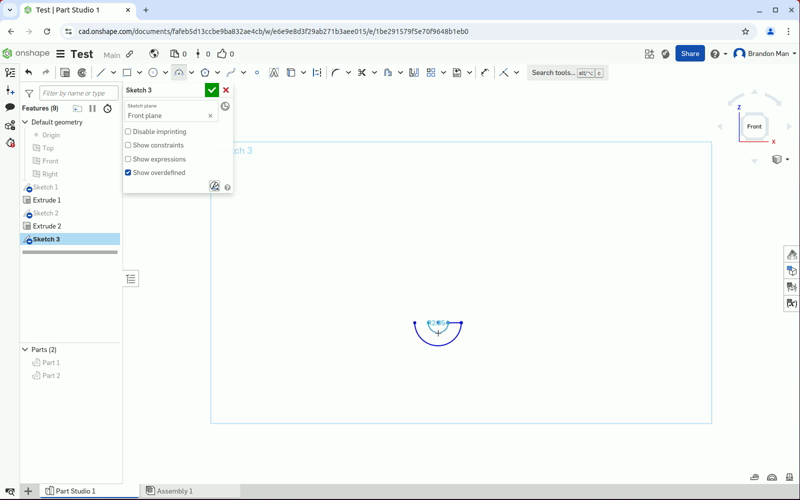
key(esc)
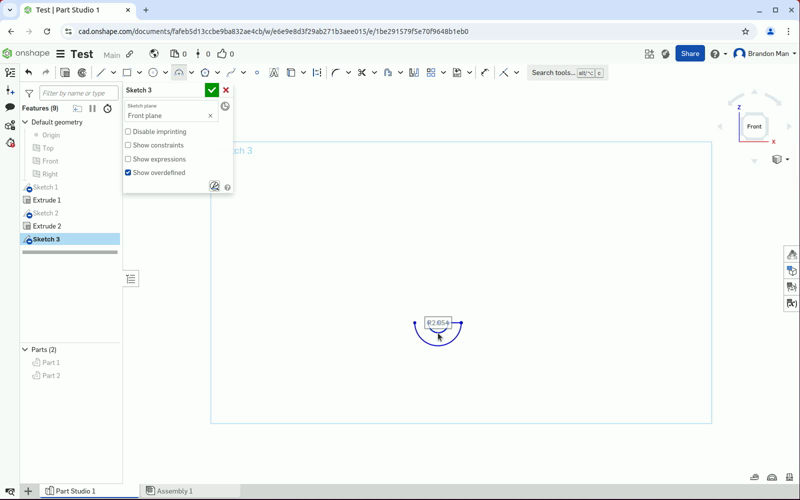
key(l)
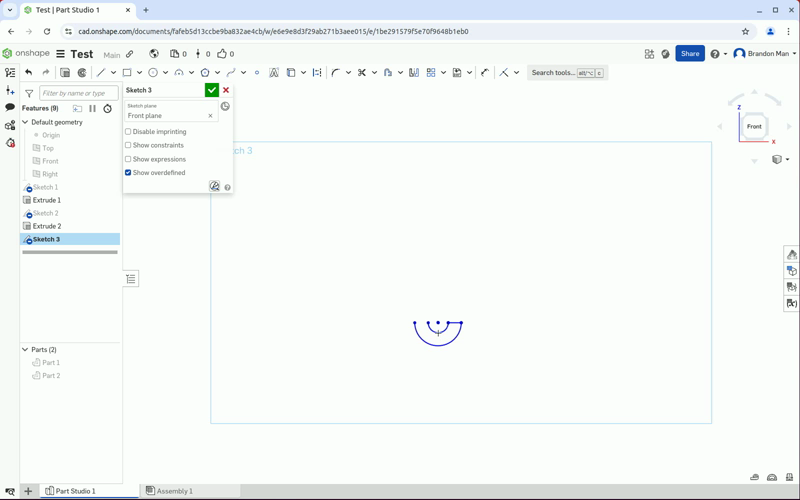
mouse_move(428, 322)
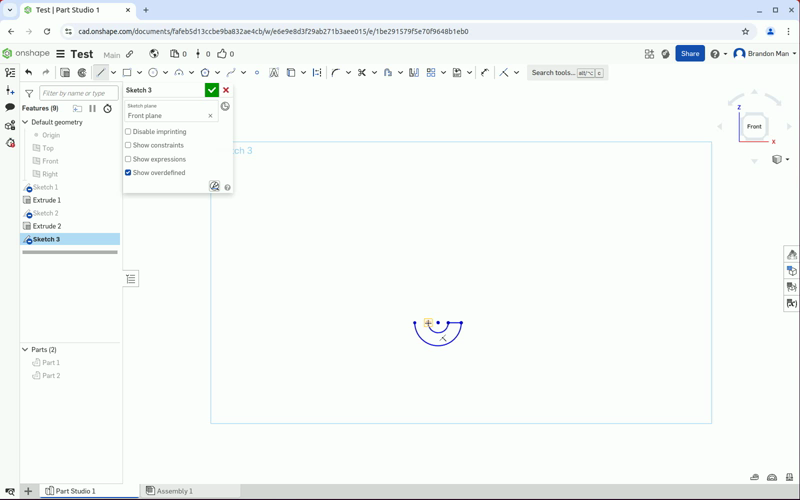
click(428, 322)
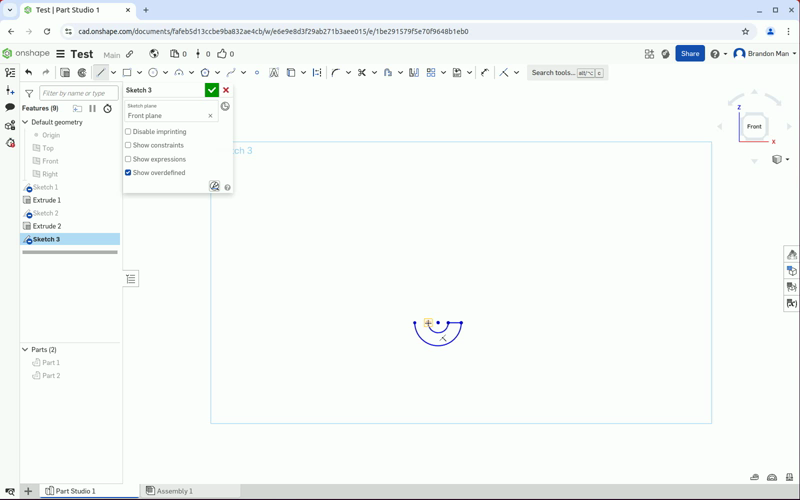
mouse_move(458, 322)
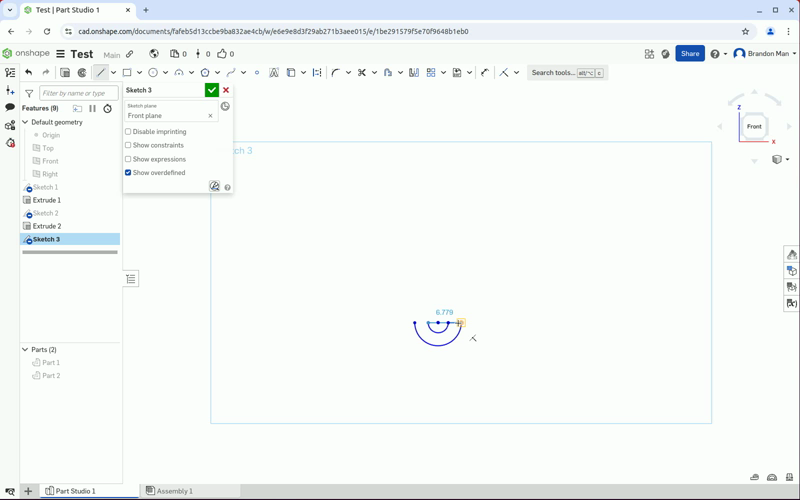
key_down(shift)
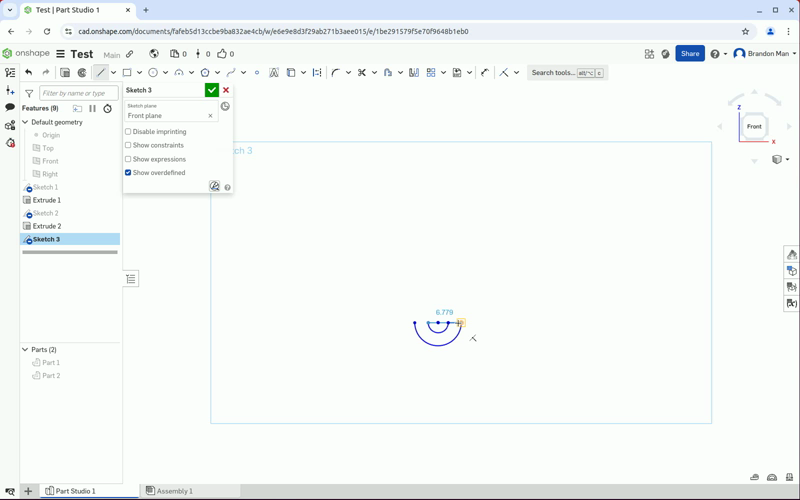
mouse_move(414, 322)
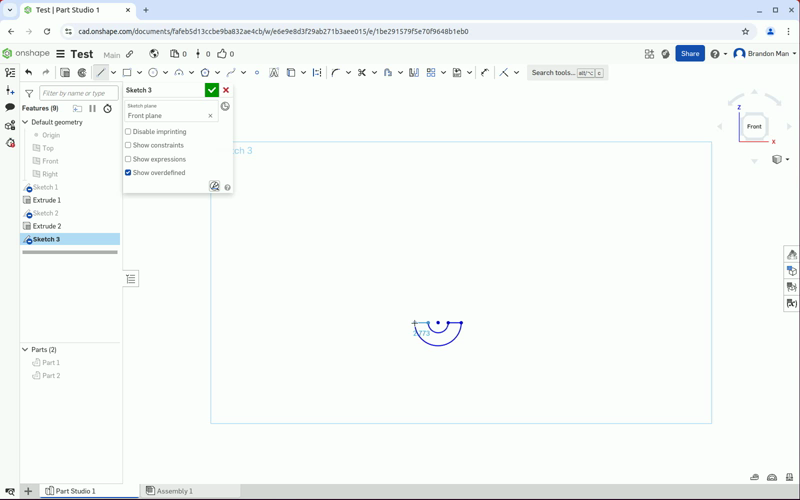
key_up(shift)
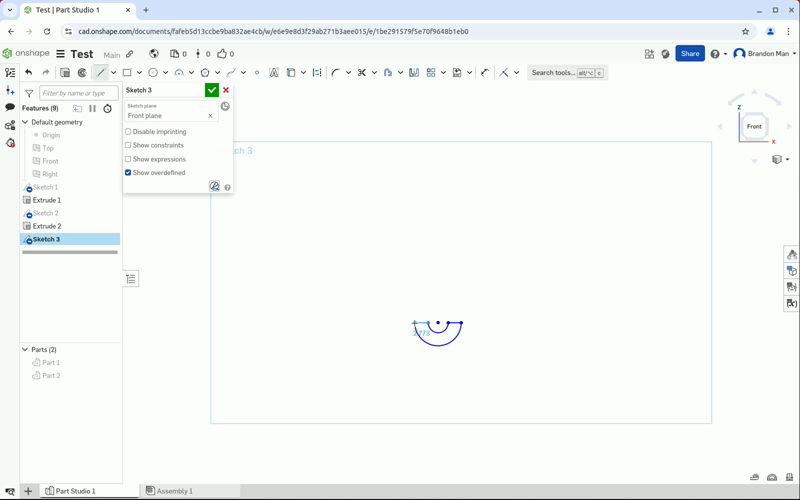
click(414, 322)
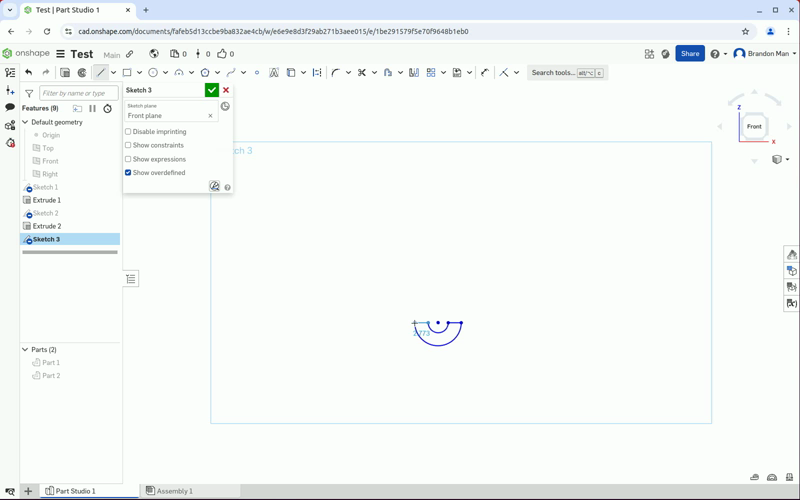
key(esc)
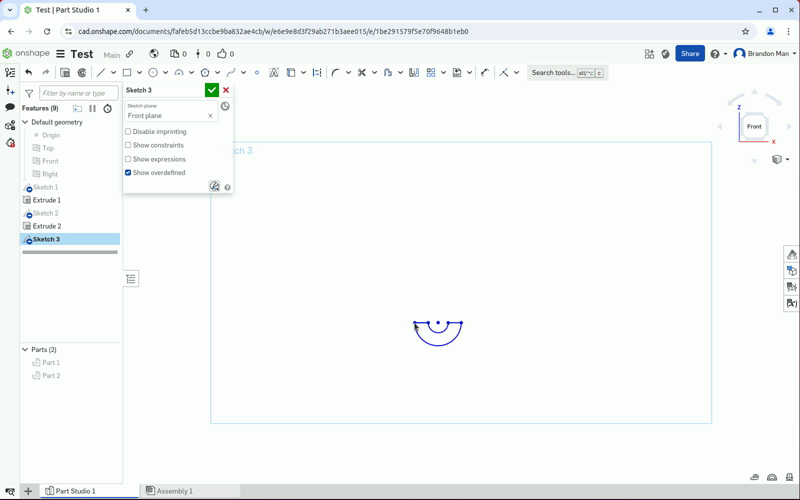
mouse_move(446, 324)
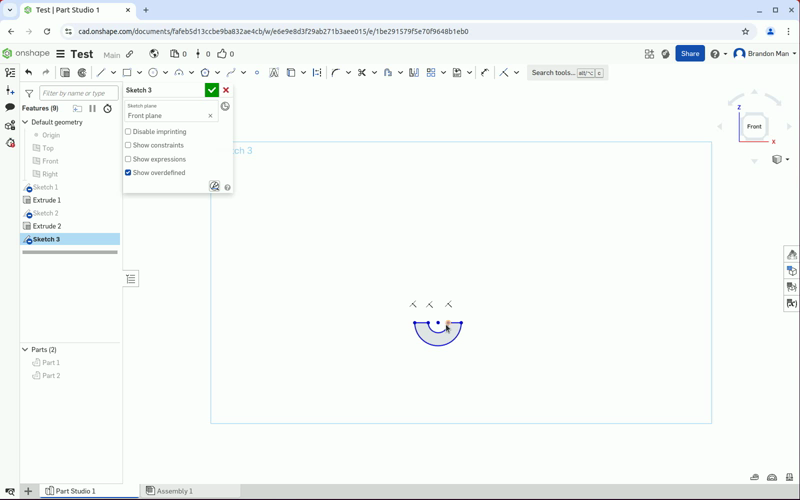
scroll(6)
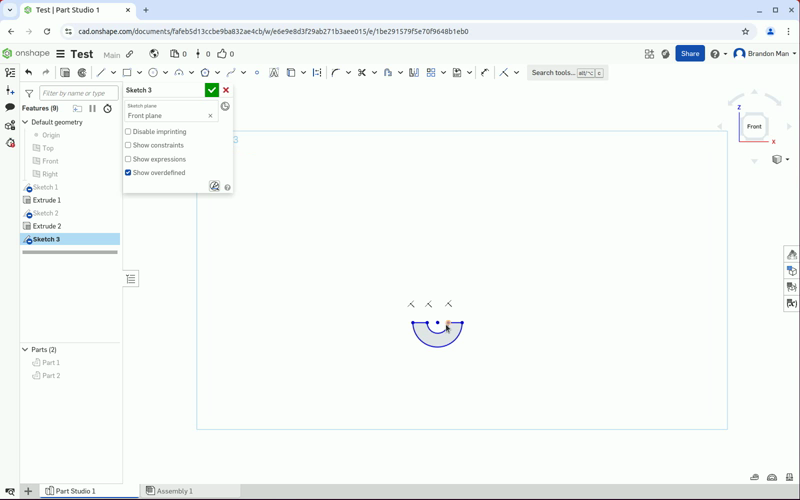
scroll(6)
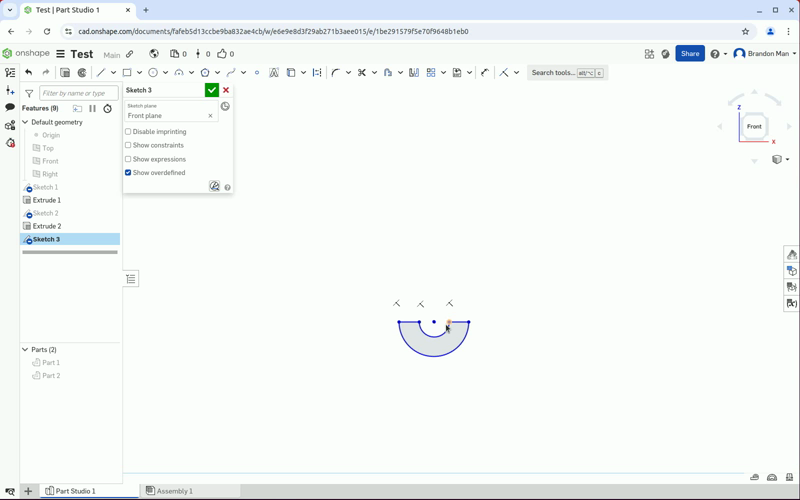
scroll(6)
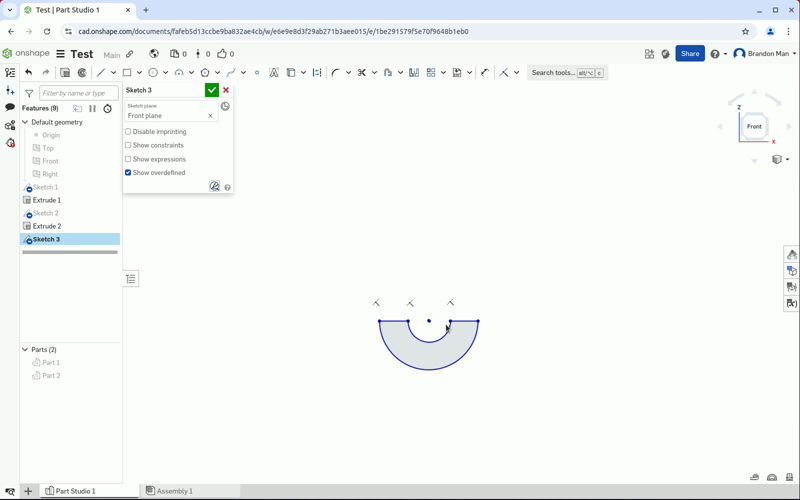
scroll(6)
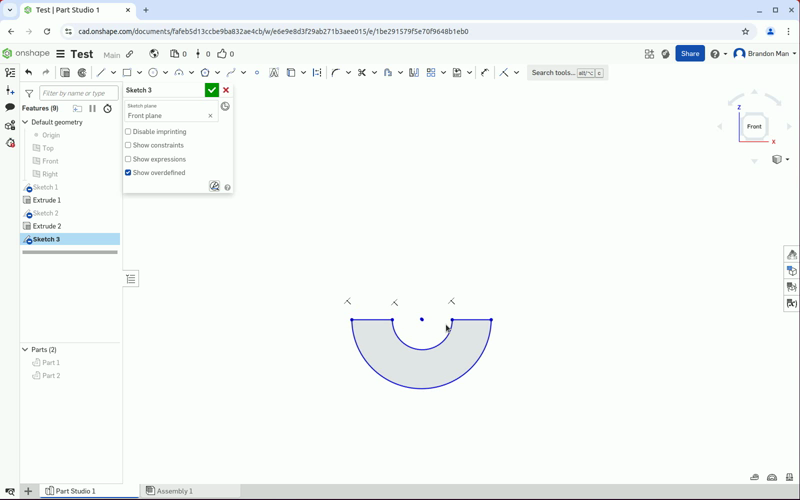
scroll(6)
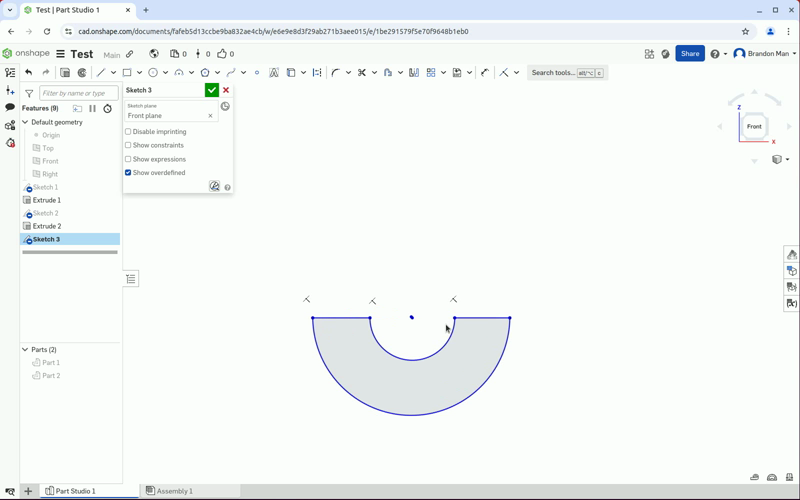
scroll(6)
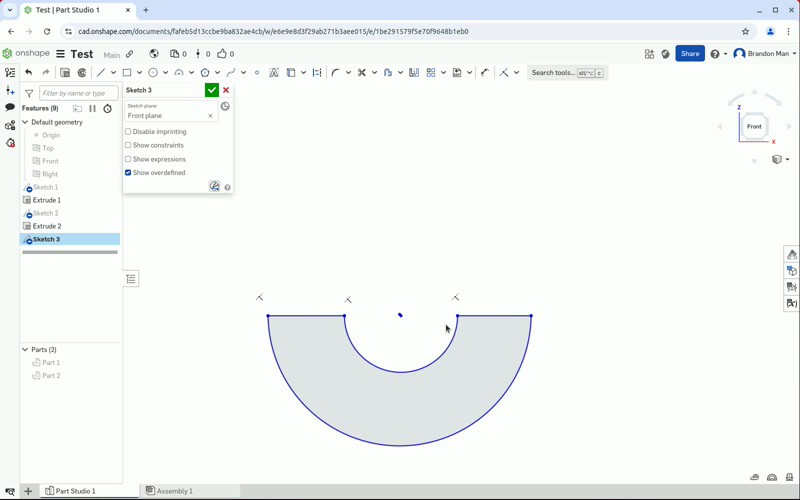
scroll(6)
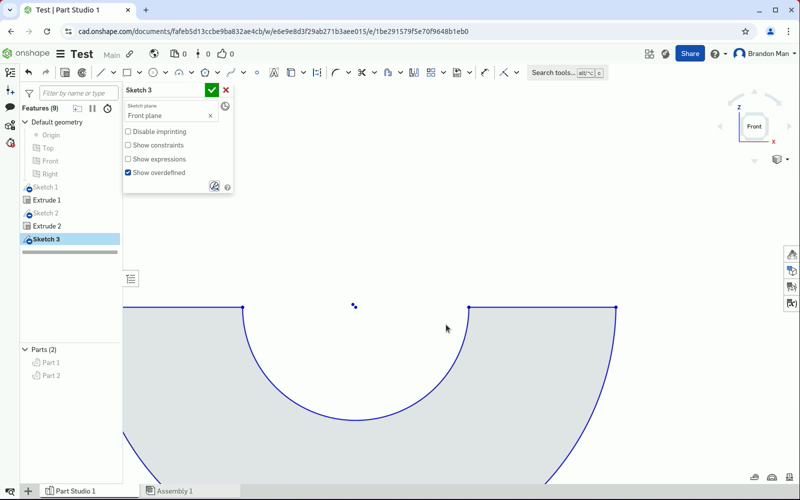
click(446, 324)
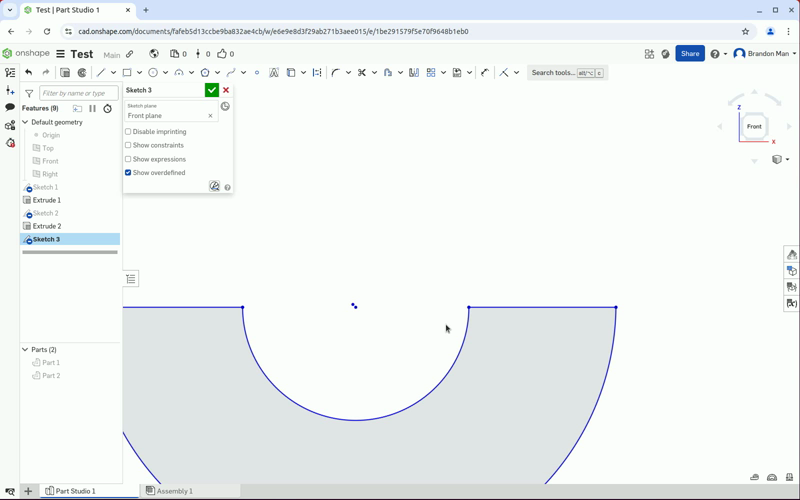
scroll(-6)
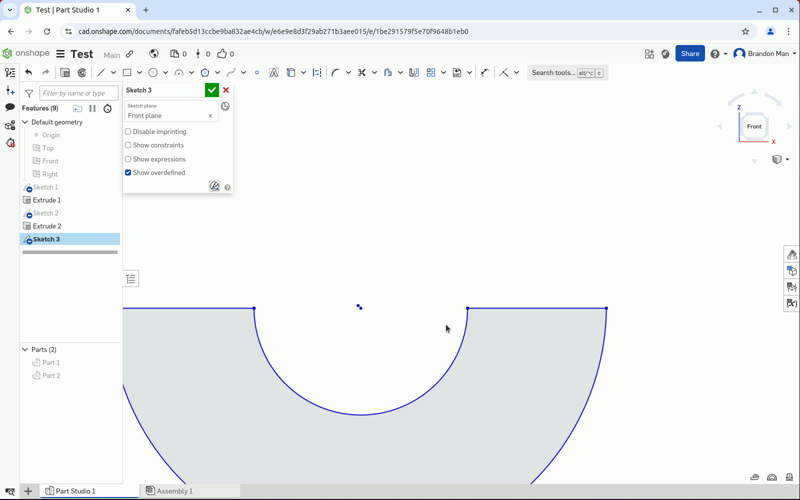
scroll(-6)
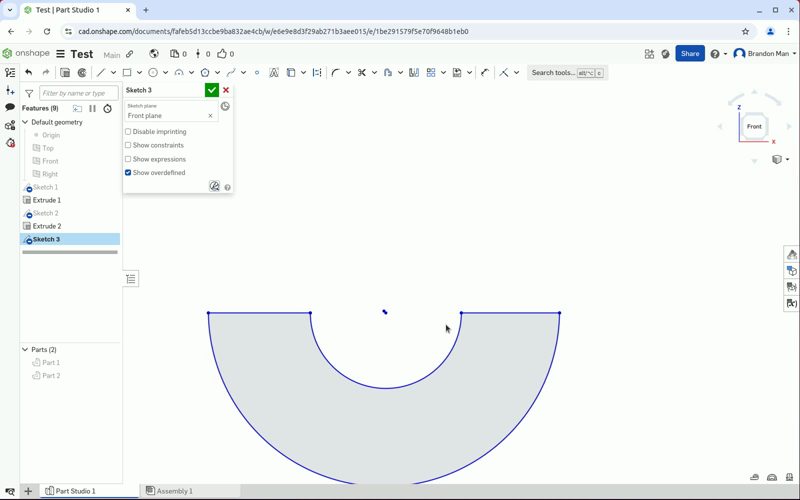
scroll(-6)
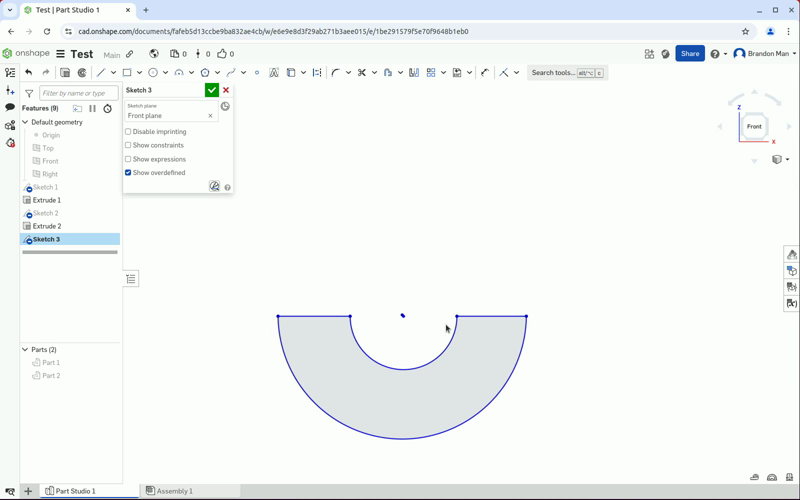
scroll(-6)
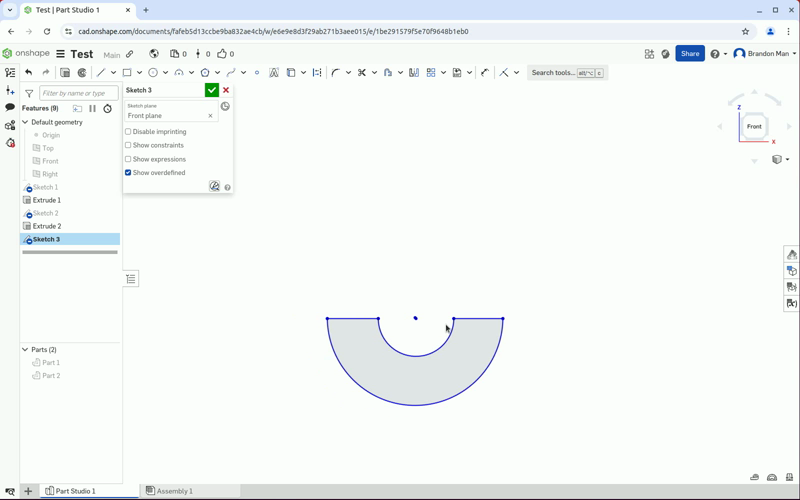
scroll(-6)
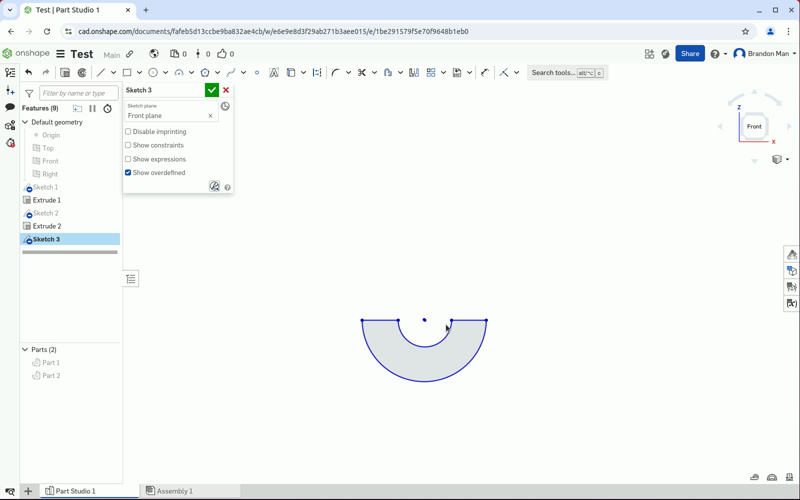
scroll(-6)
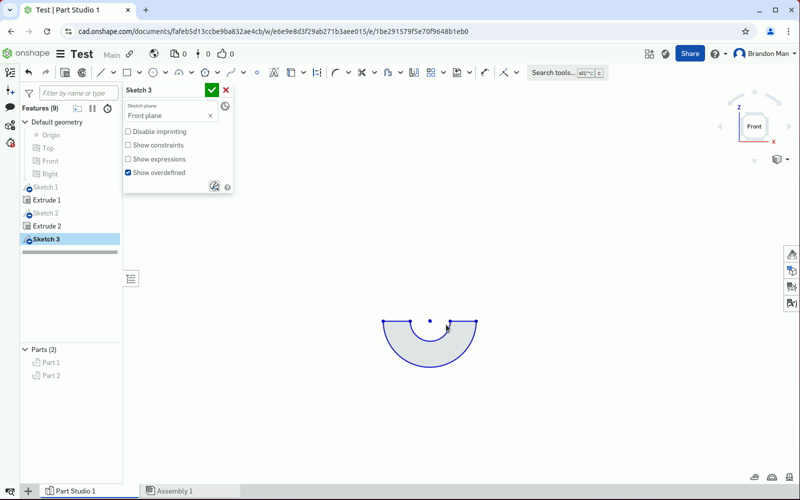
scroll(-6)
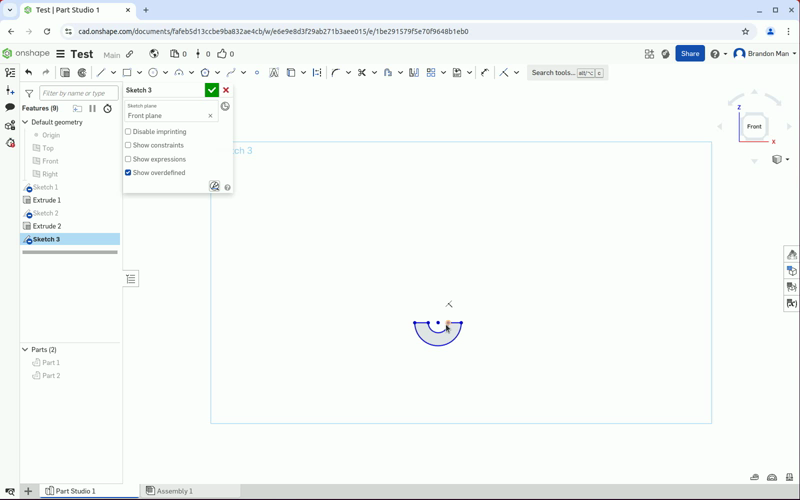
mouse_move(73, 352)
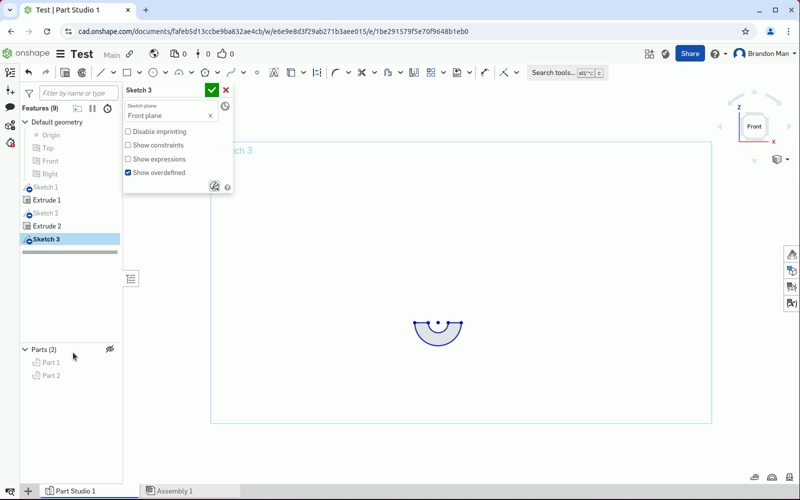
key(shift+y)
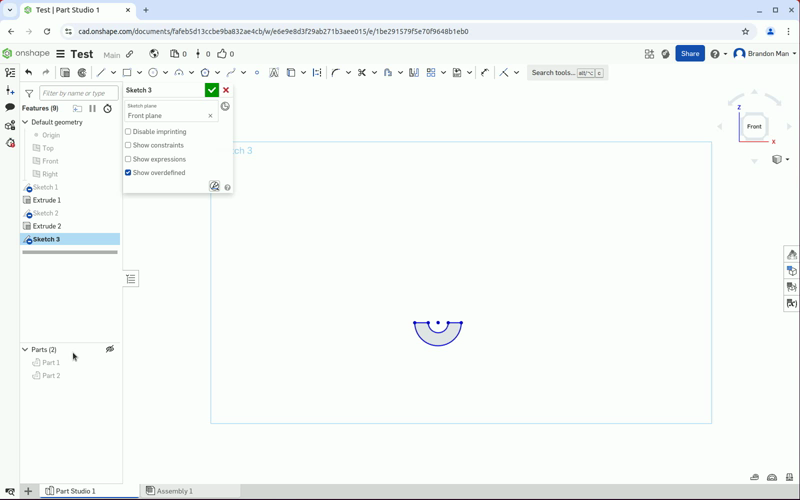
key(shift+e)
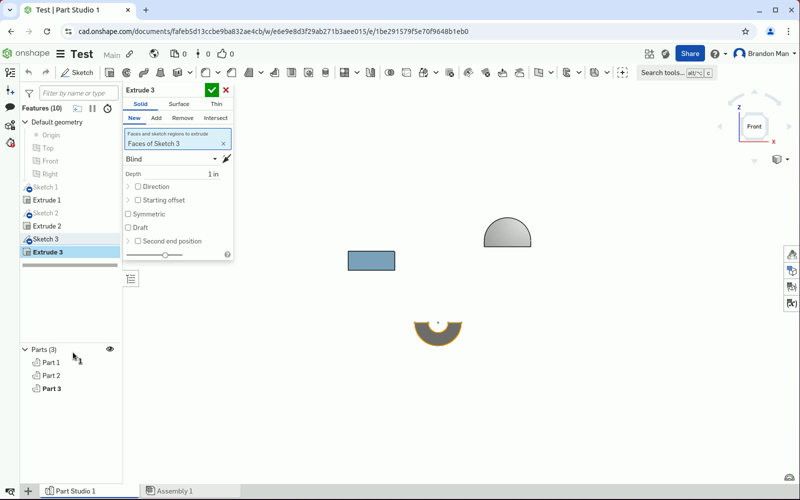
mouse_move(143, 106)
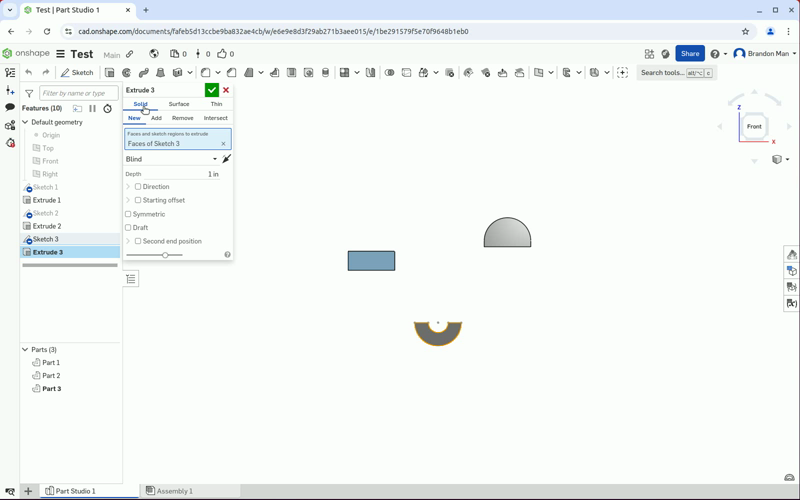
click(143, 106)
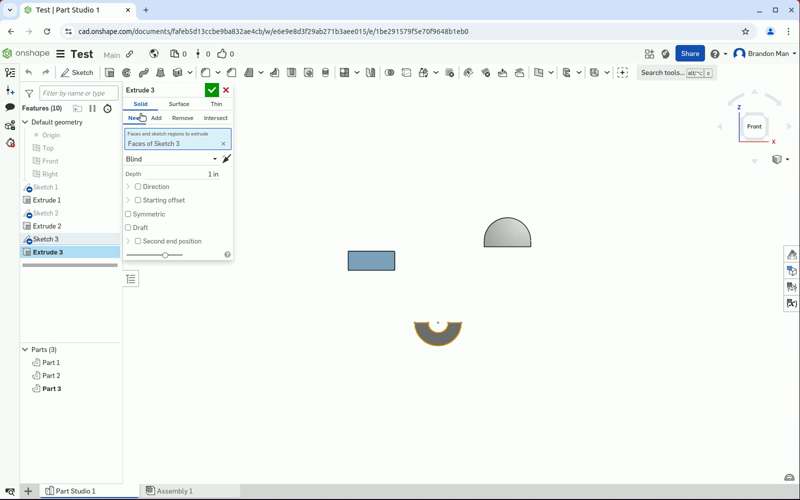
mouse_move(137, 120)
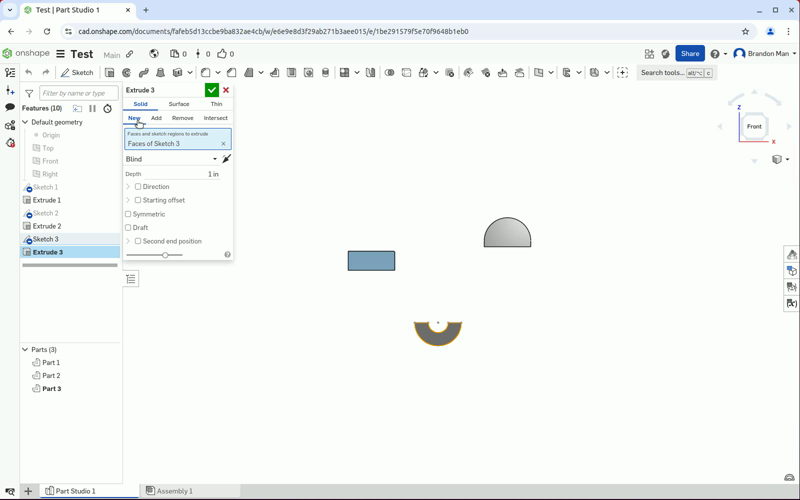
click(137, 120)
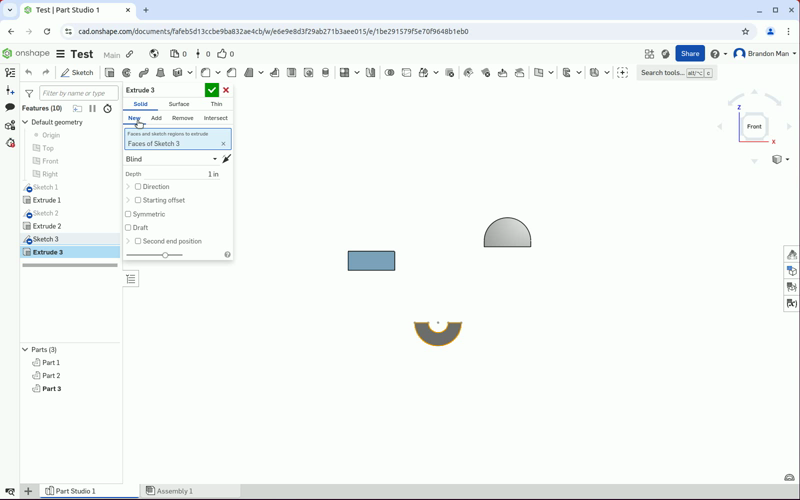
key(tab, 4)
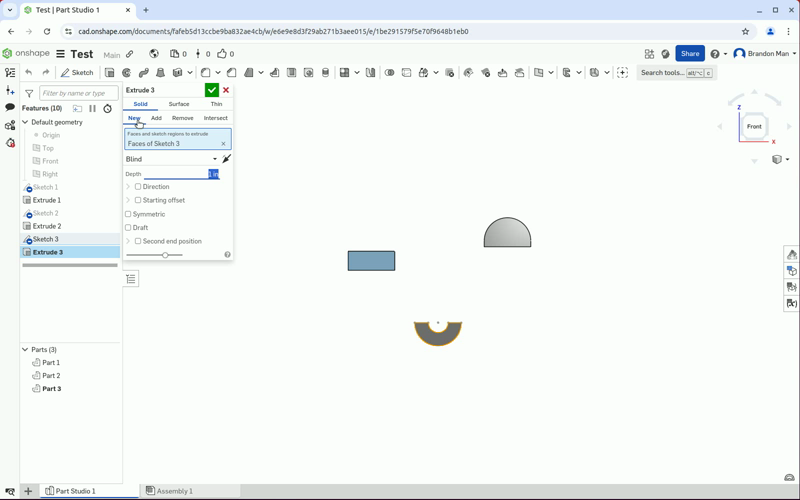
text(1.444)
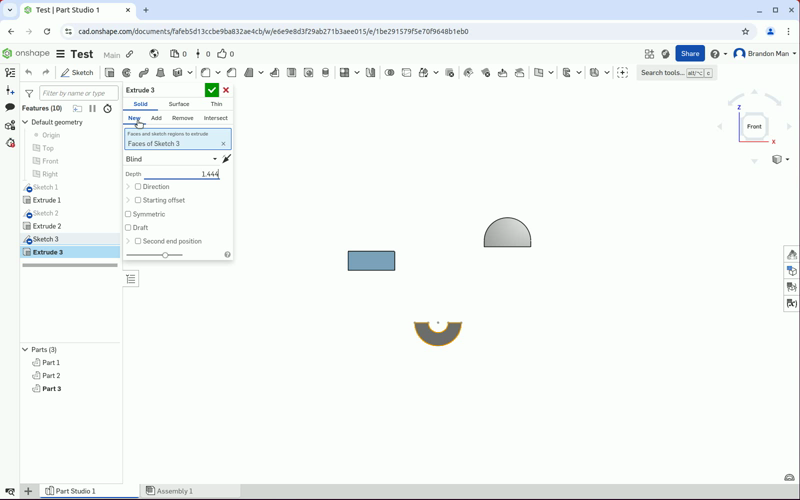
key(enter)
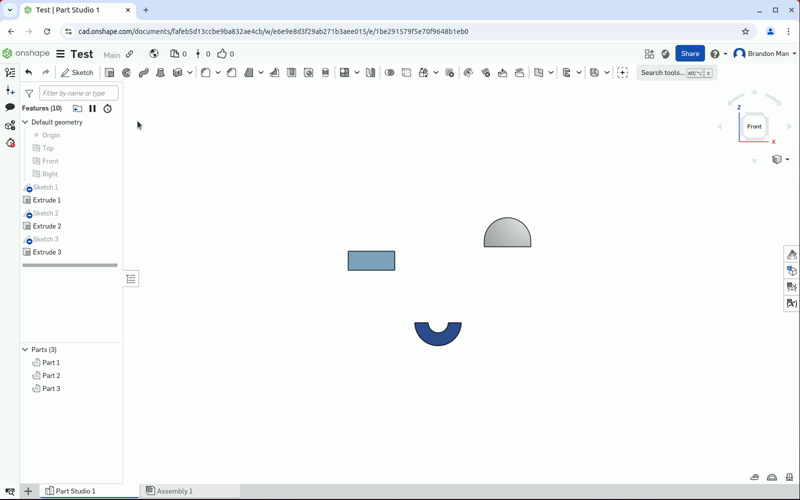
key(shift+h)
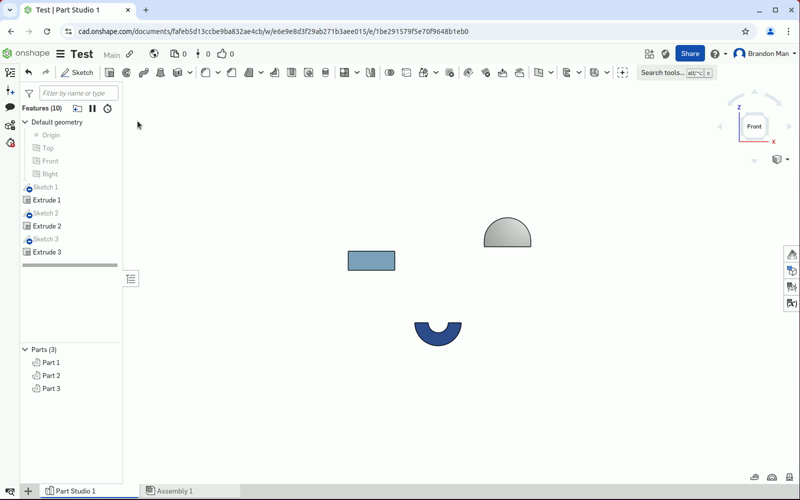
key(shift+h)
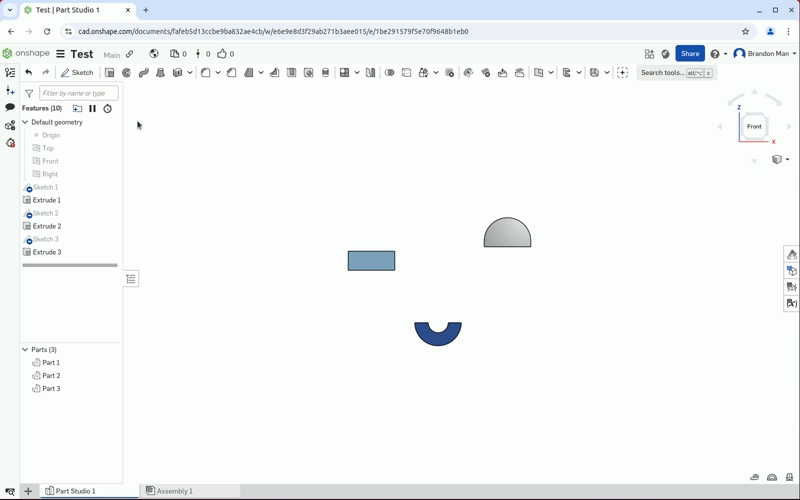
mouse_move(73, 189)
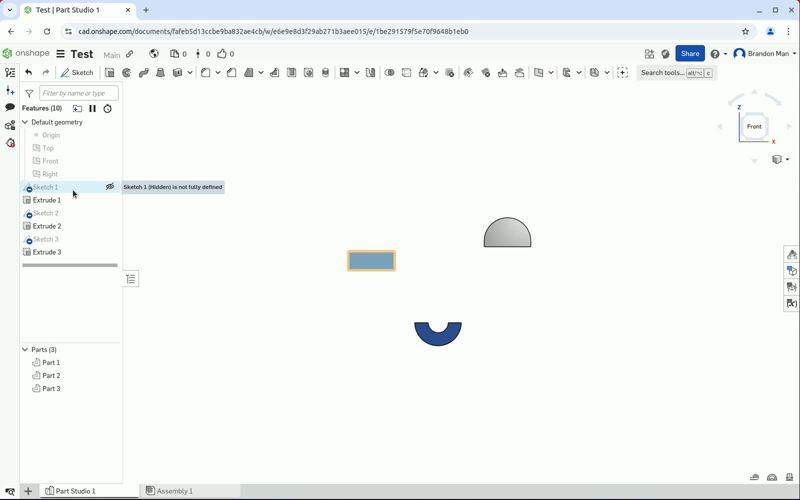
click(73, 189)
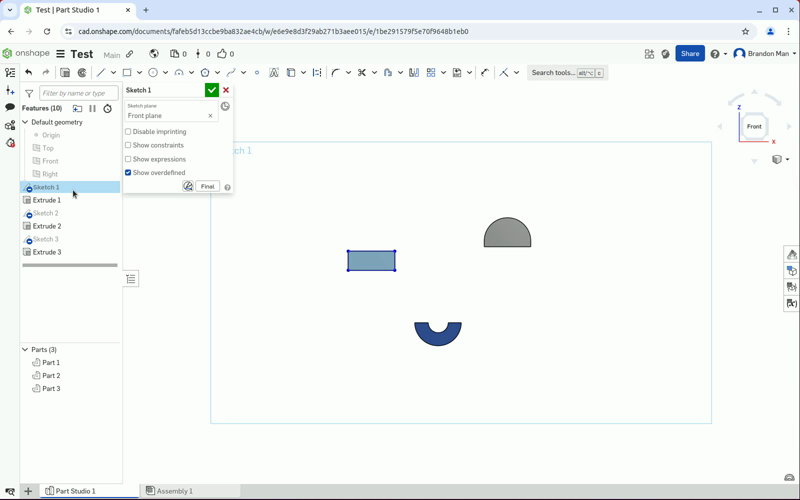
mouse_move(229, 92)
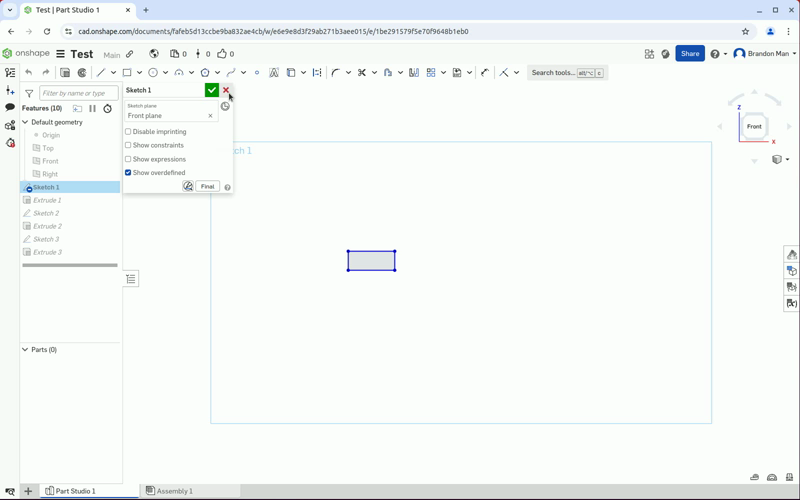
click(229, 92)
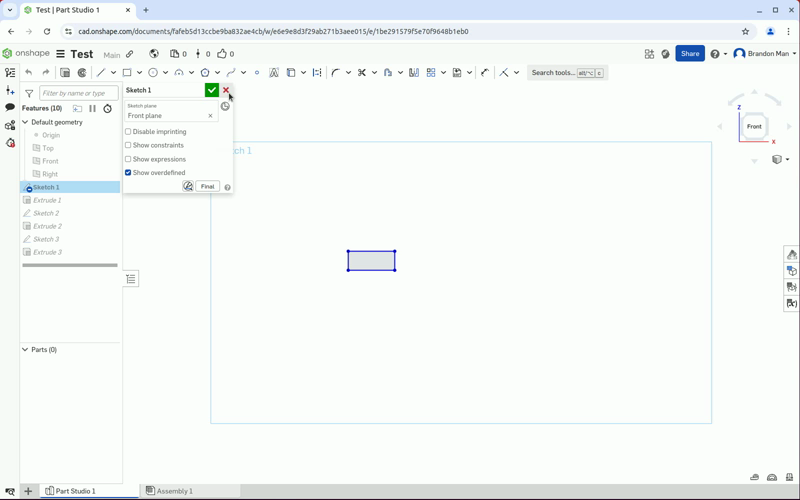
key(shift+s)
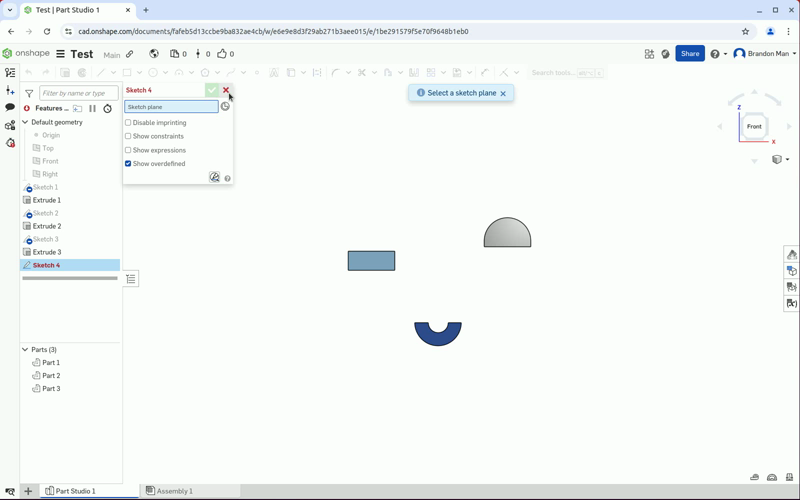
mouse_move(73, 163)
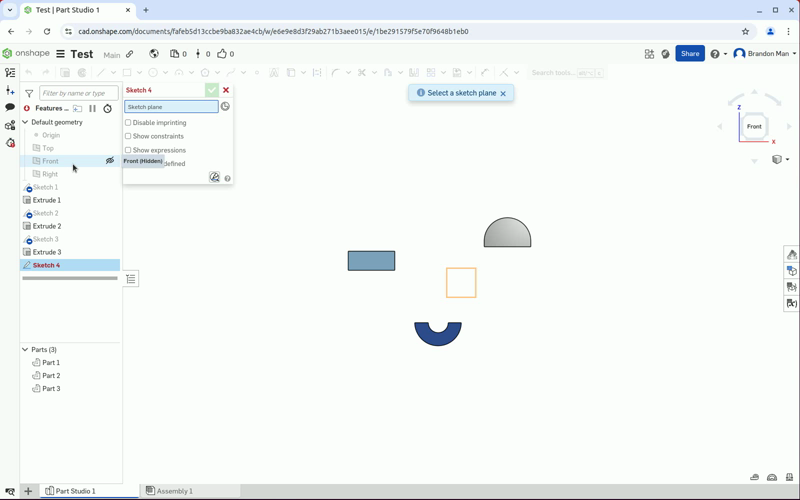
click(73, 163)
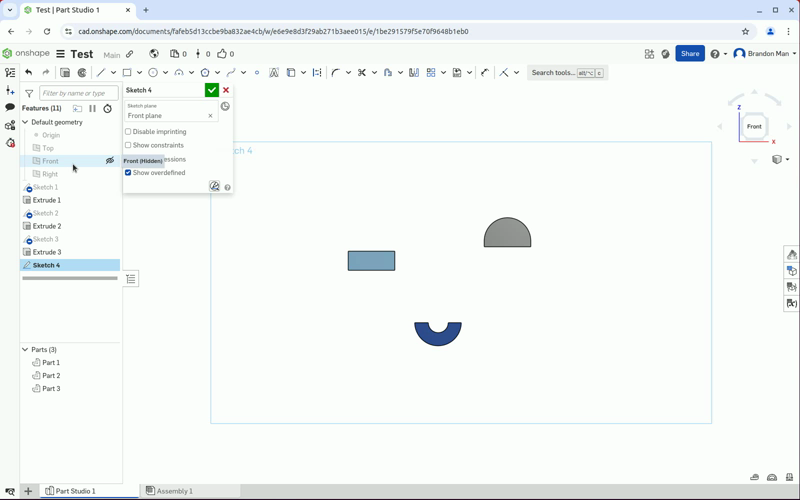
mouse_move(73, 352)
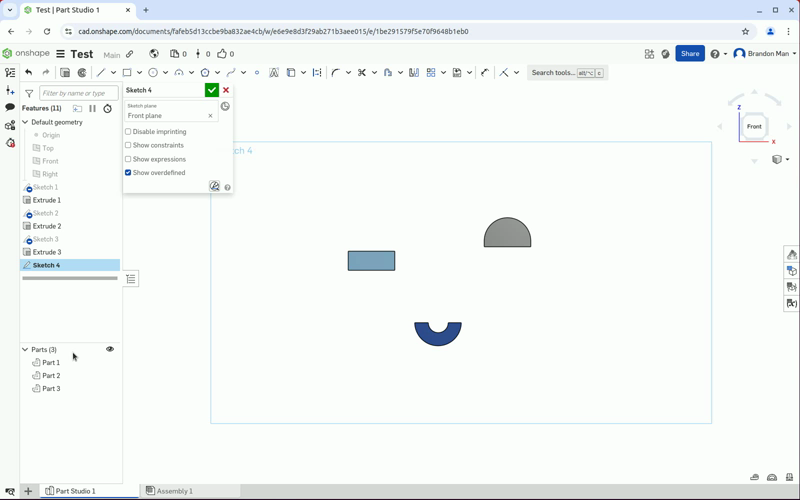
key(y)
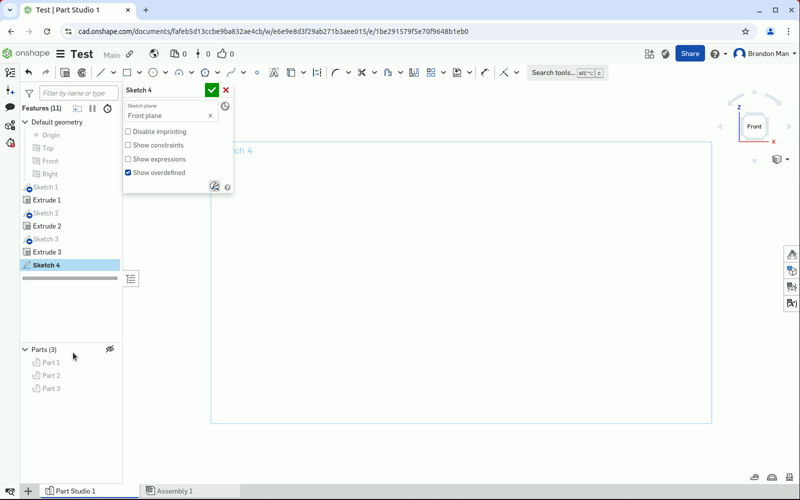
key(l)
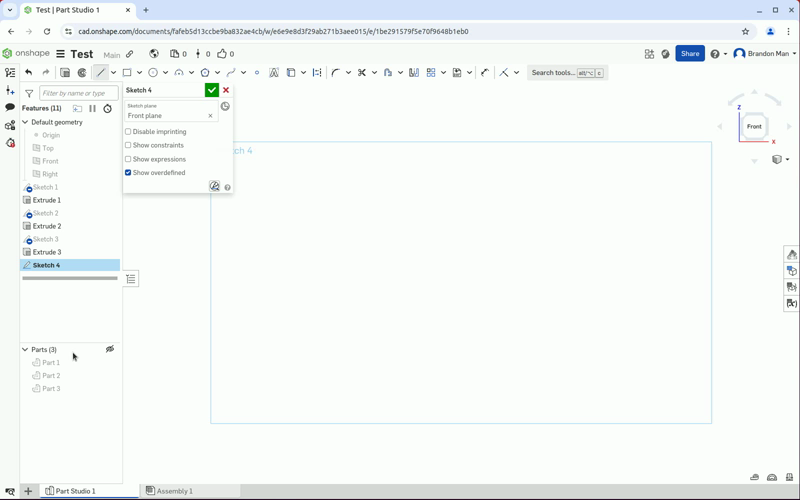
key_down(shift)
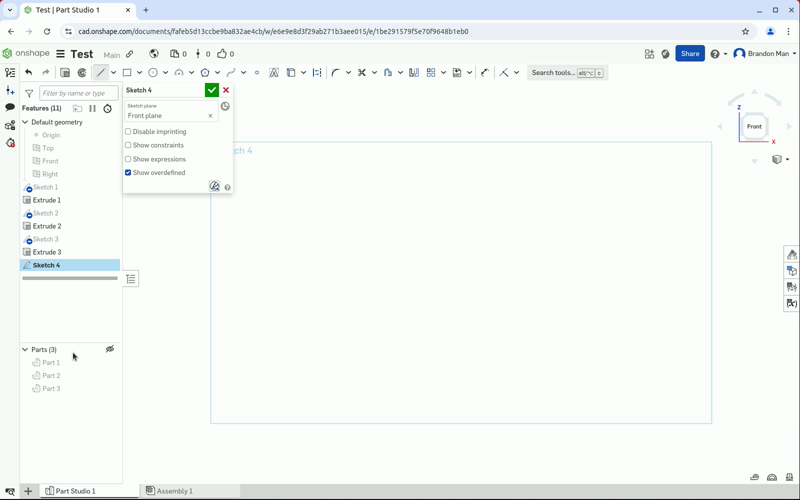
mouse_move(414, 322)
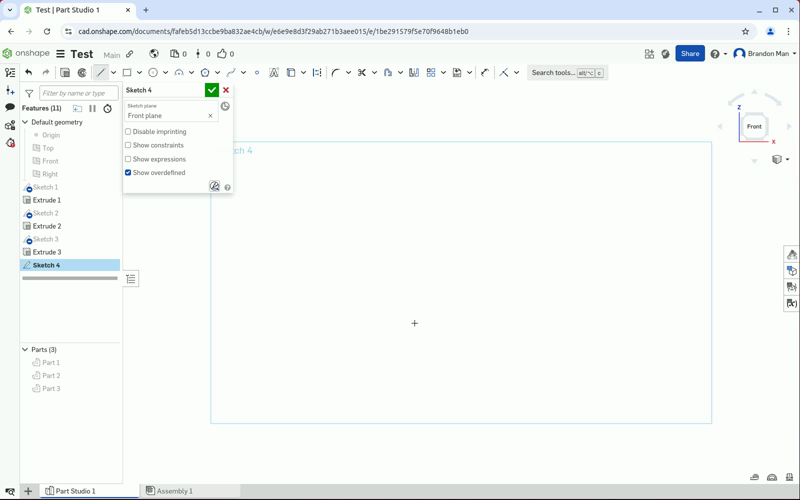
click(414, 322)
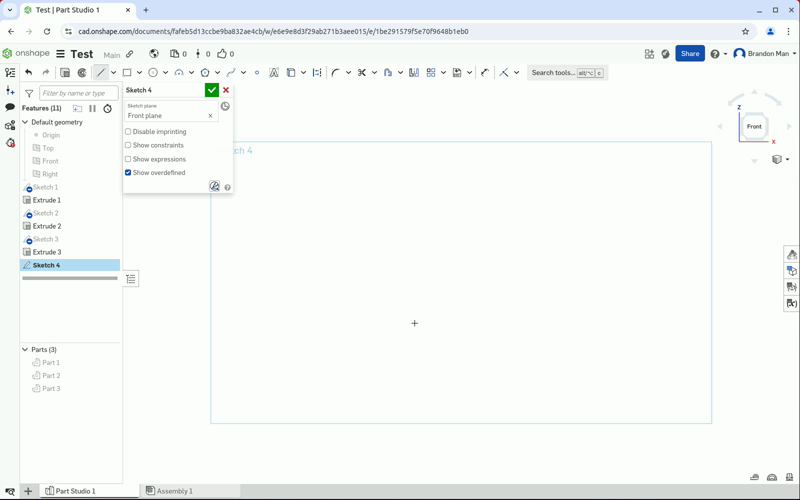
key_up(shift)
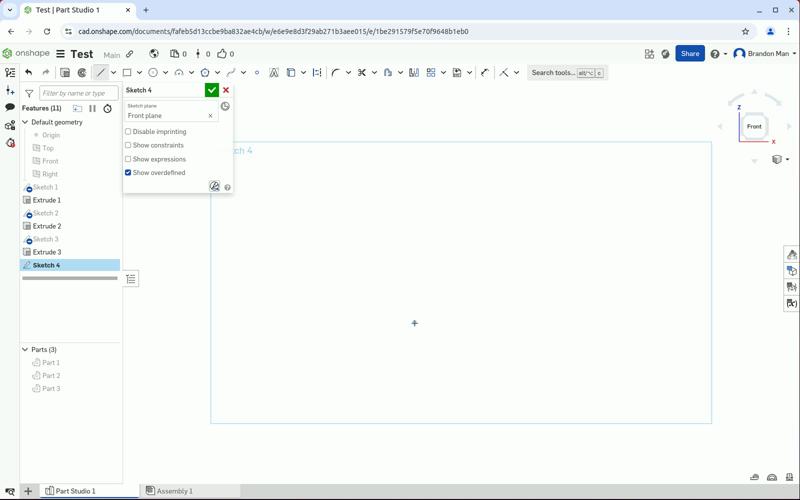
key_down(shift)
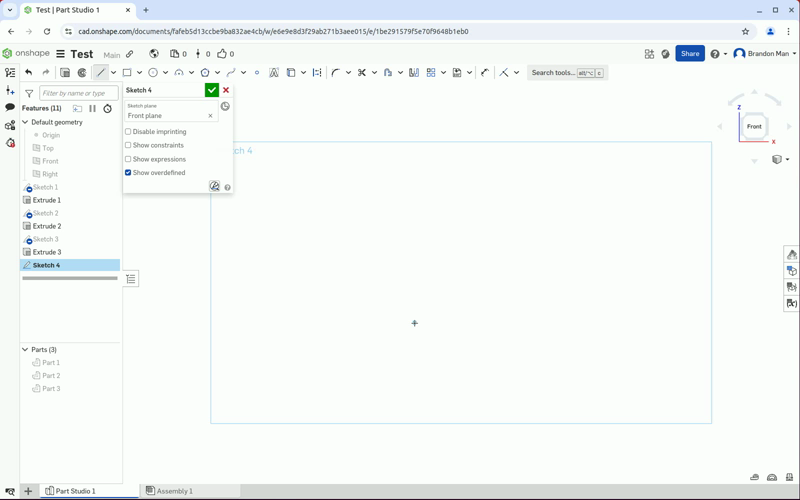
mouse_move(444, 322)
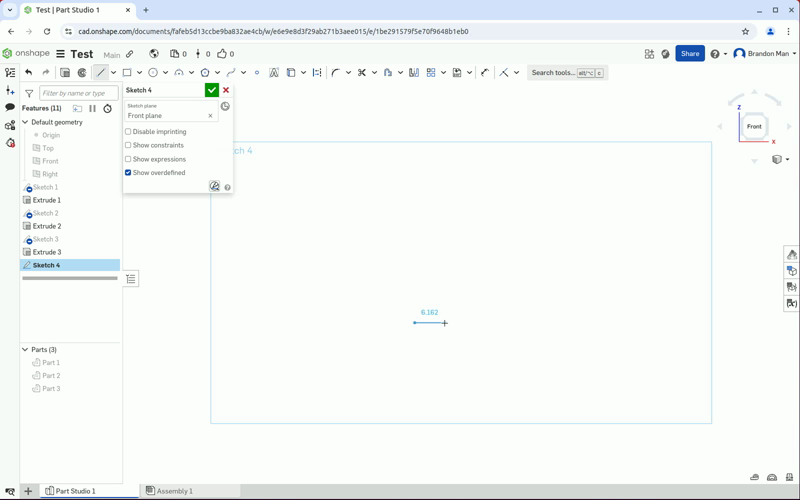
mouse_move(428, 322)
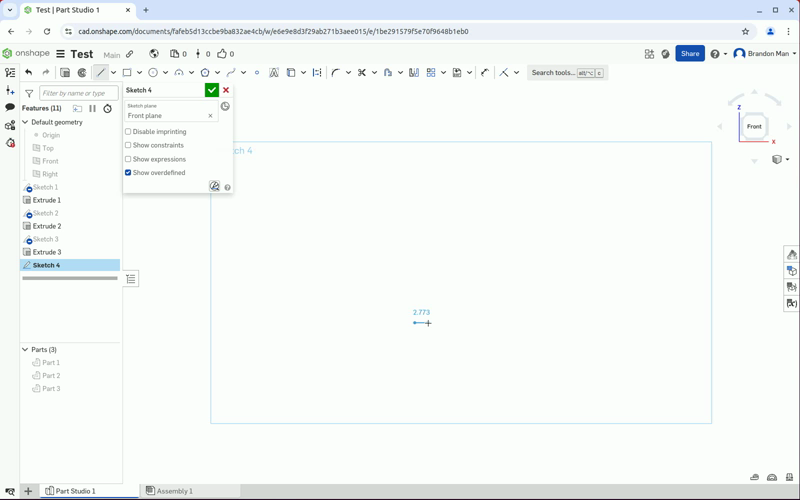
click(428, 322)
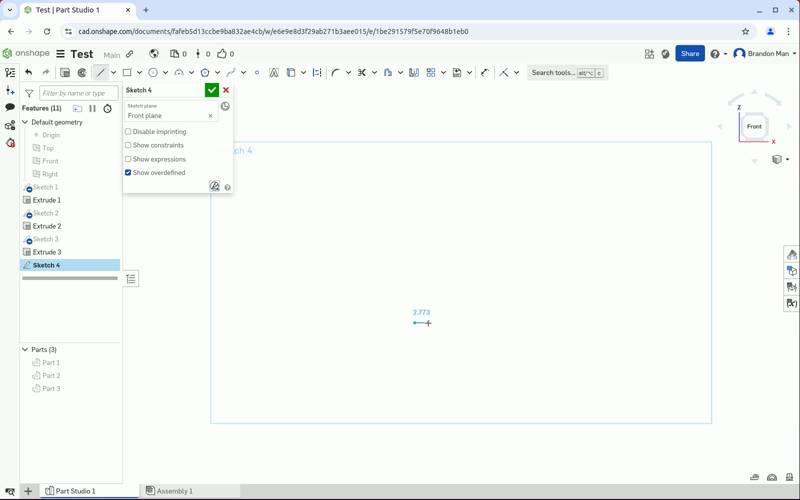
key_up(shift)
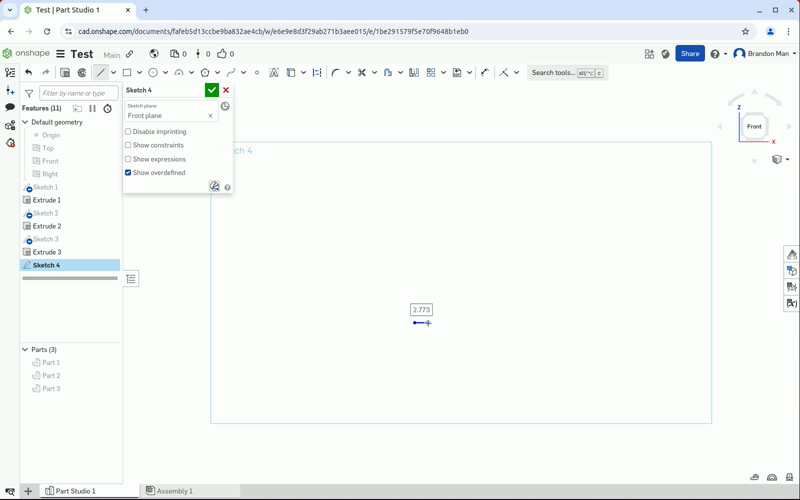
key(esc)
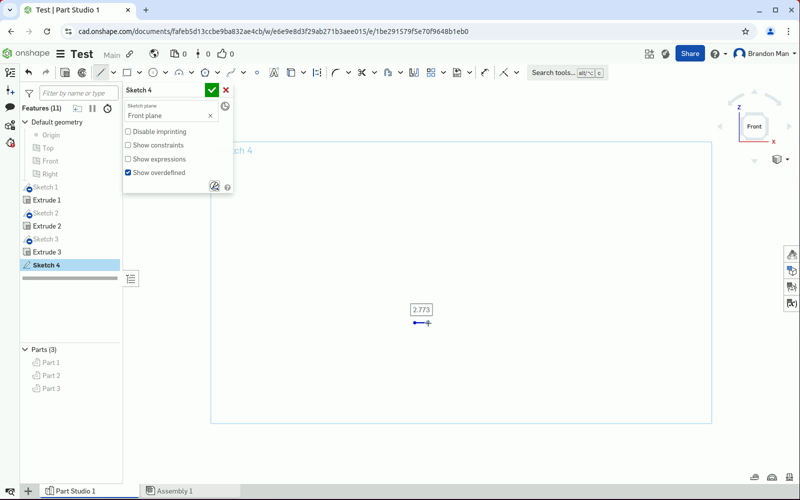
key(a)
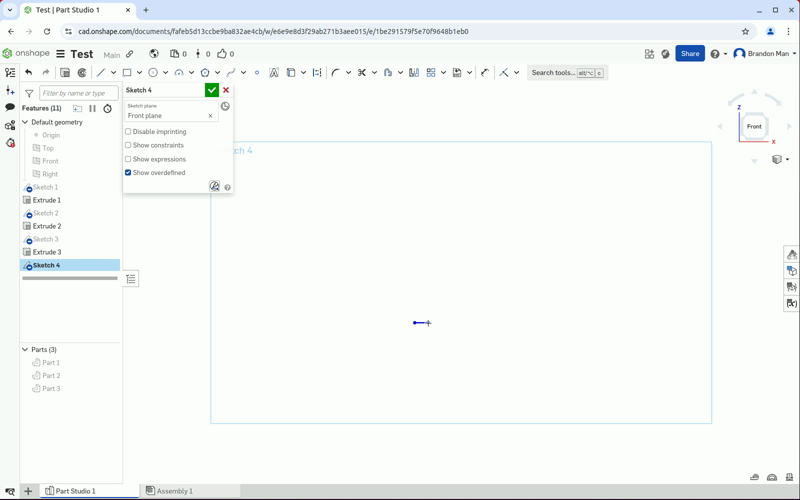
mouse_move(428, 322)
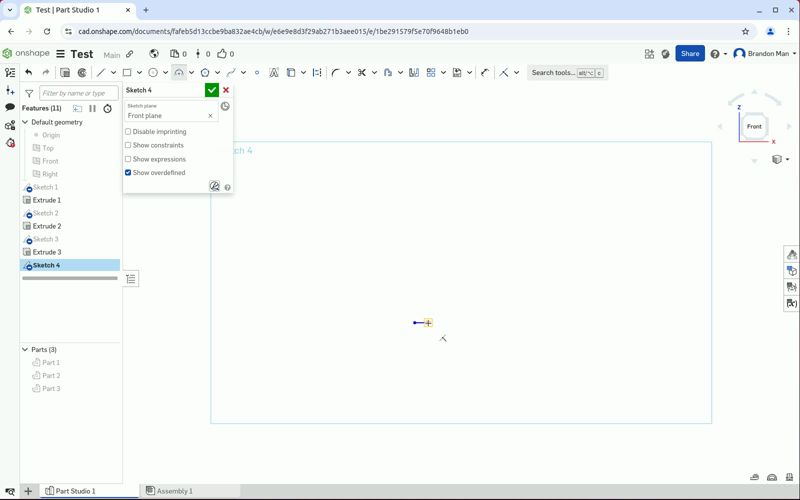
click(428, 322)
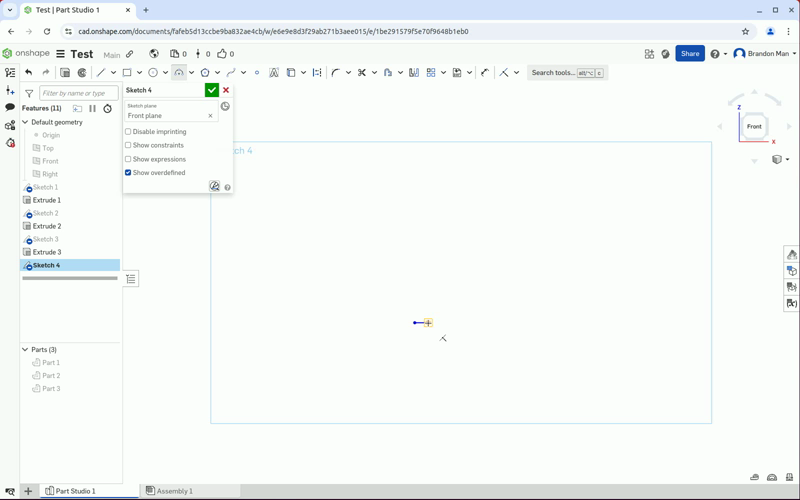
key_down(shift)
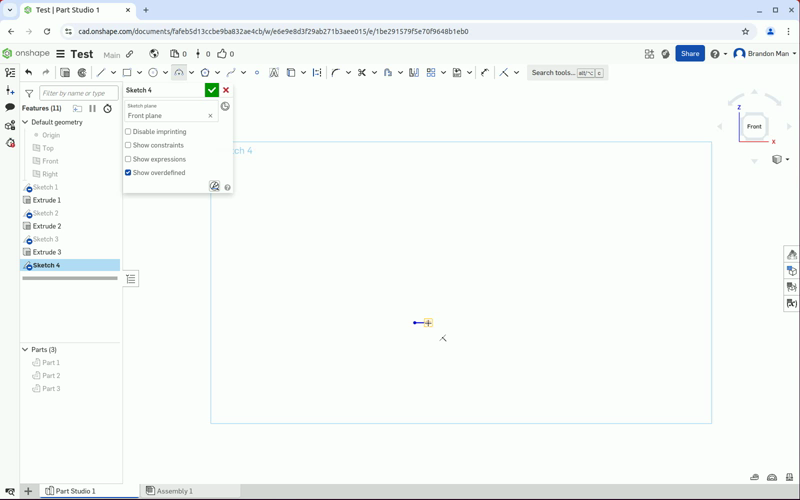
mouse_move(448, 322)
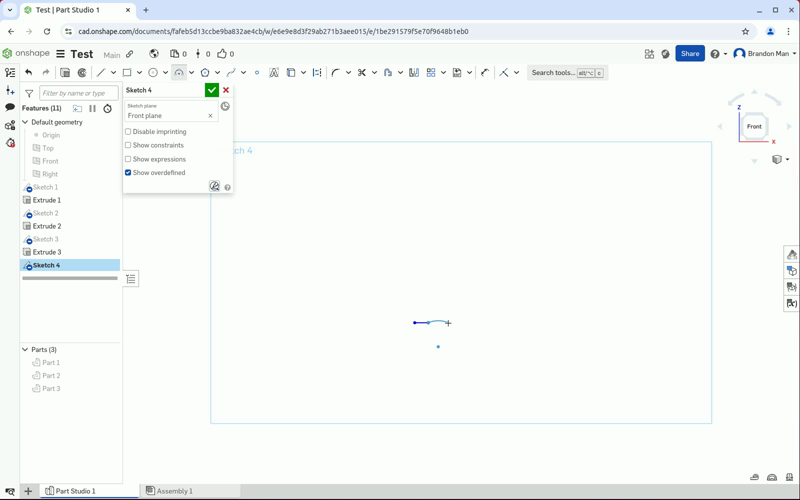
click(448, 322)
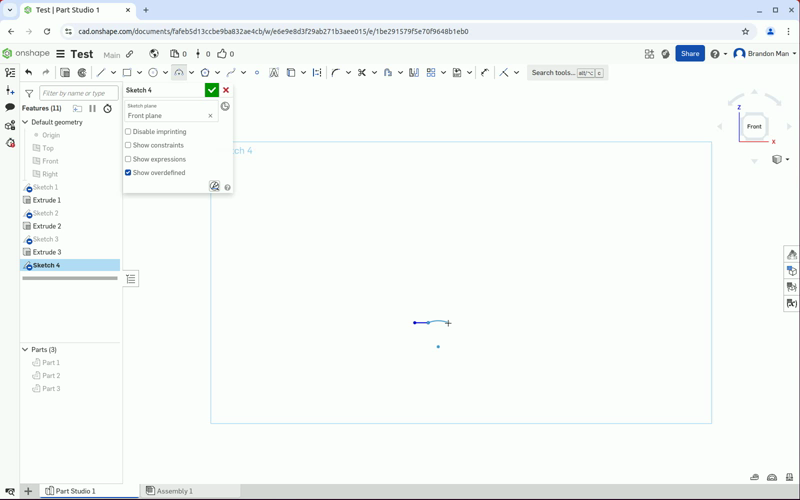
mouse_move(438, 312)
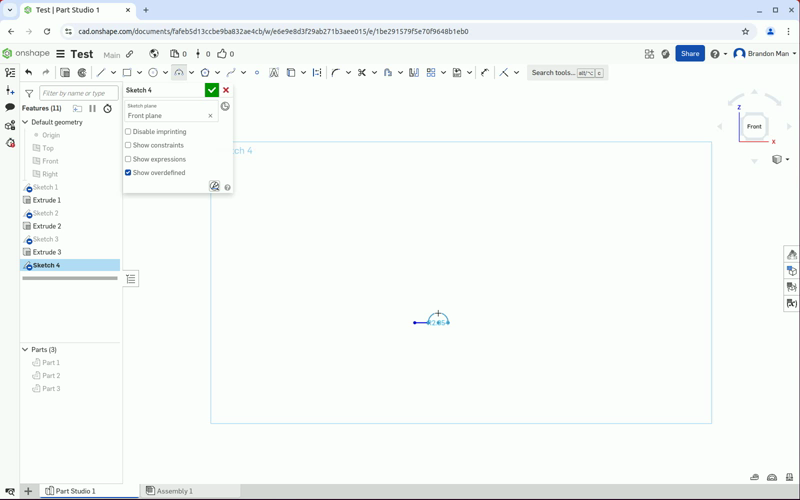
click(438, 312)
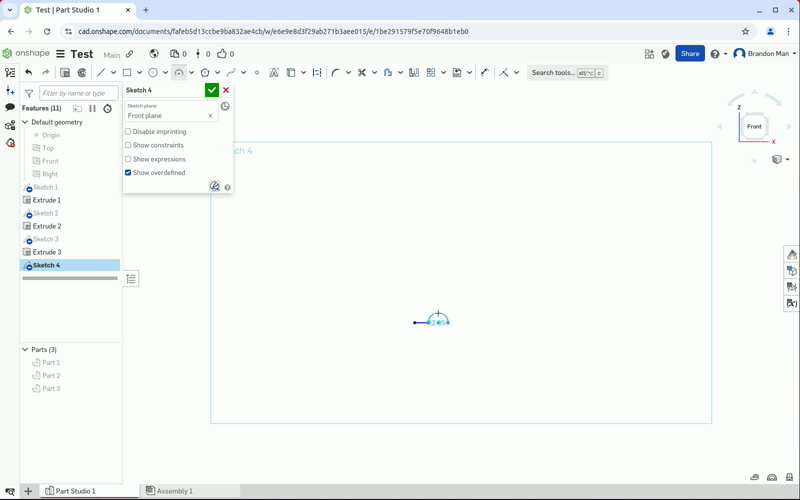
key_up(shift)
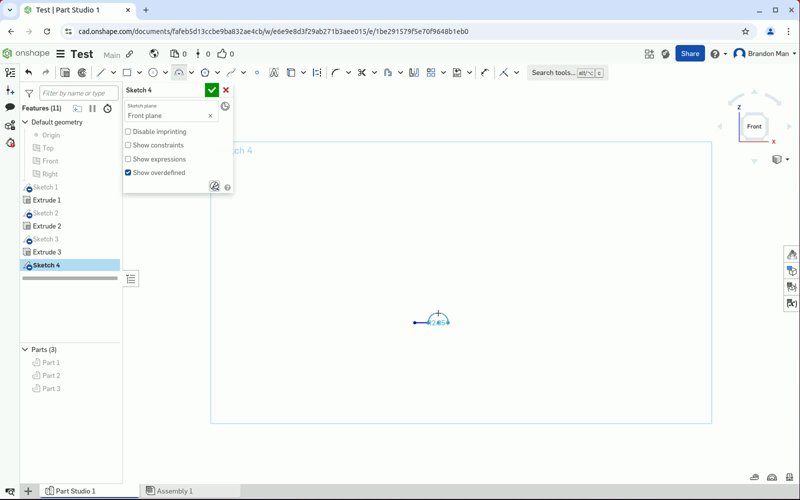
key(esc)
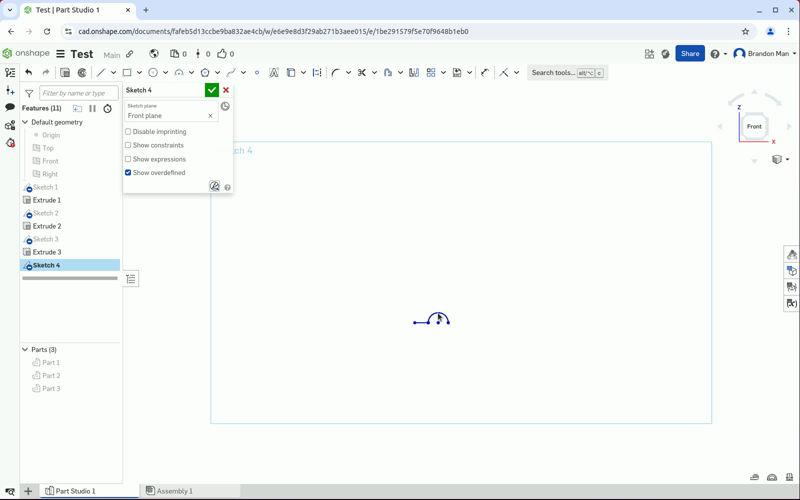
key(l)
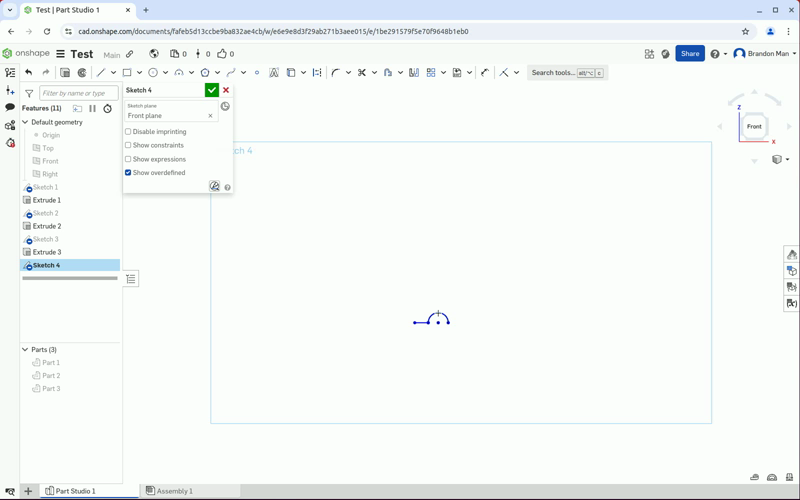
mouse_move(448, 322)
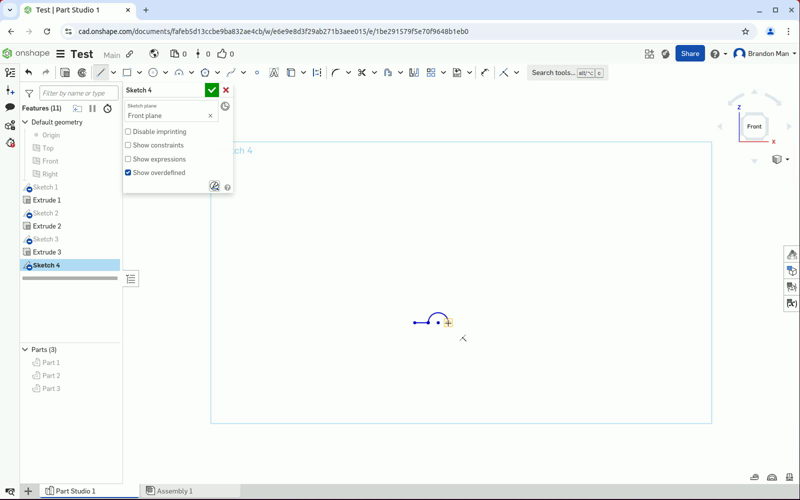
click(448, 322)
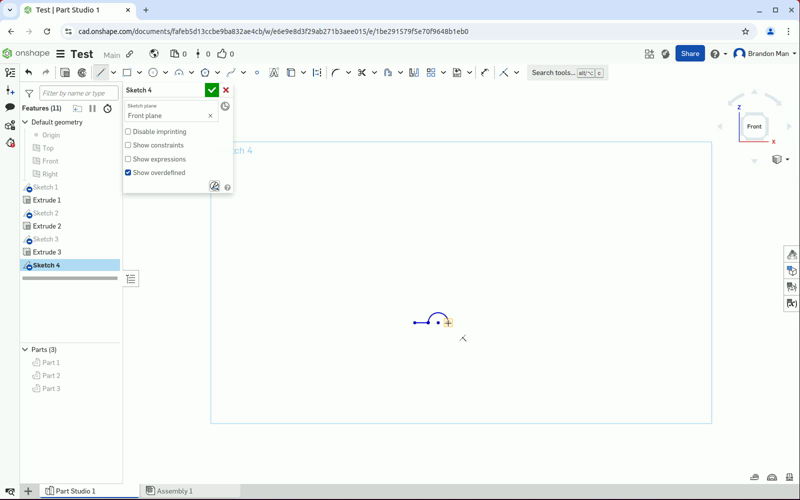
key_down(shift)
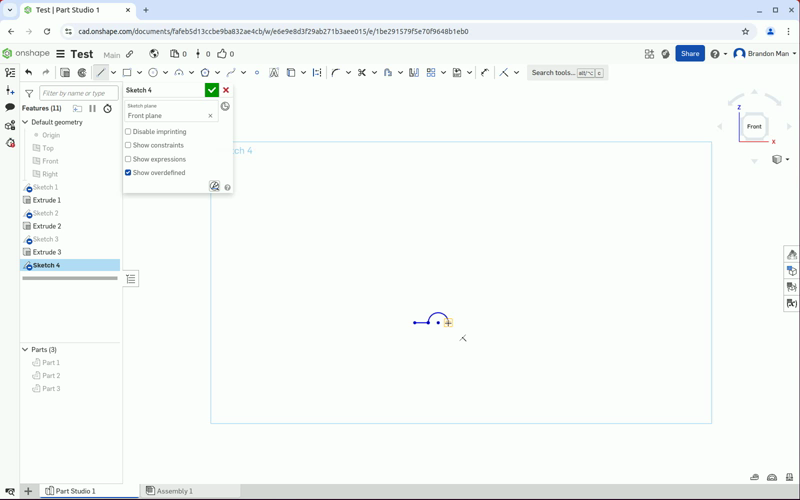
mouse_move(478, 322)
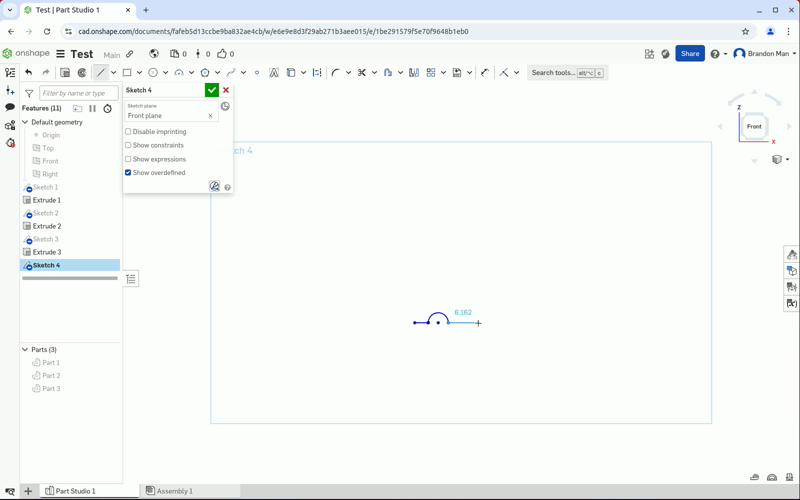
mouse_move(461, 322)
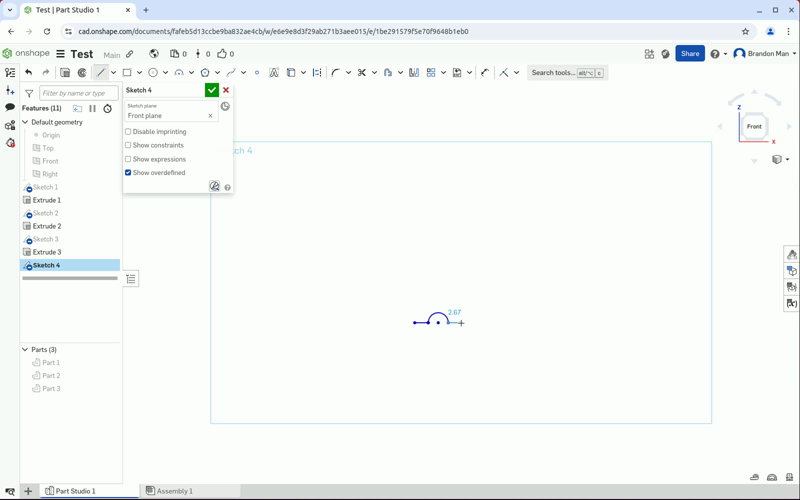
click(461, 322)
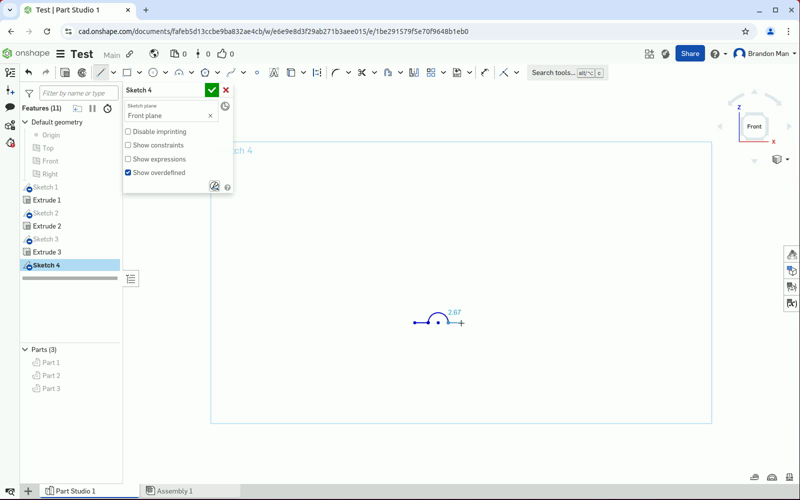
key_up(shift)
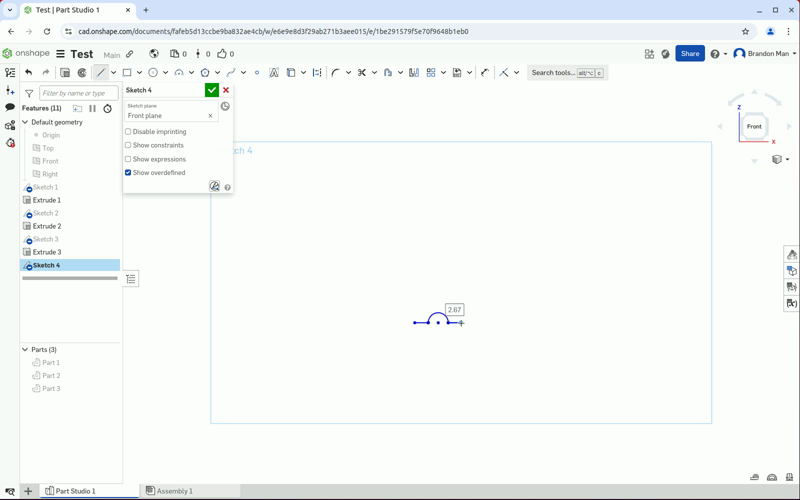
key_down(shift)
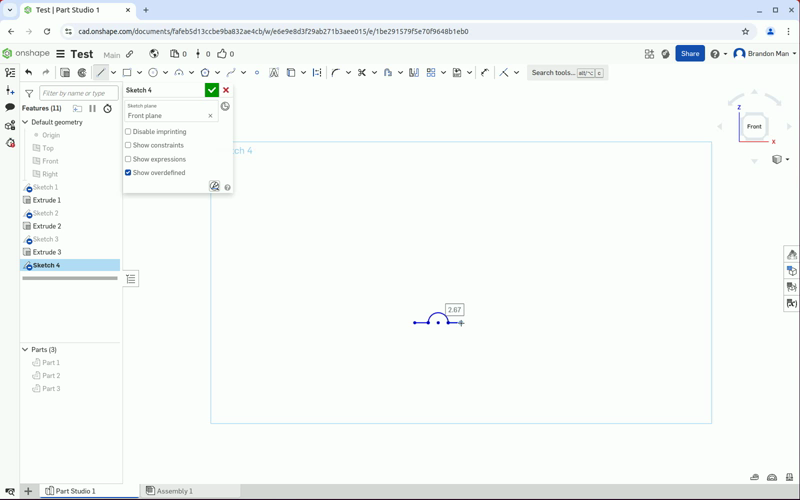
mouse_move(491, 322)
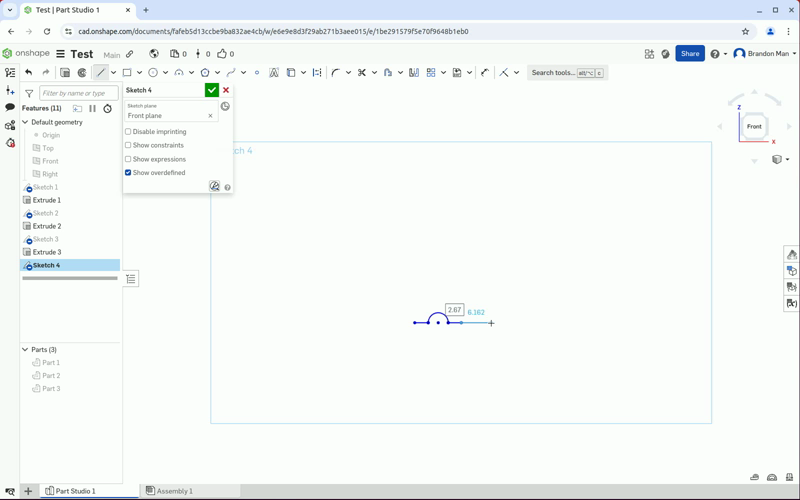
mouse_move(461, 268)
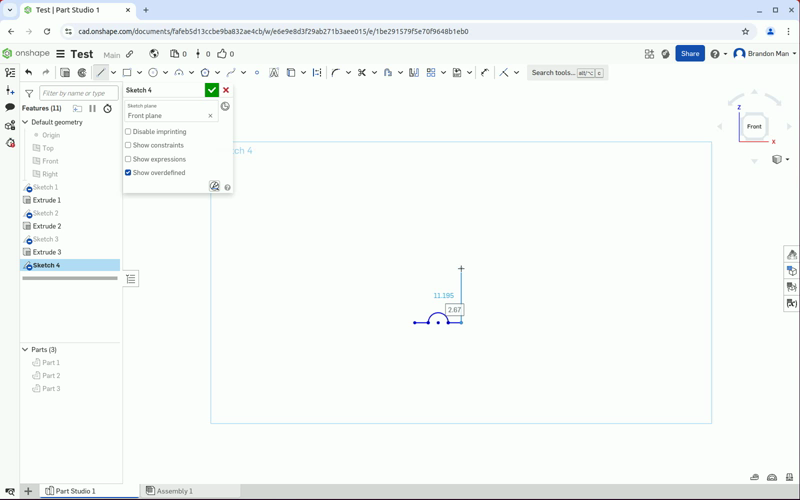
click(461, 268)
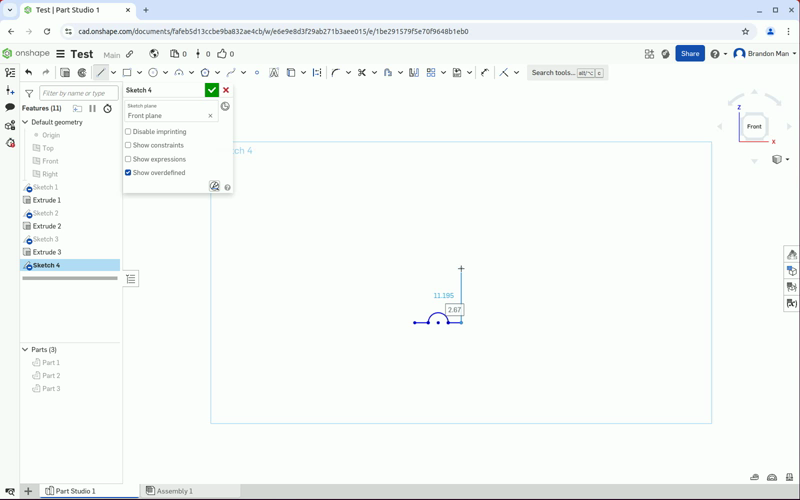
key_up(shift)
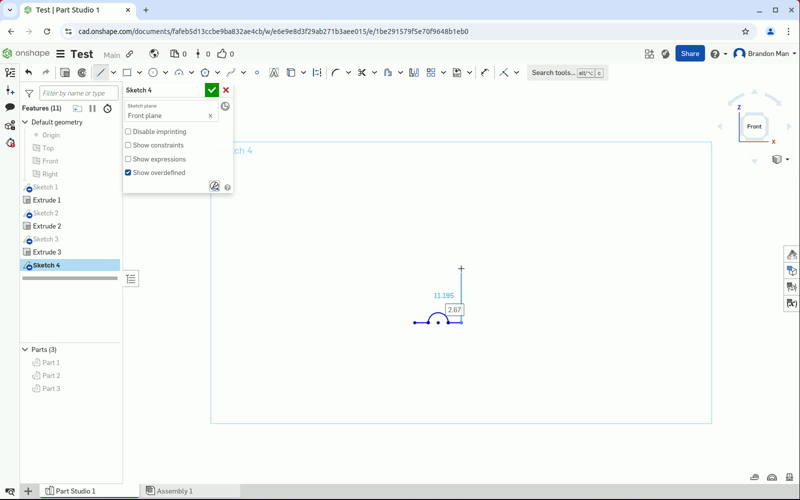
key_down(shift)
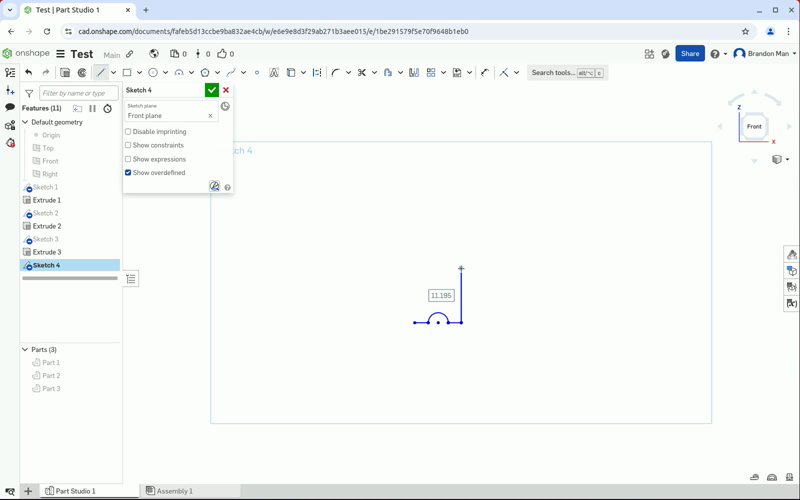
mouse_move(491, 268)
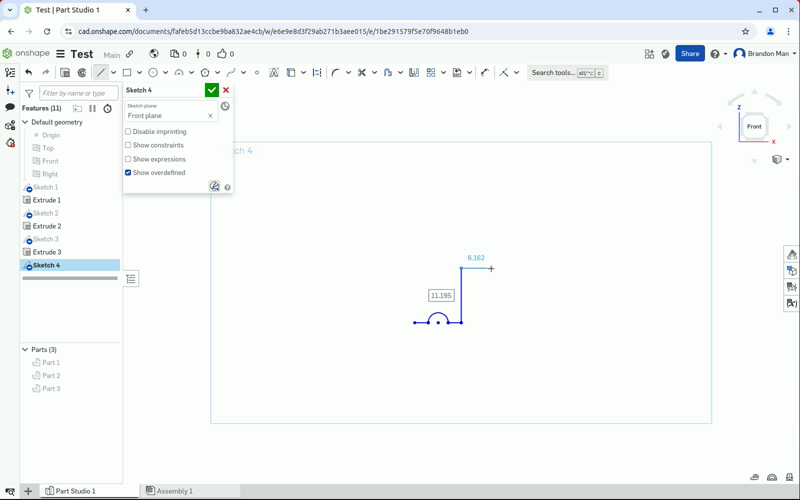
mouse_move(414, 268)
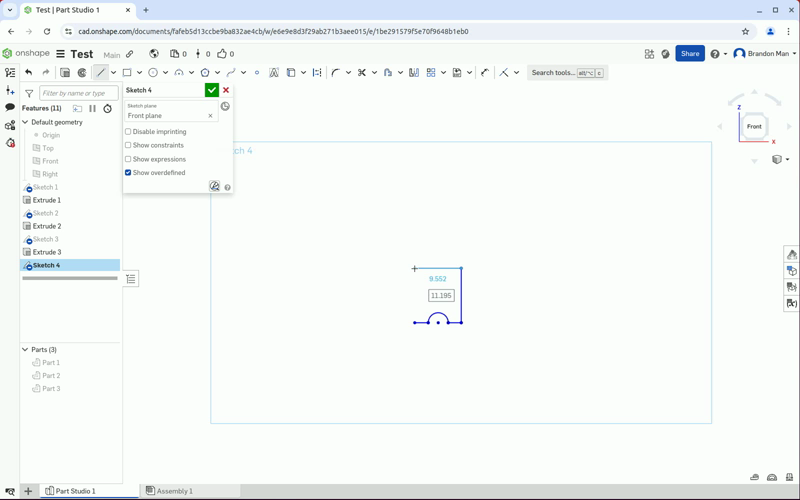
click(414, 268)
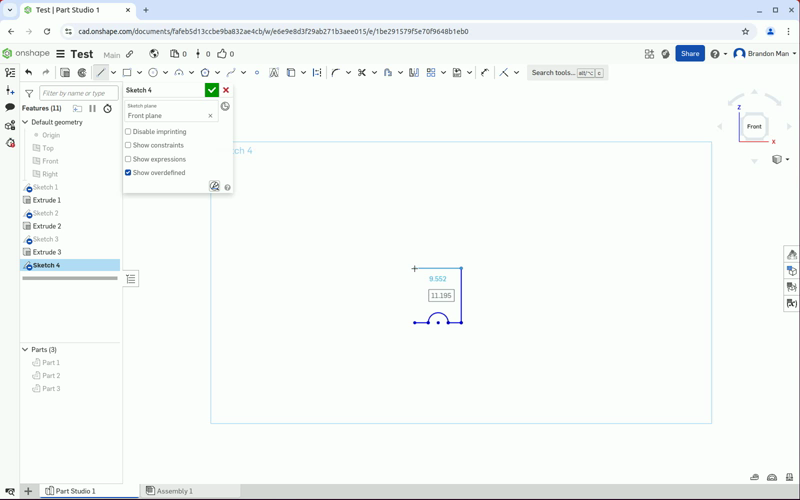
key_up(shift)
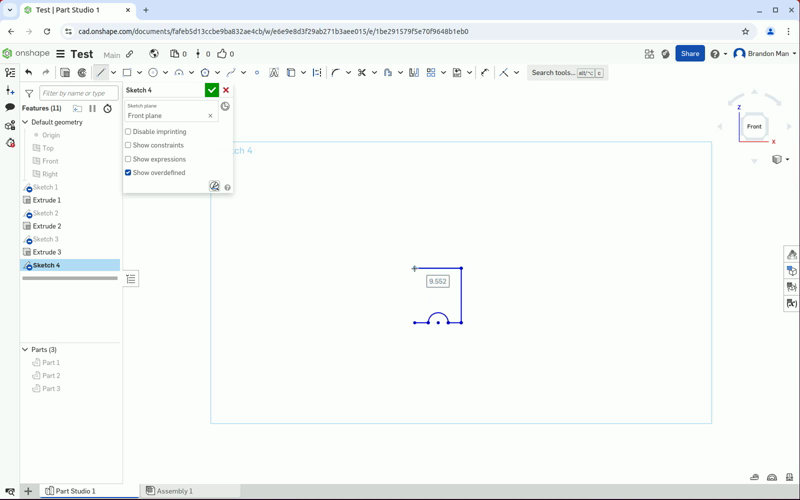
mouse_move(444, 268)
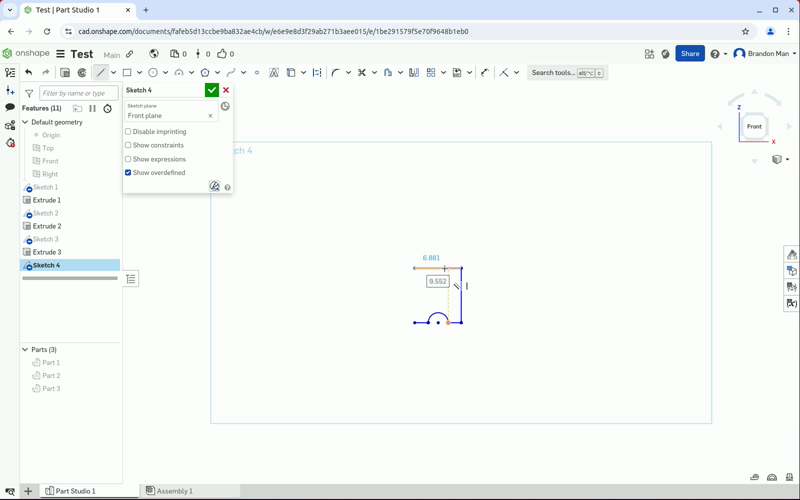
key_down(shift)
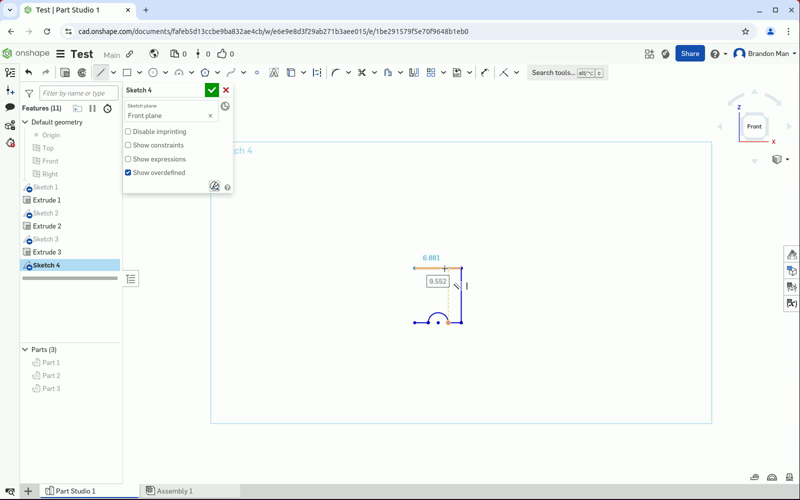
mouse_move(414, 322)
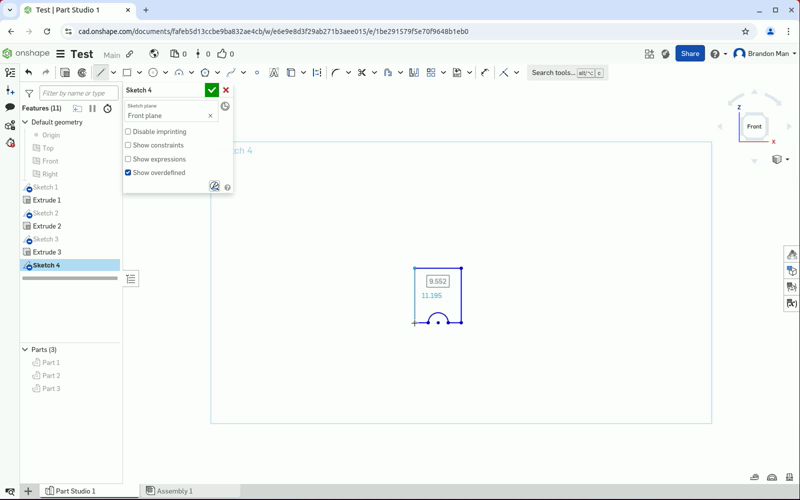
key_up(shift)
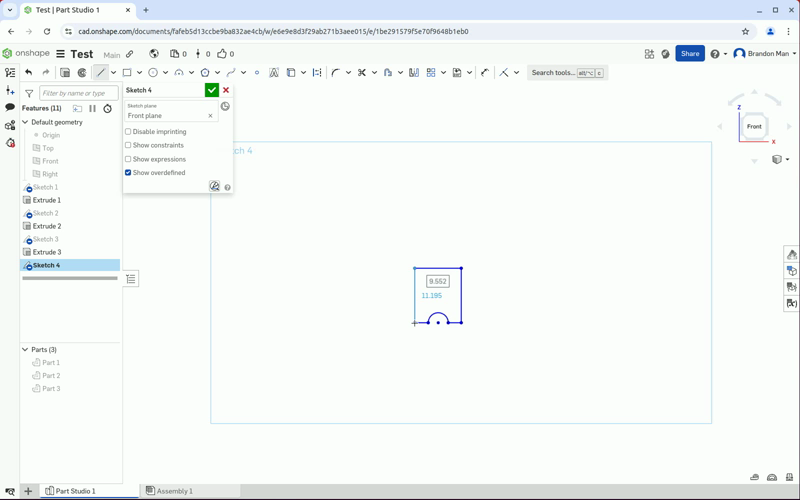
click(414, 322)
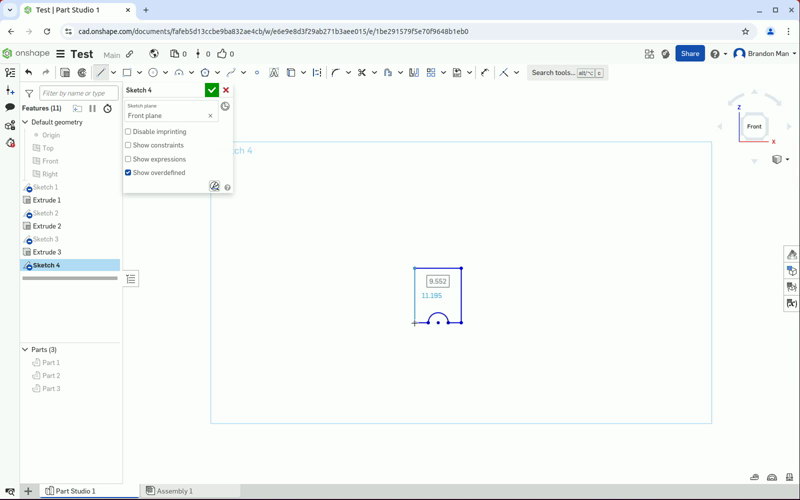
key(esc)
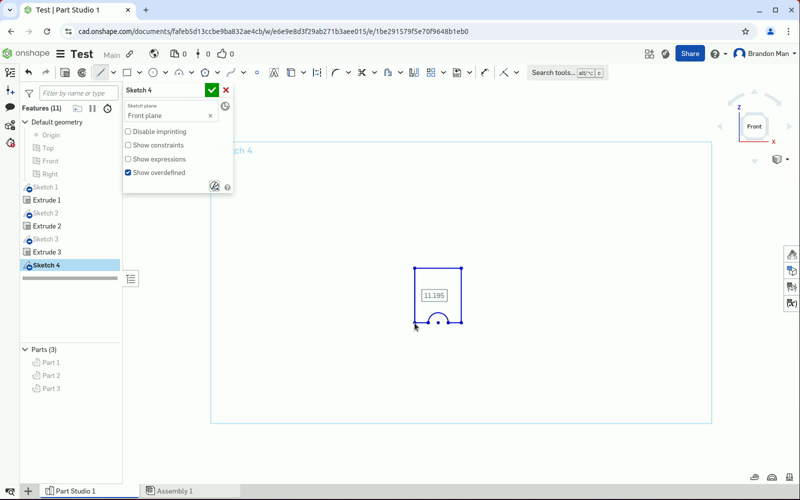
mouse_move(445, 272)
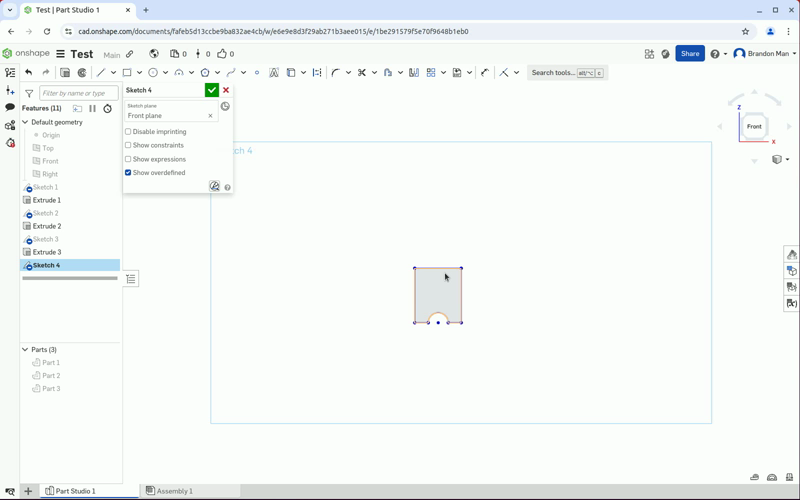
scroll(6)
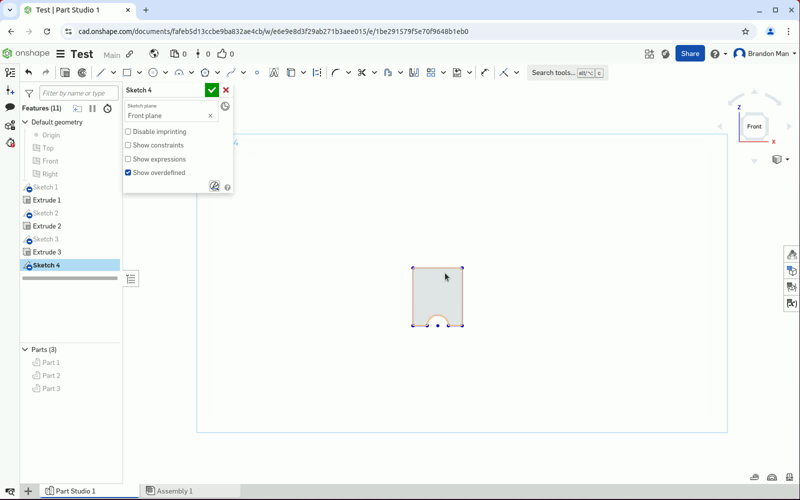
scroll(6)
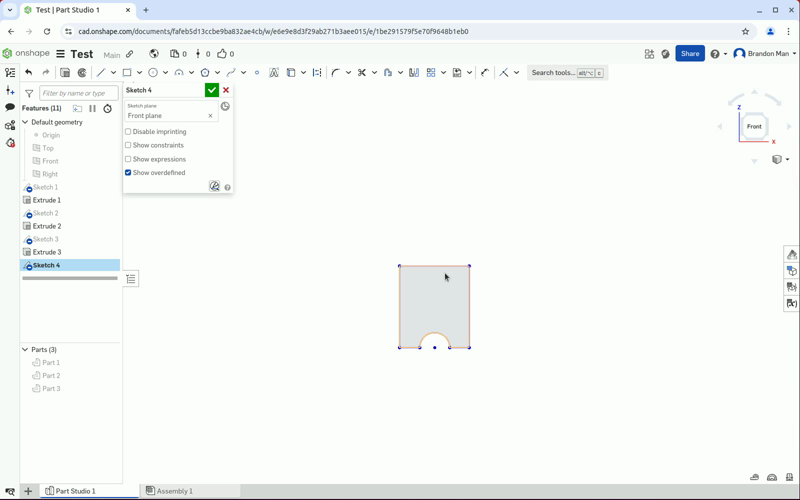
scroll(6)
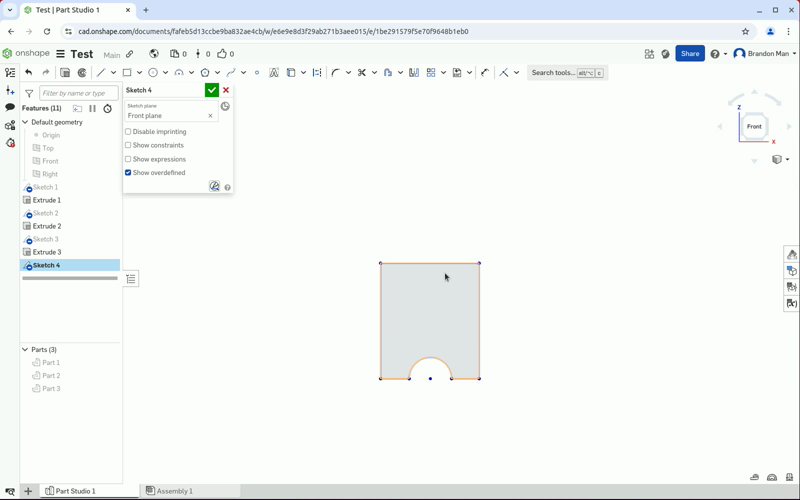
scroll(6)
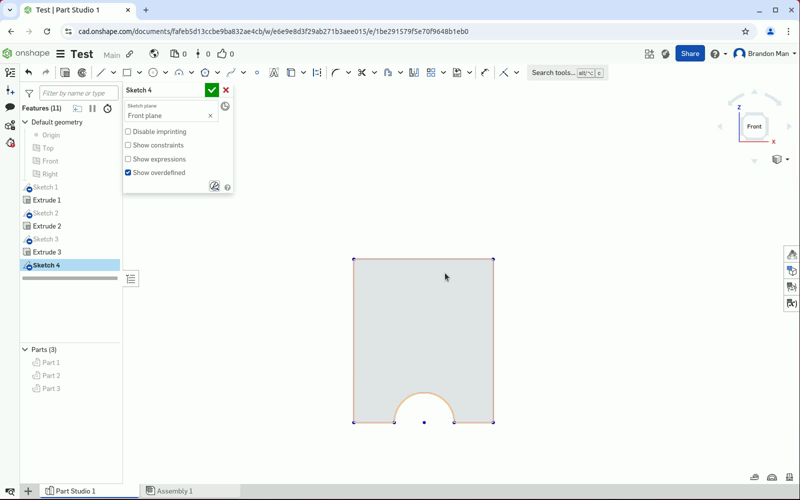
scroll(6)
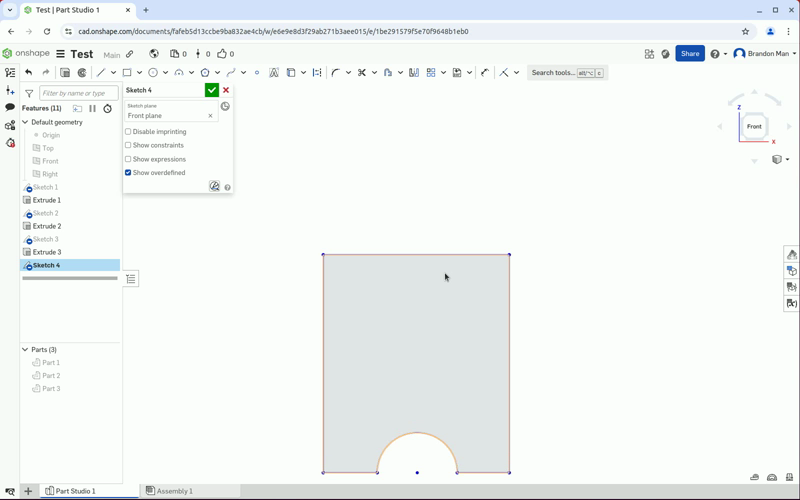
scroll(6)
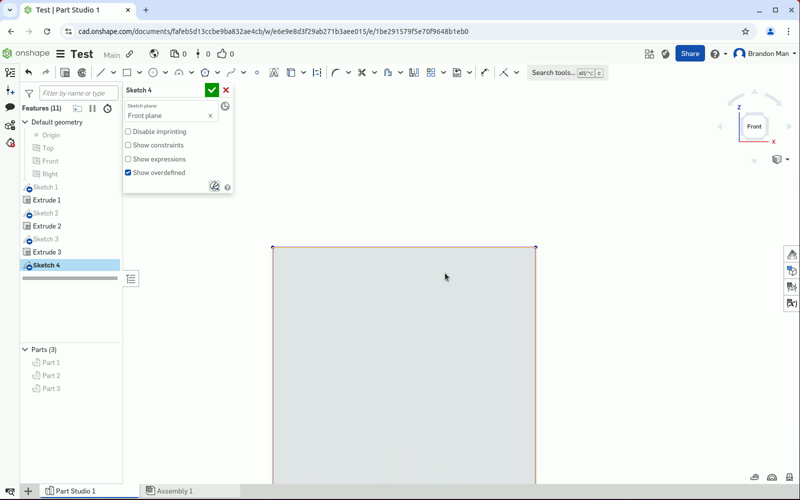
scroll(6)
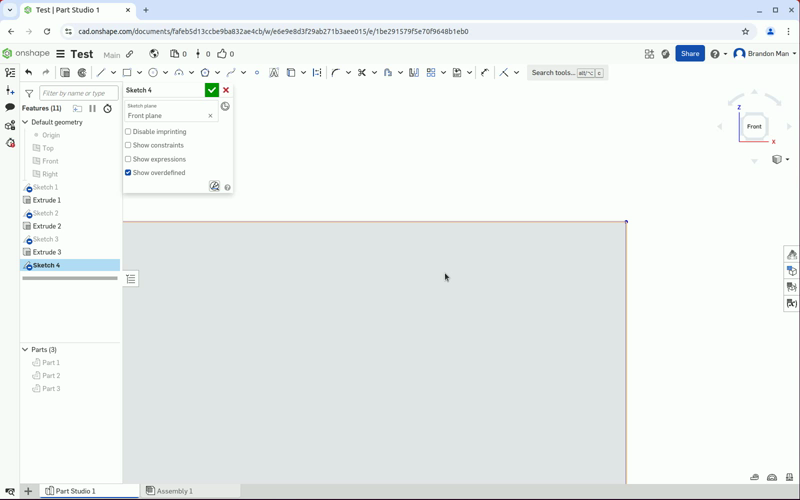
click(445, 272)
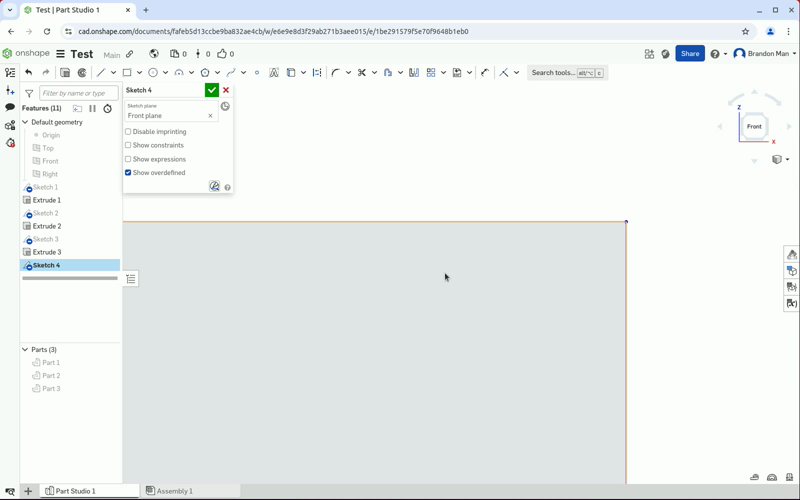
scroll(-6)
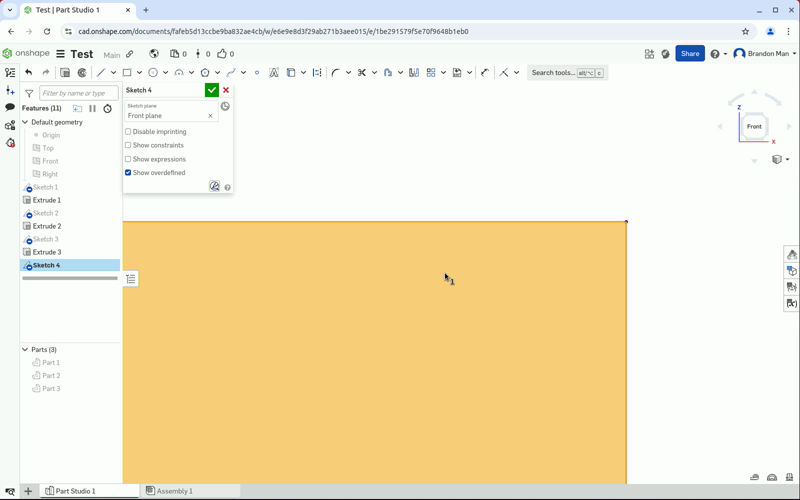
scroll(-6)
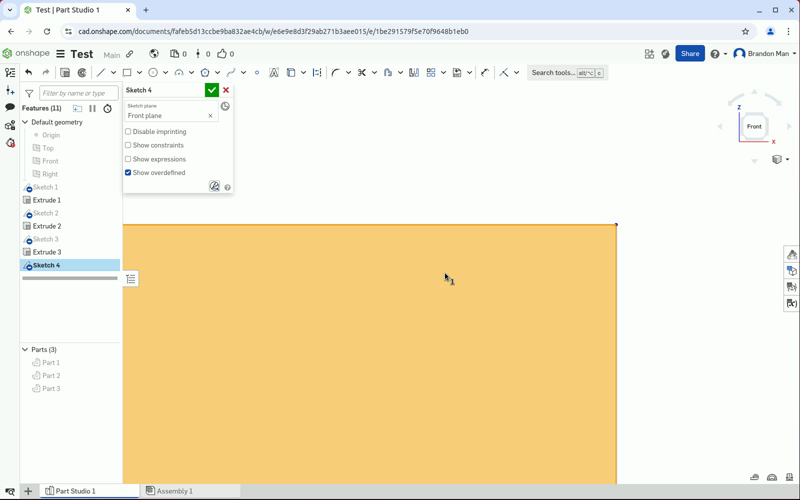
scroll(-6)
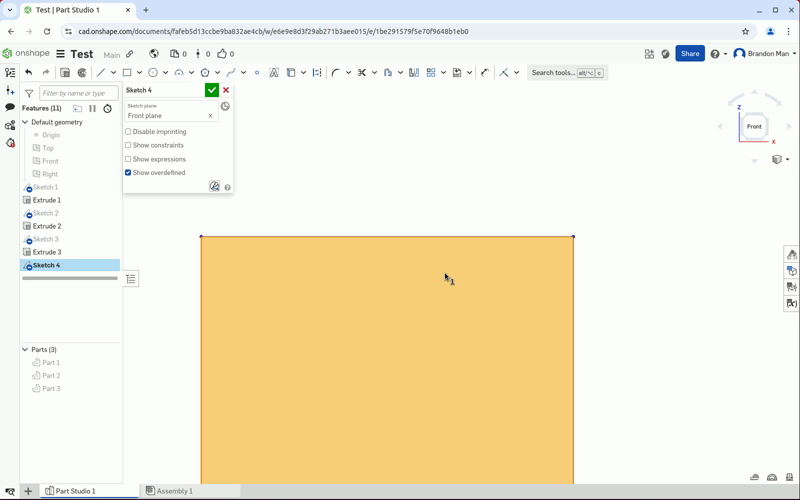
scroll(-6)
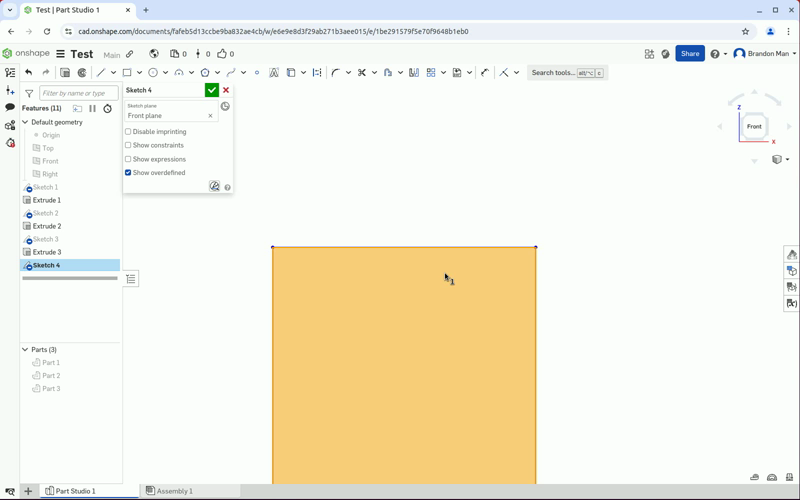
scroll(-6)
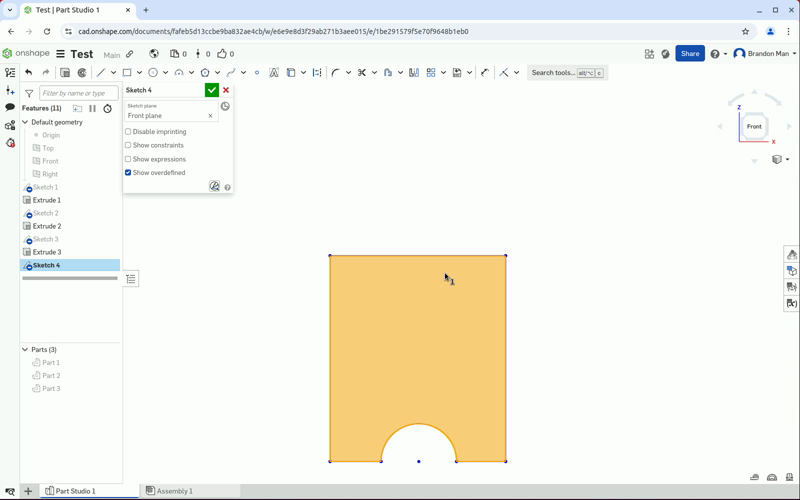
scroll(-6)
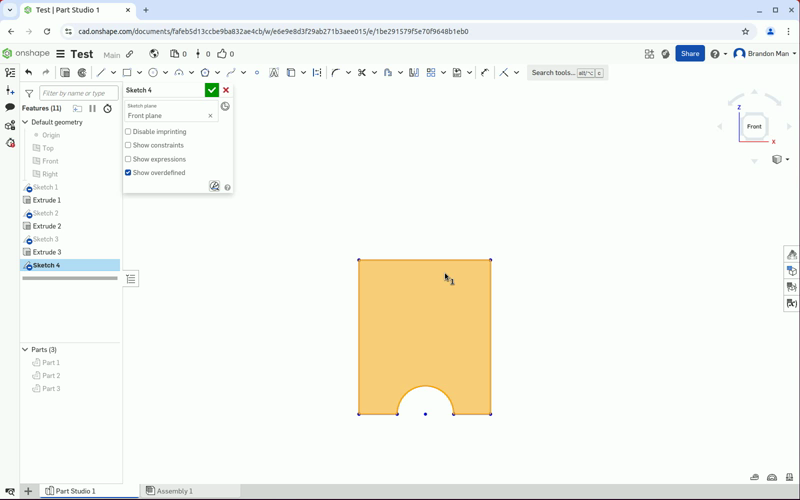
scroll(-6)
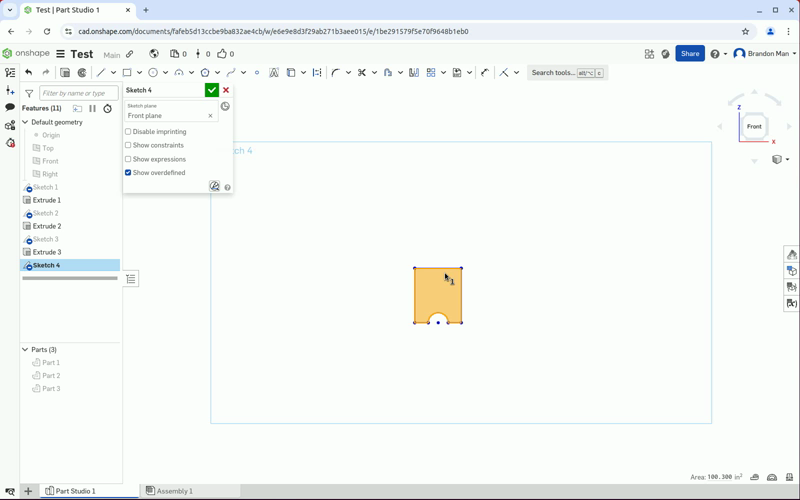
mouse_move(73, 352)
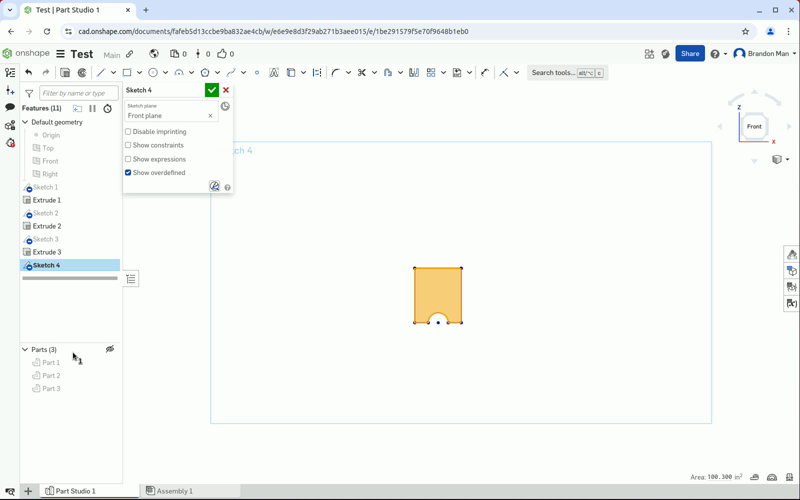
key(shift+y)
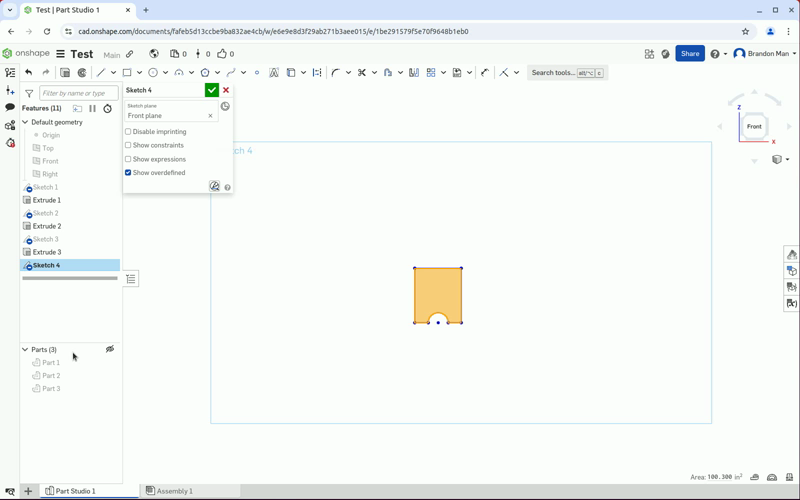
key(shift+e)
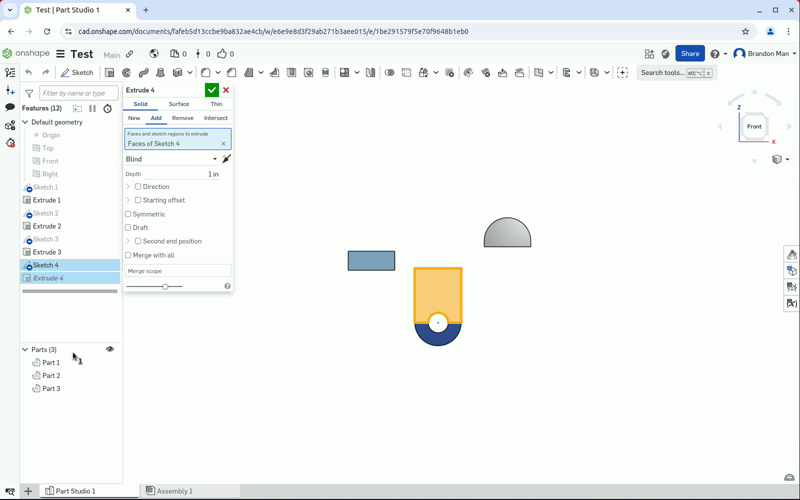
mouse_move(143, 106)
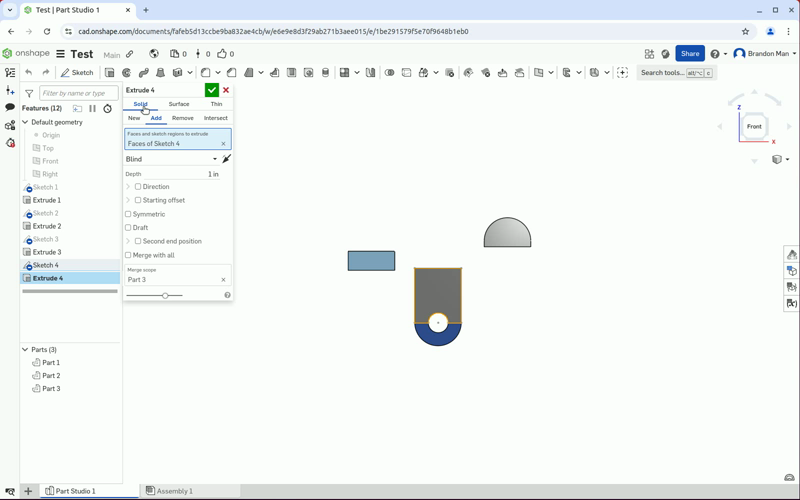
click(143, 106)
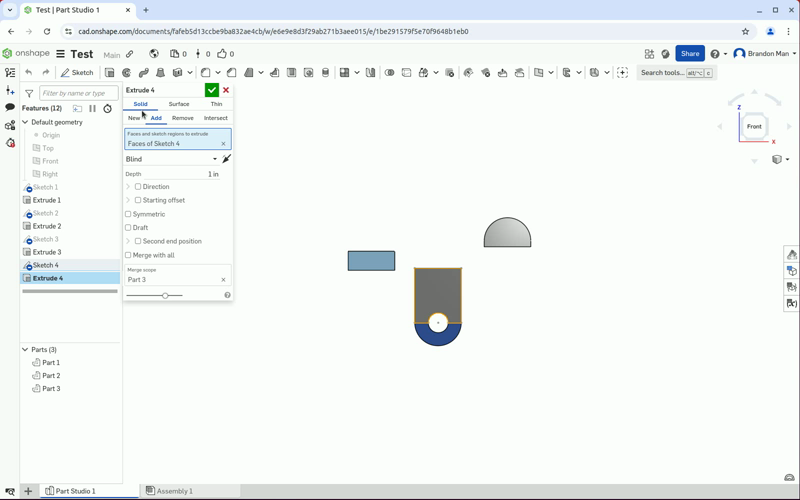
mouse_move(137, 120)
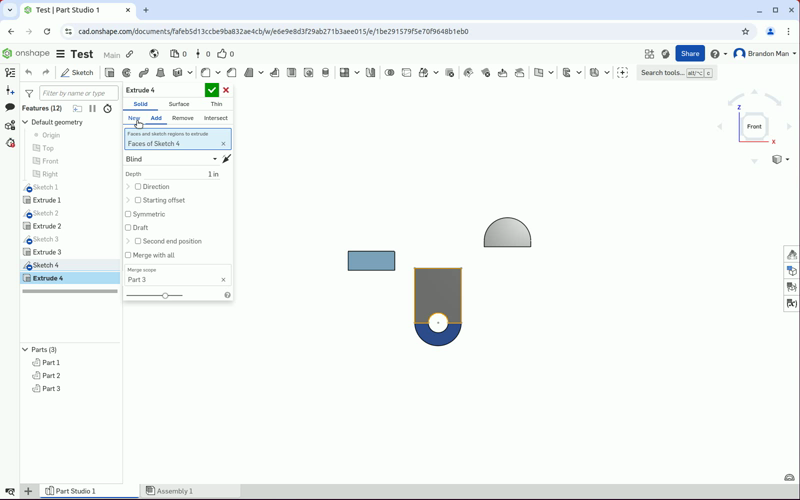
click(137, 120)
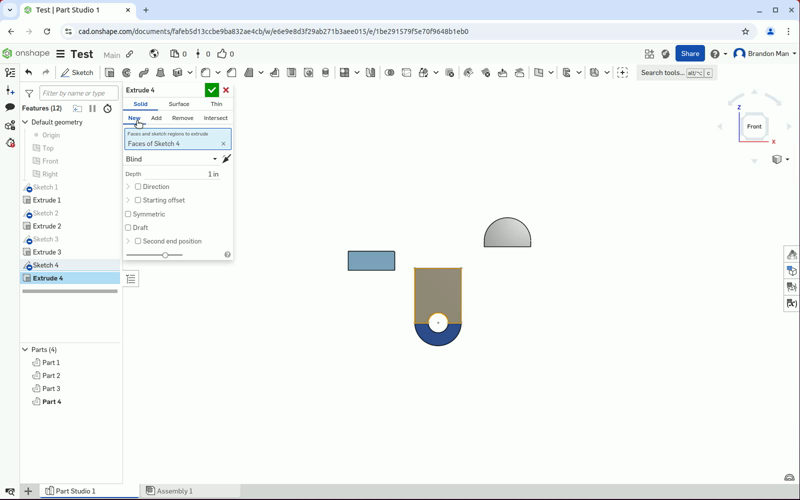
key(tab, 4)
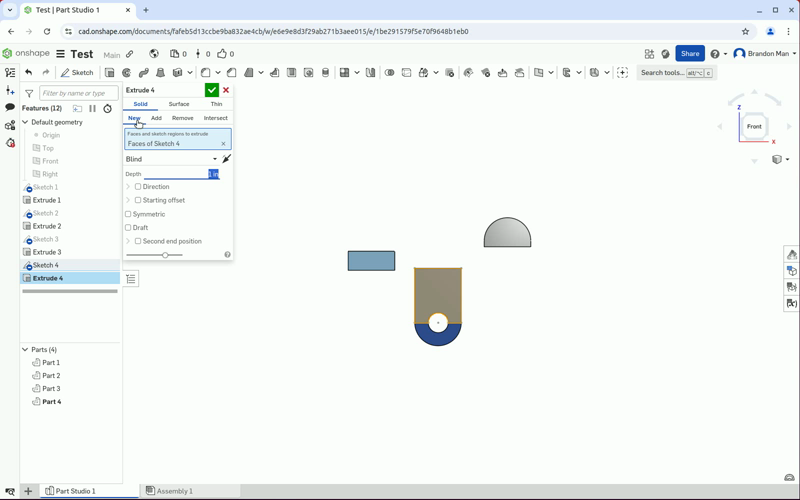
text(1.444)
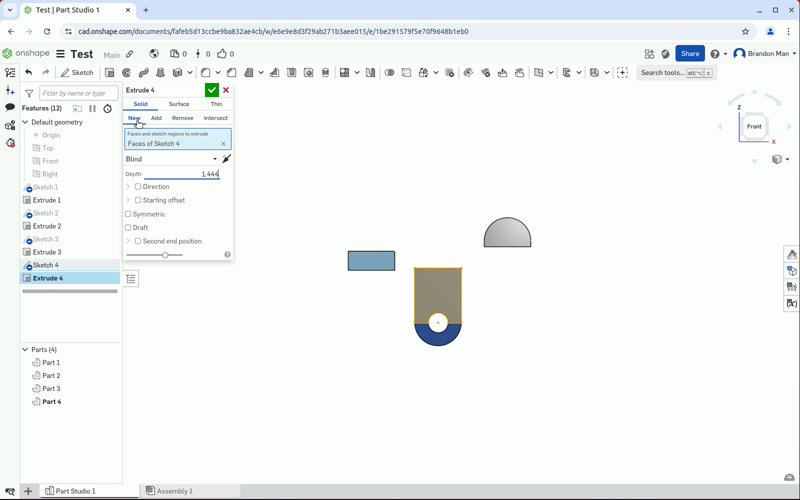
key(enter)
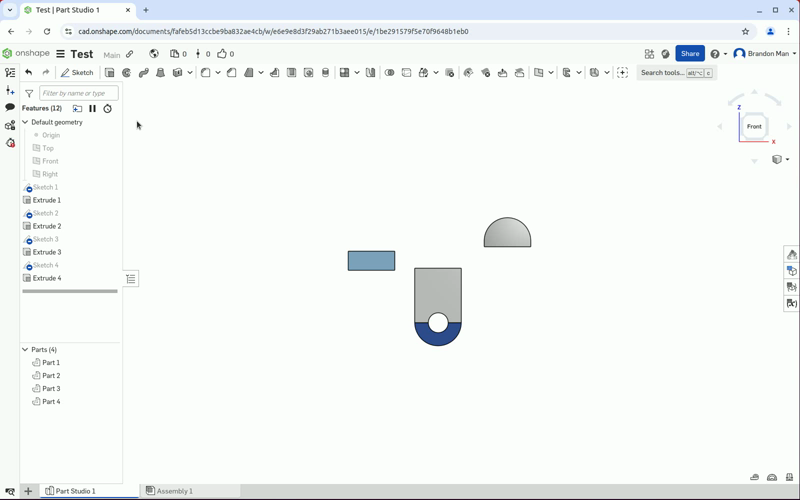
key(shift+h)
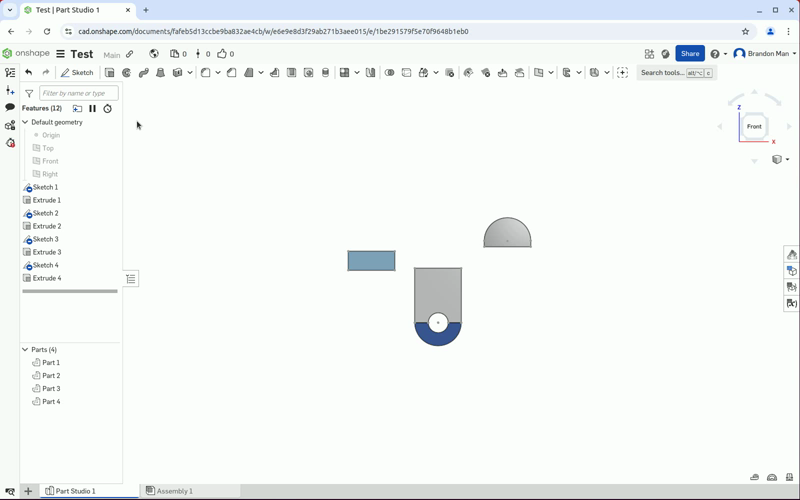
key(shift+h)
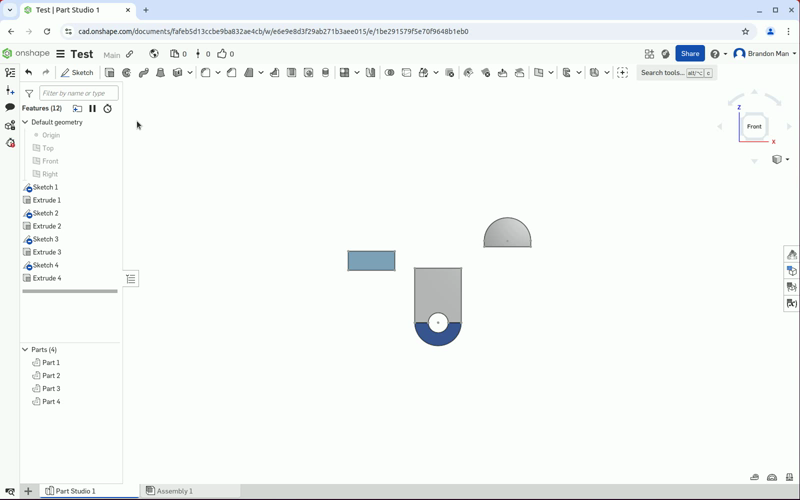
key(shift+7)
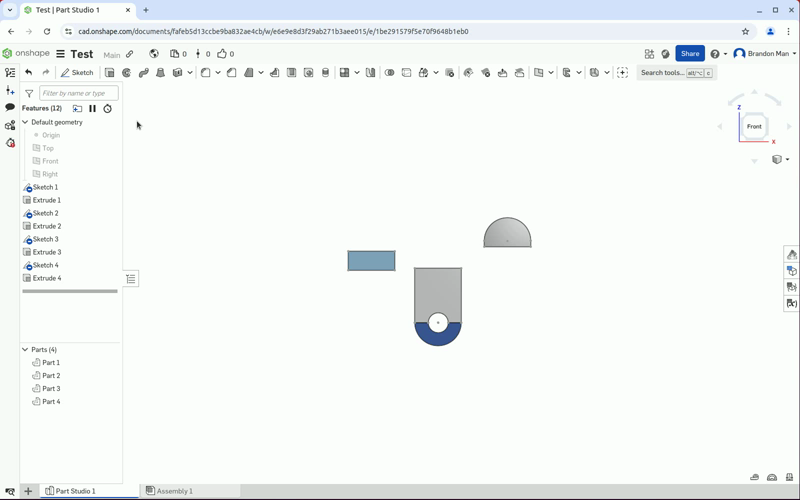
key(left, 2)
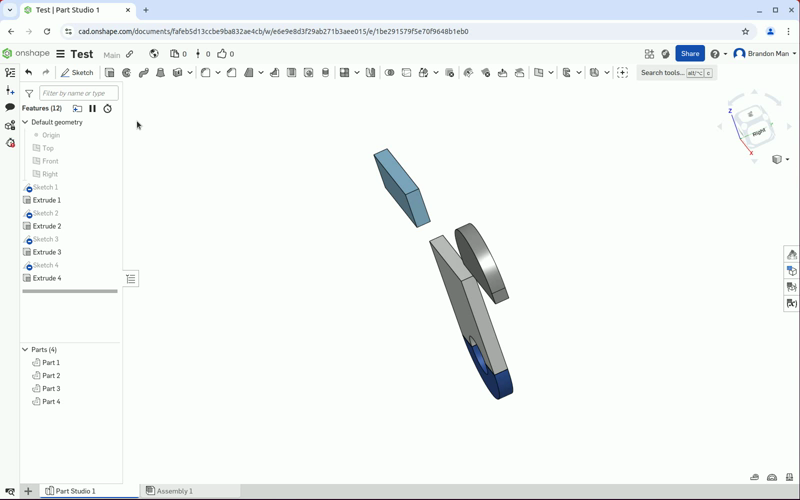
key(down, 2)
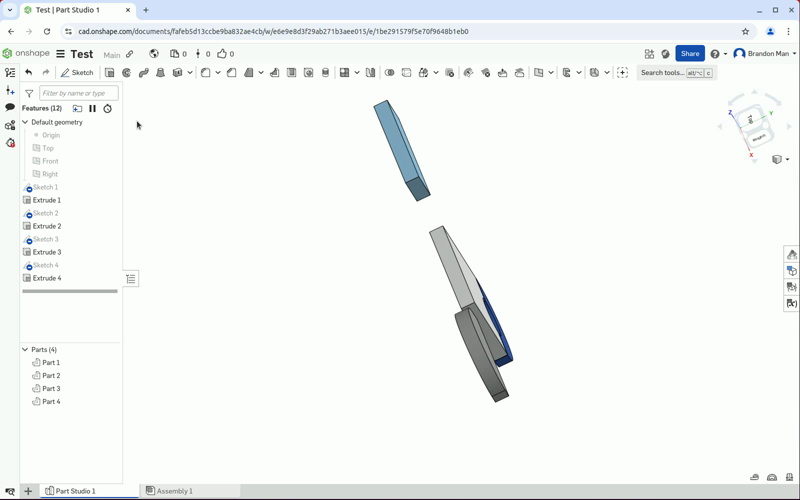
key(up, 2)
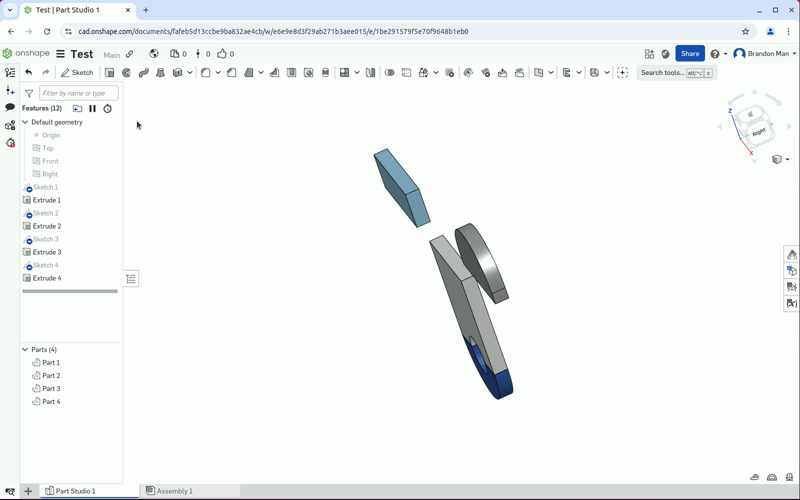
key(right, 2)
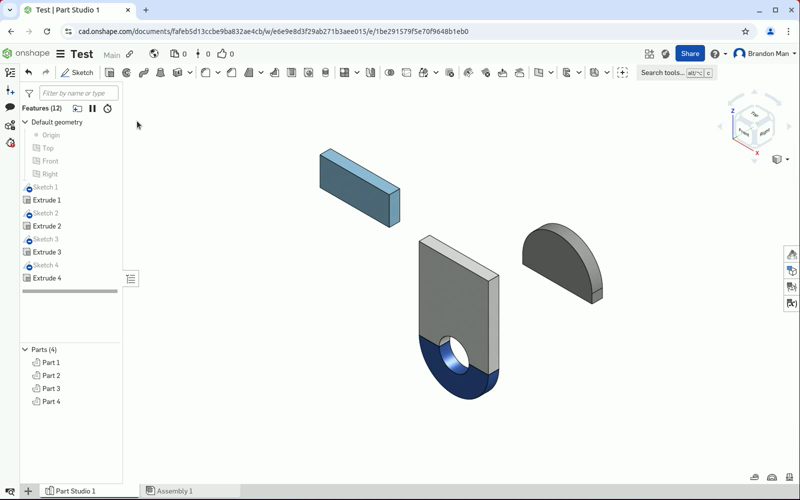
mouse_move(73, 189)
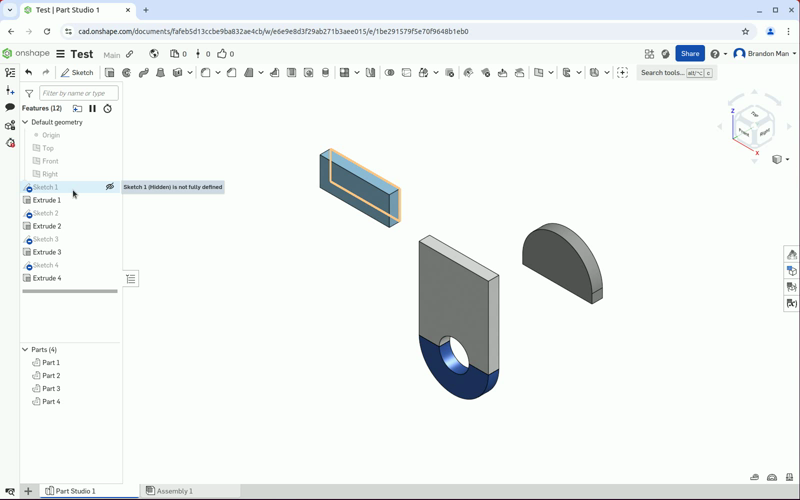
click(73, 189)